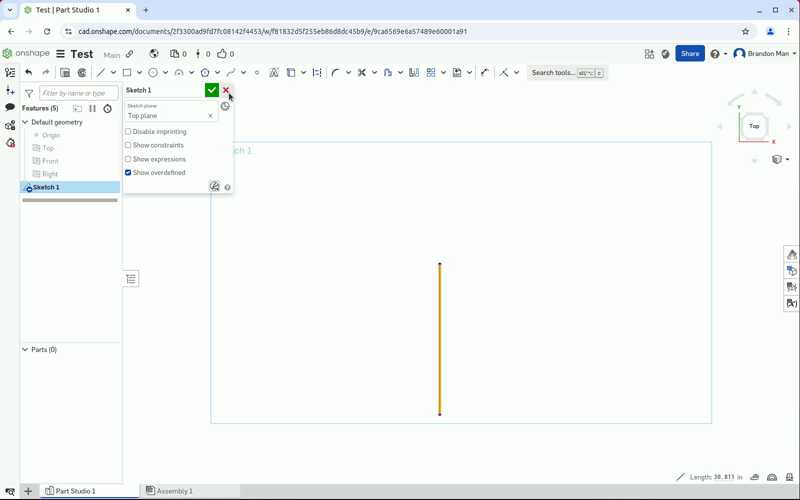
key(shift+h)
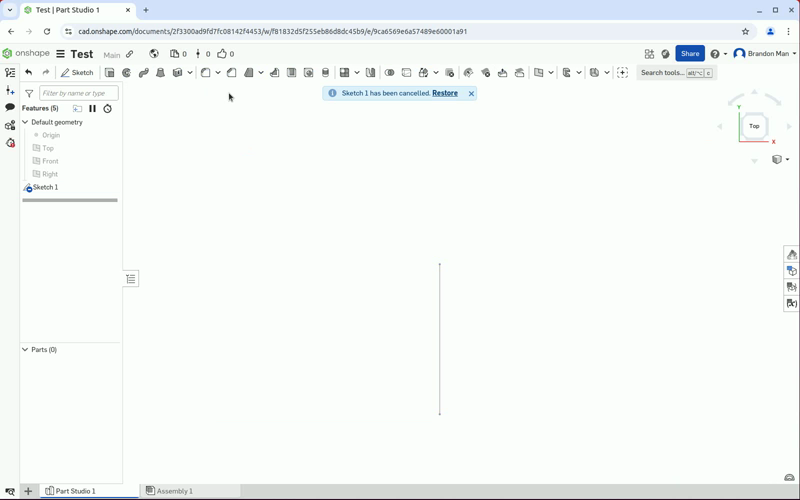
key(shift+s)
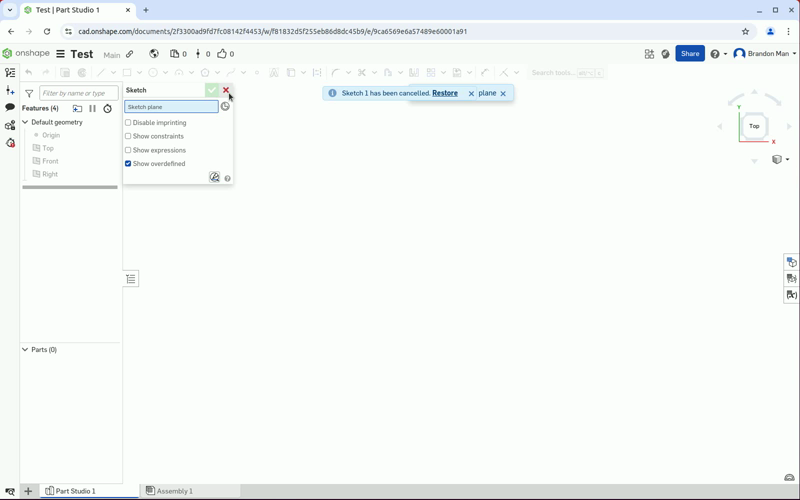
mouse_move(73, 150)
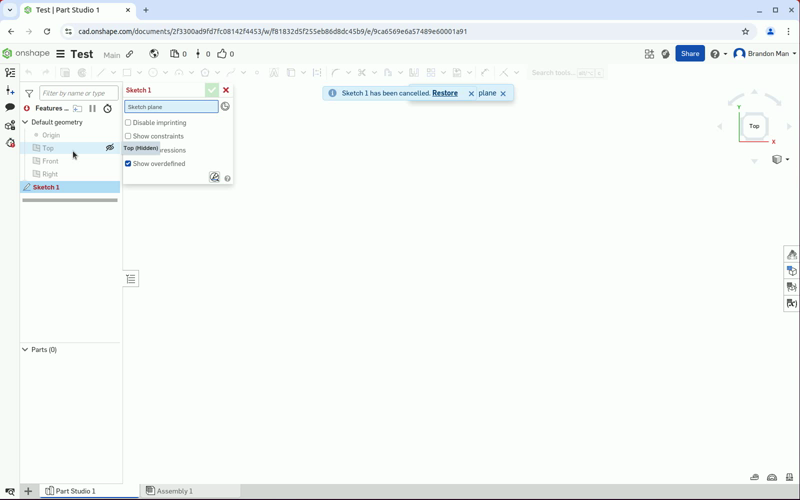
click(73, 150)
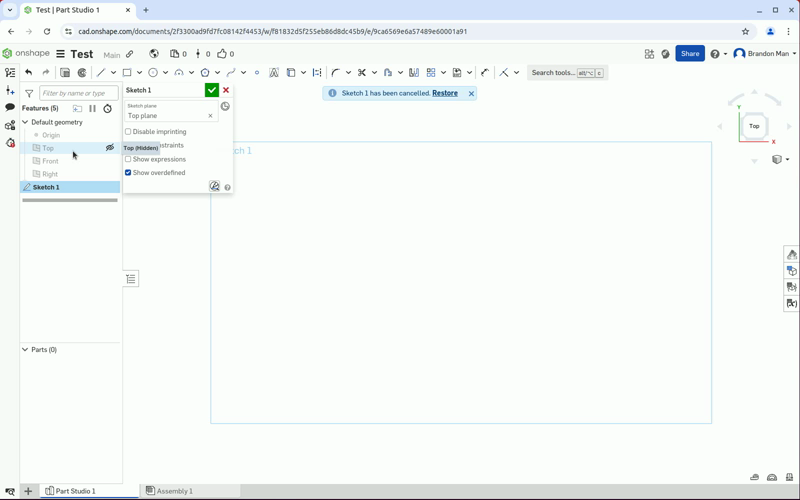
mouse_move(73, 352)
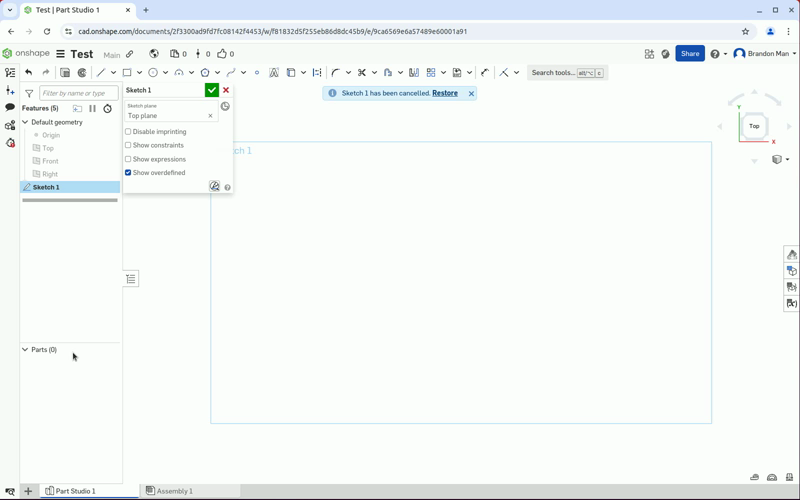
key(y)
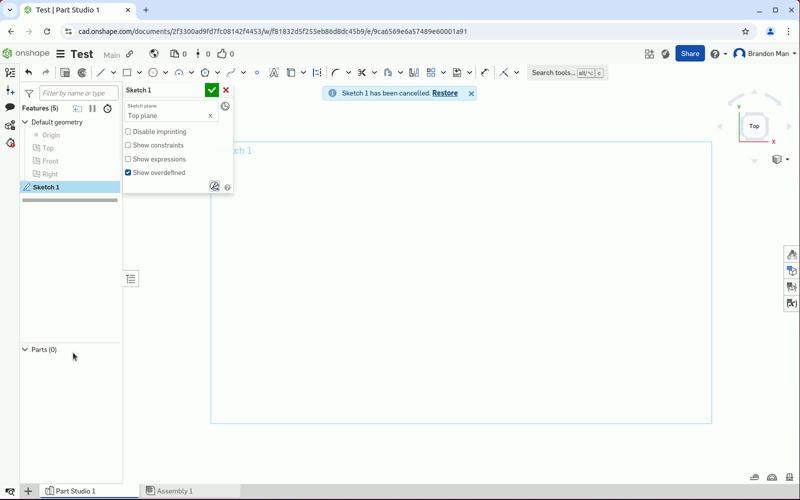
key(l)
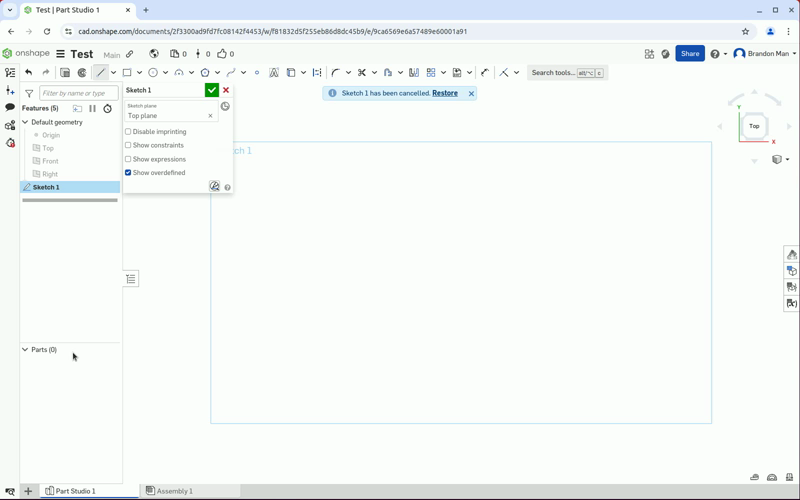
key_down(shift)
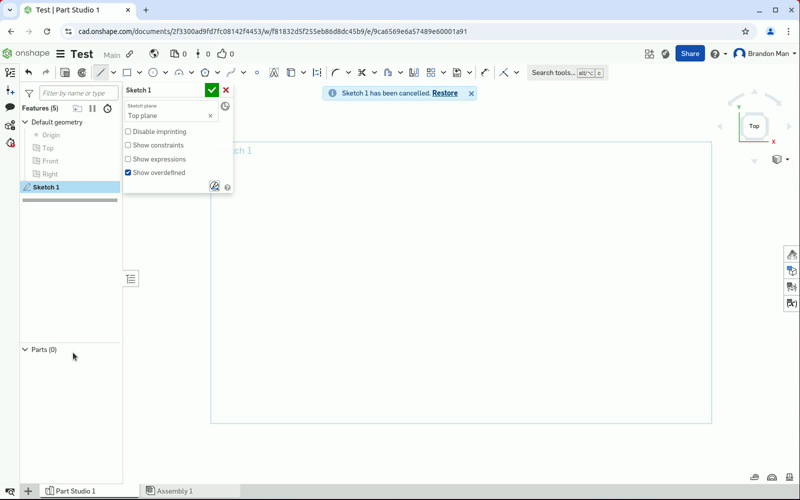
mouse_move(551, 282)
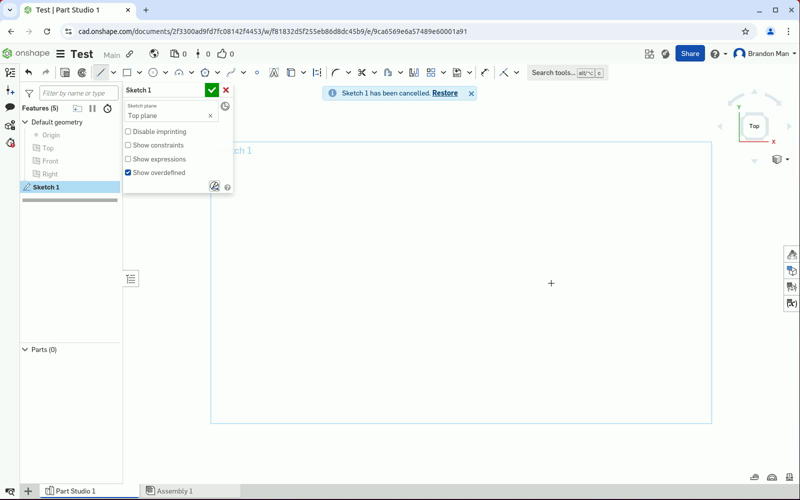
click(551, 282)
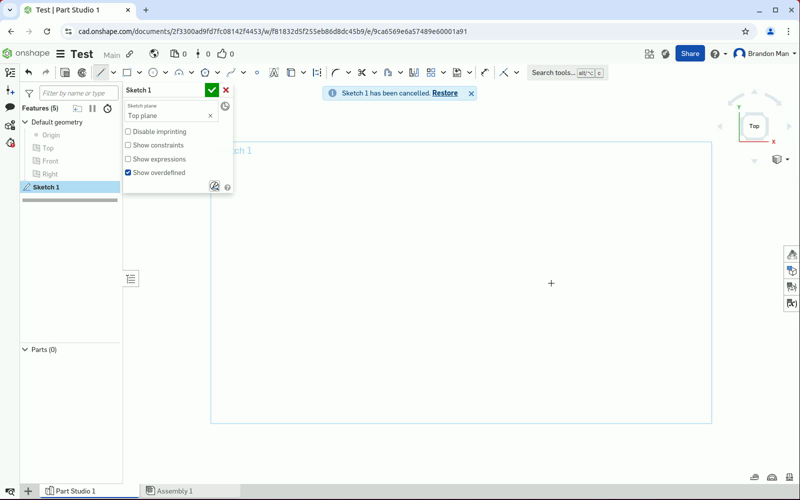
key_up(shift)
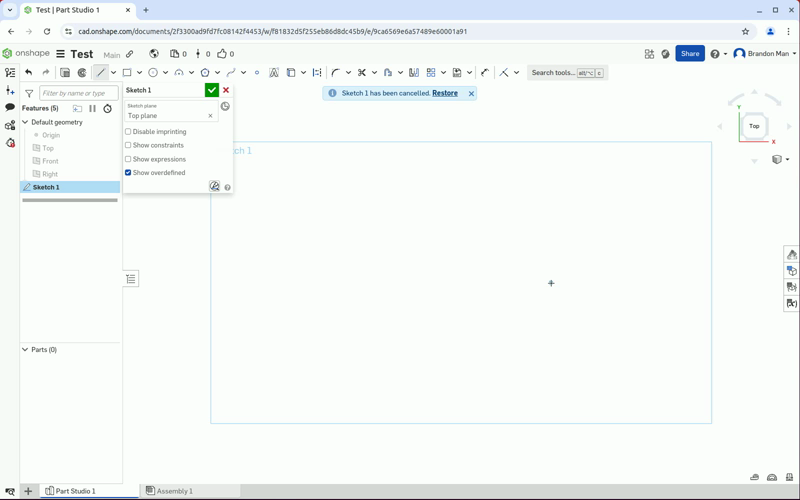
key_down(shift)
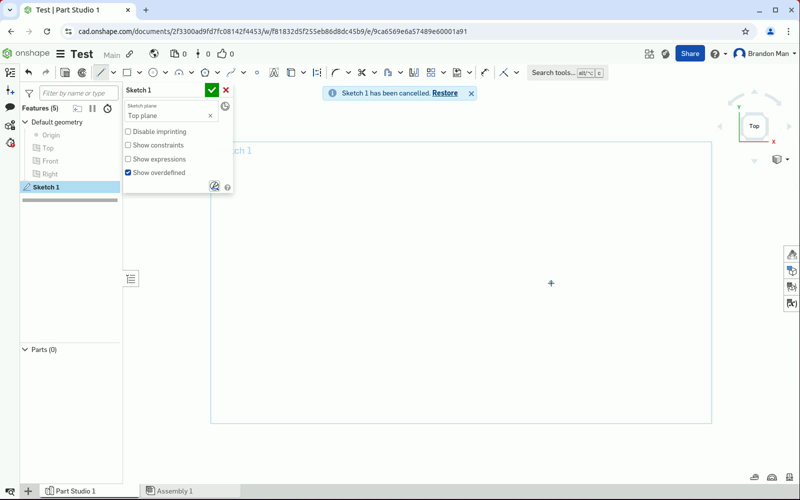
mouse_move(581, 282)
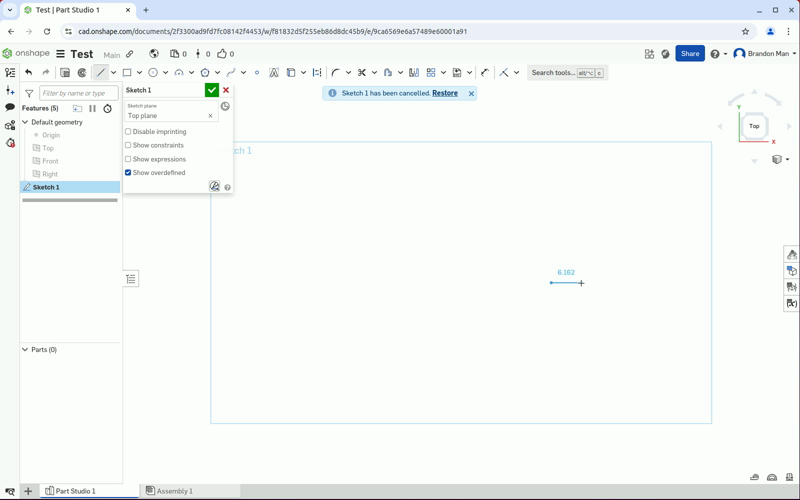
mouse_move(559, 282)
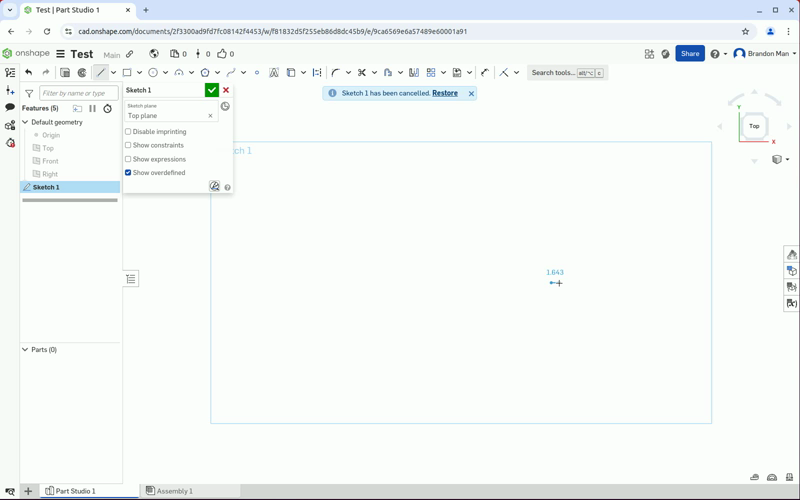
click(559, 282)
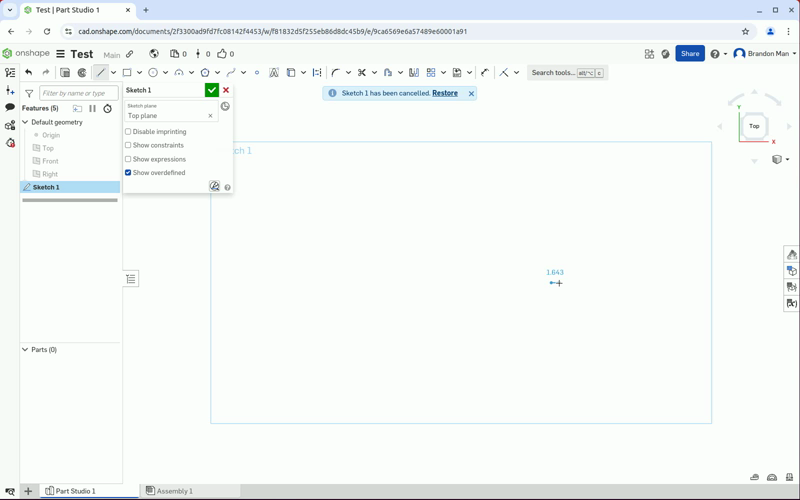
key_up(shift)
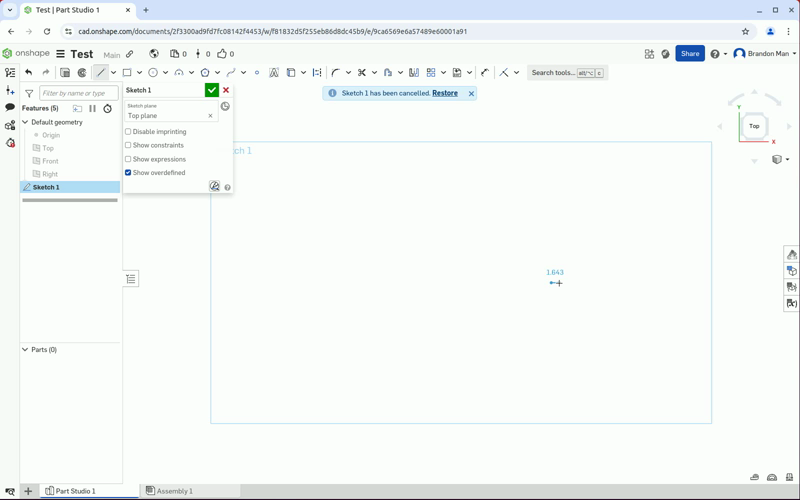
key_down(shift)
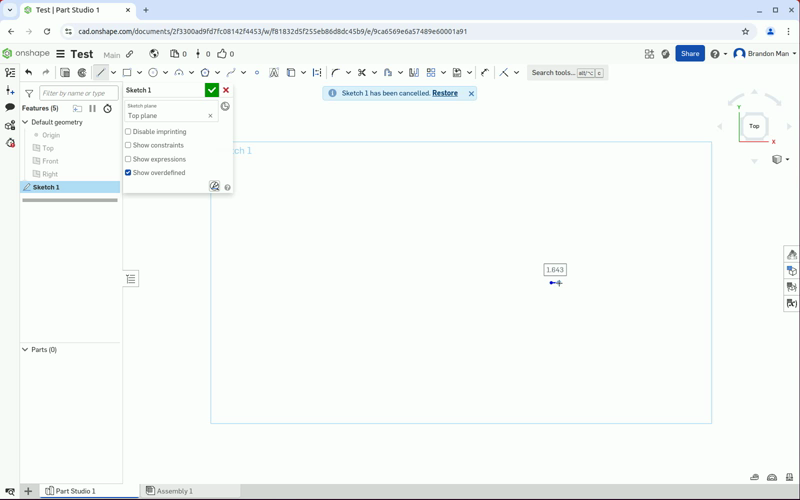
mouse_move(589, 282)
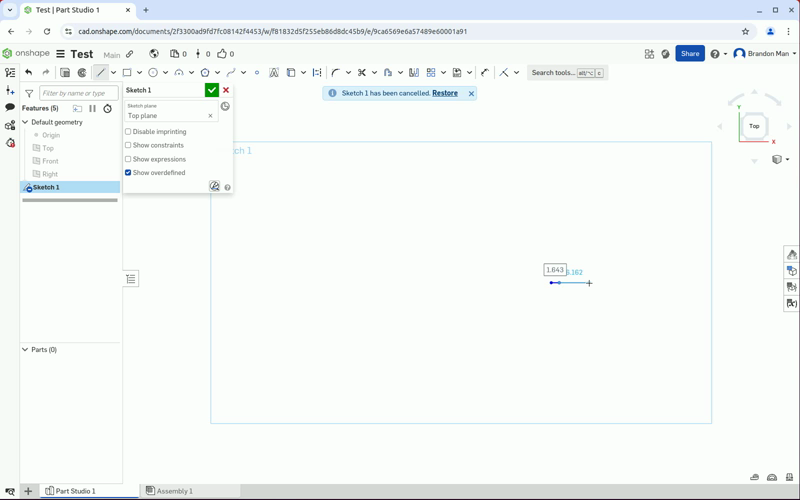
mouse_move(559, 274)
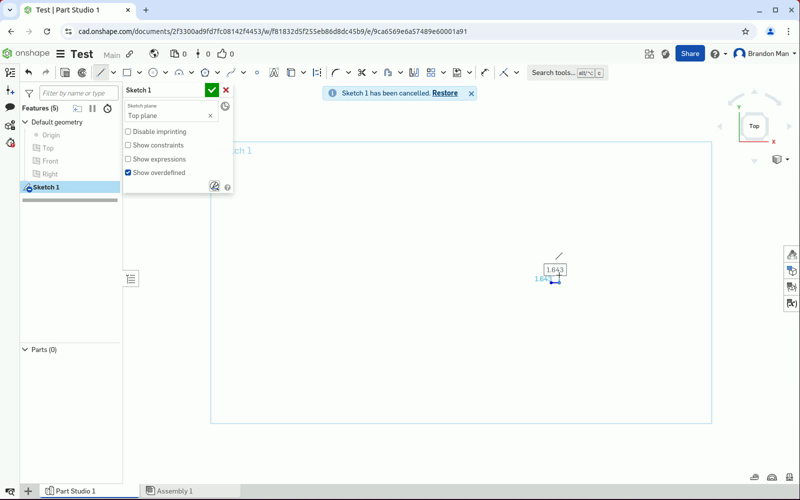
click(559, 274)
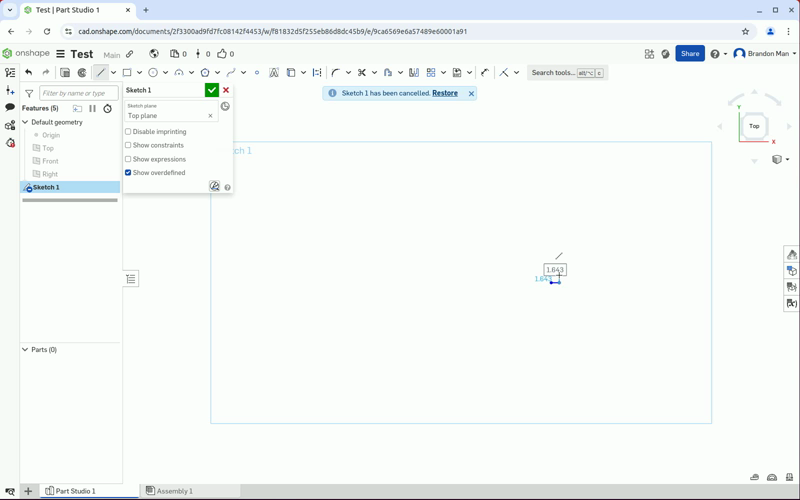
key_up(shift)
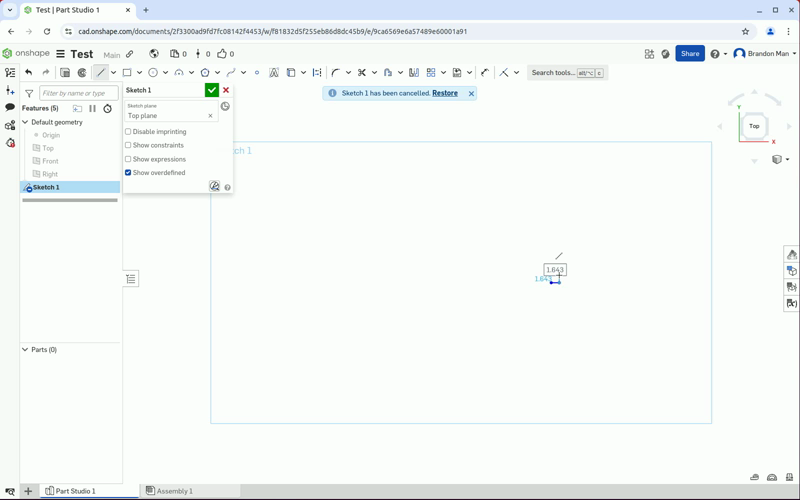
key_down(shift)
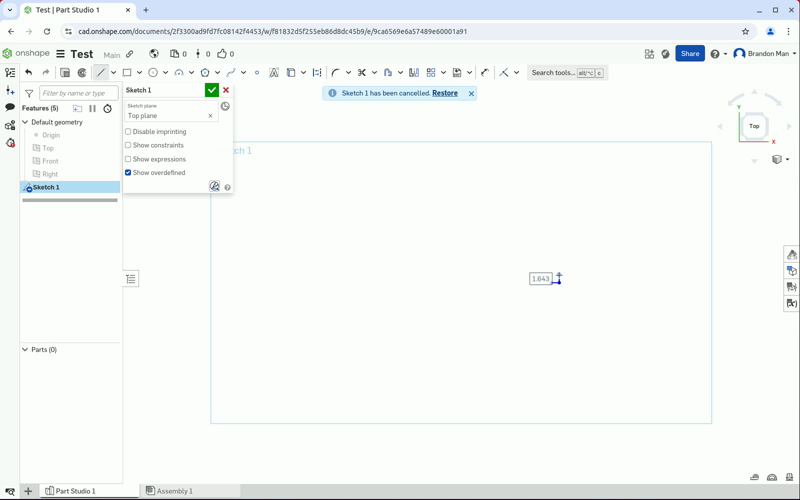
mouse_move(589, 274)
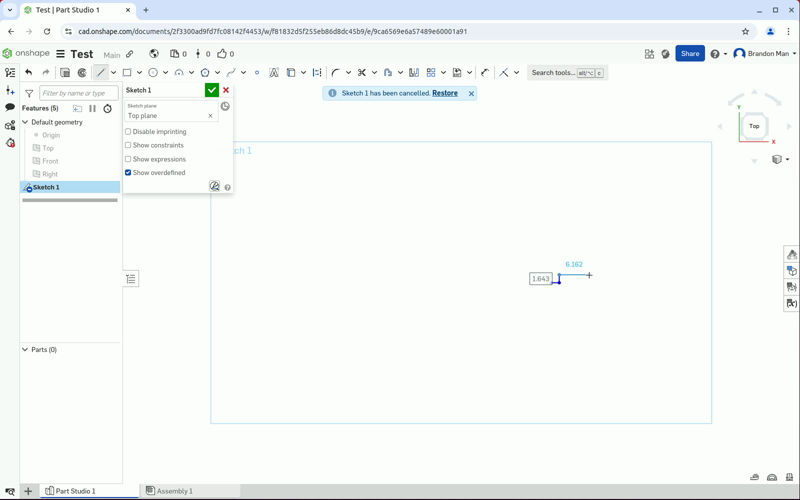
mouse_move(551, 274)
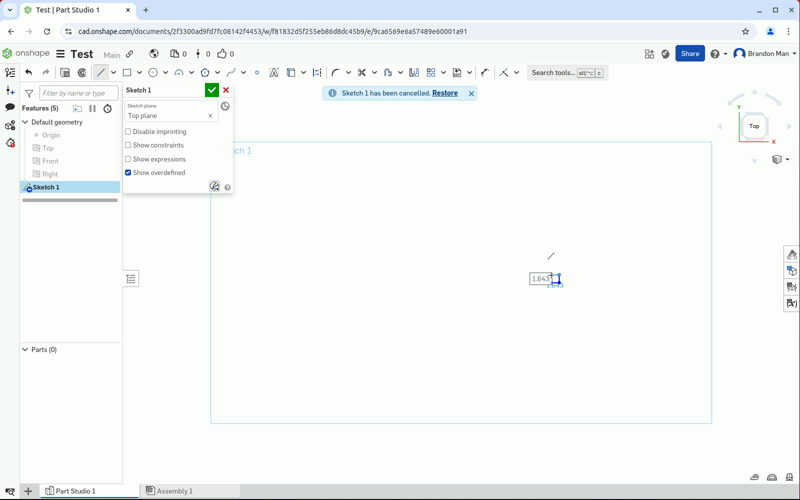
click(551, 274)
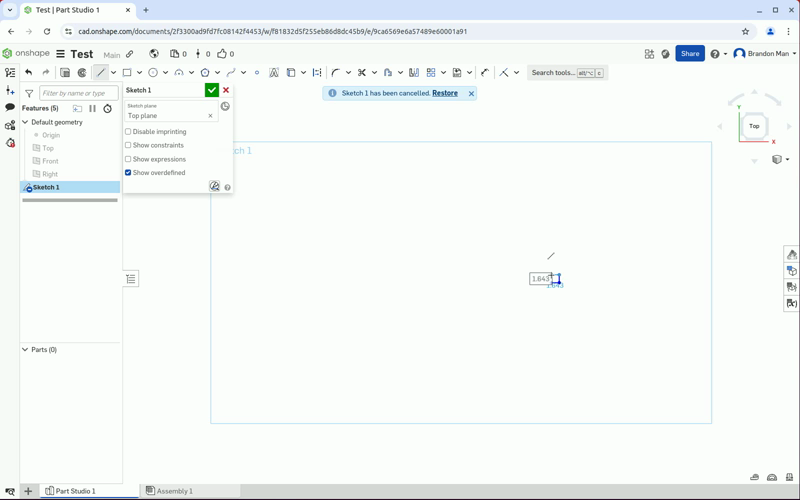
key_up(shift)
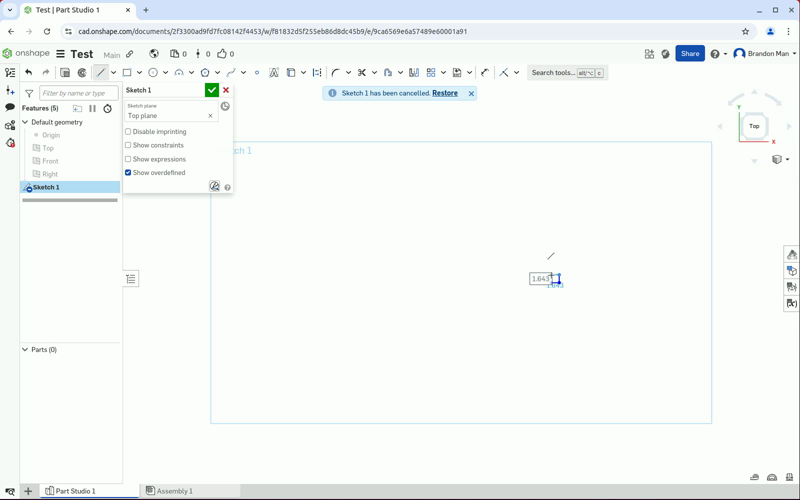
mouse_move(581, 274)
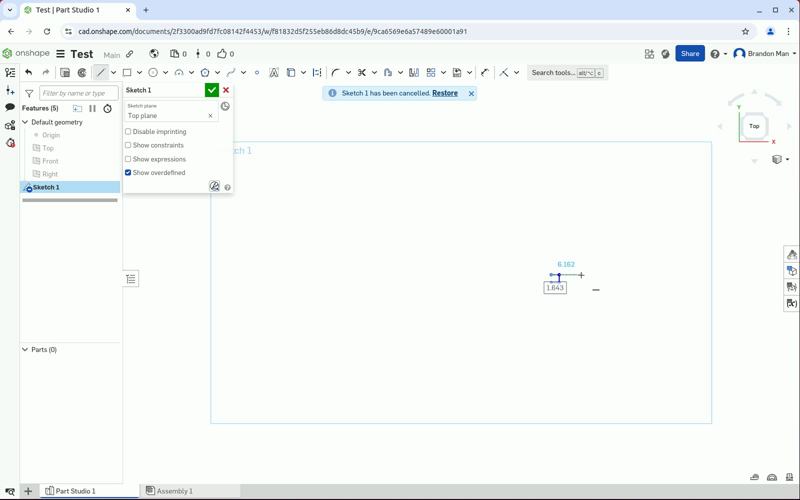
key_down(shift)
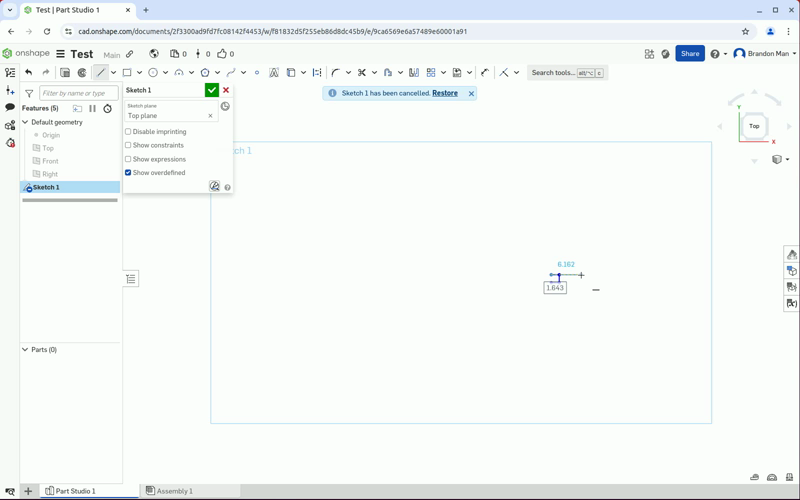
mouse_move(551, 282)
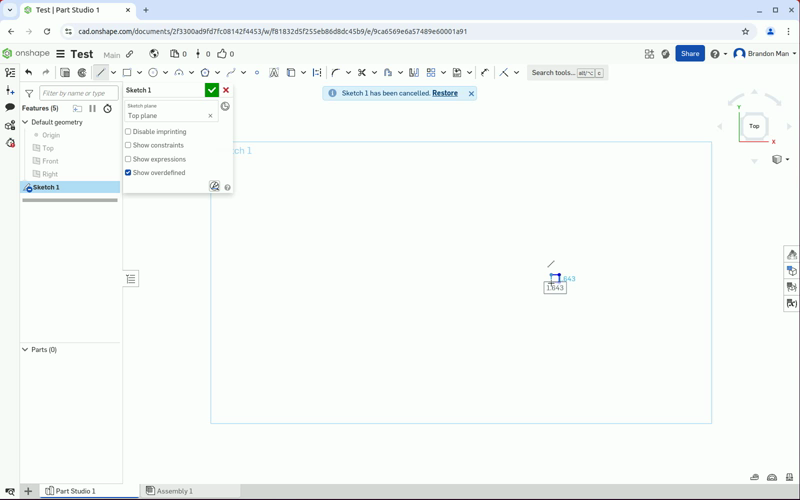
key_up(shift)
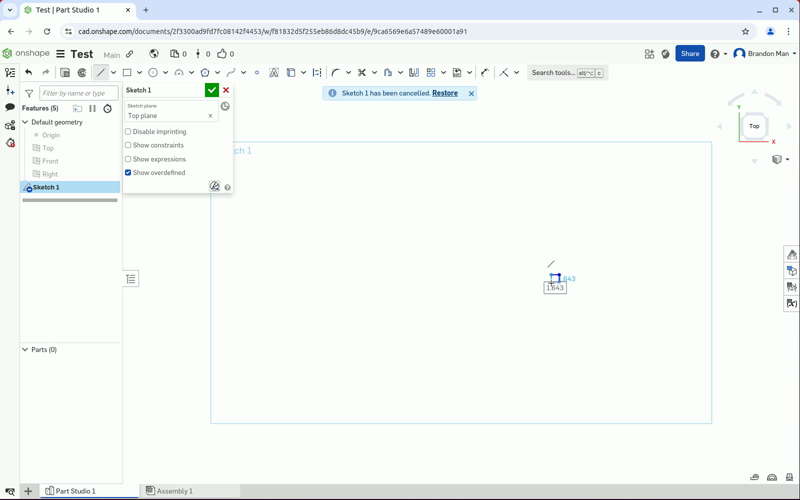
click(551, 282)
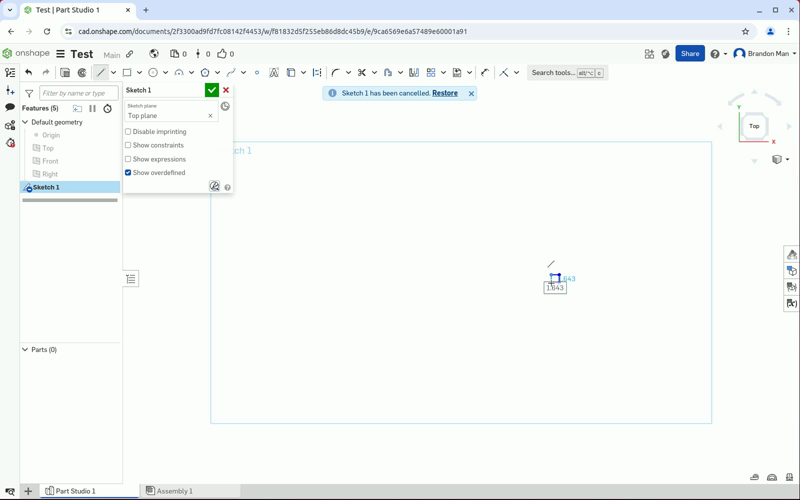
key(esc)
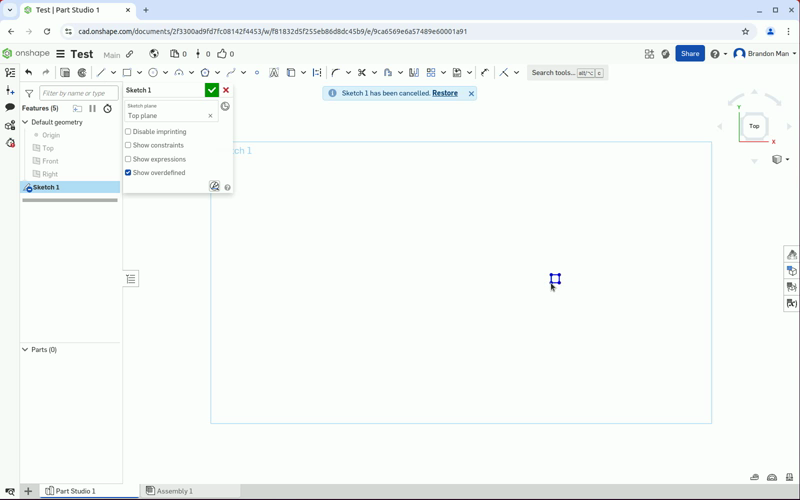
mouse_move(556, 281)
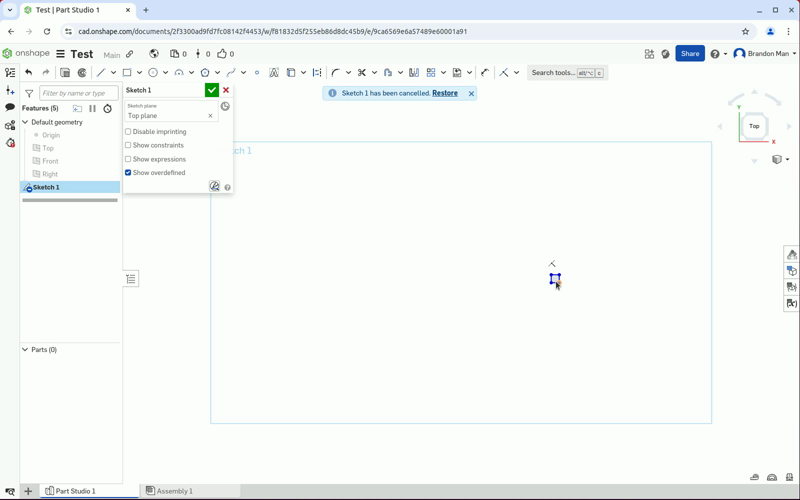
scroll(6)
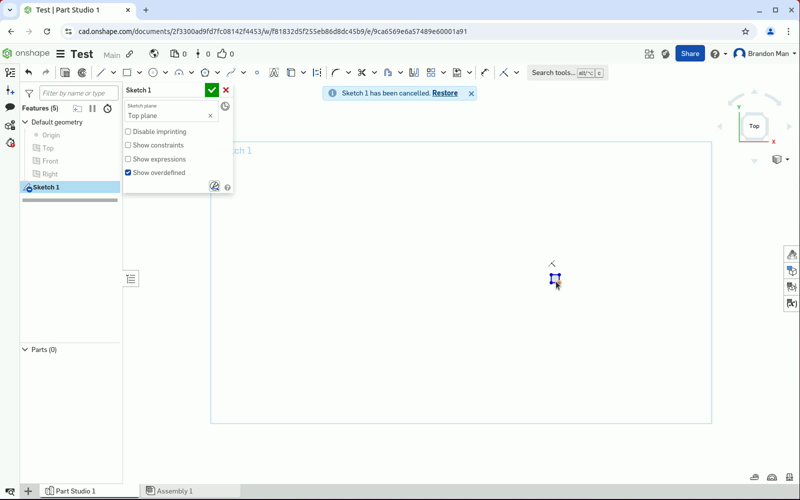
scroll(6)
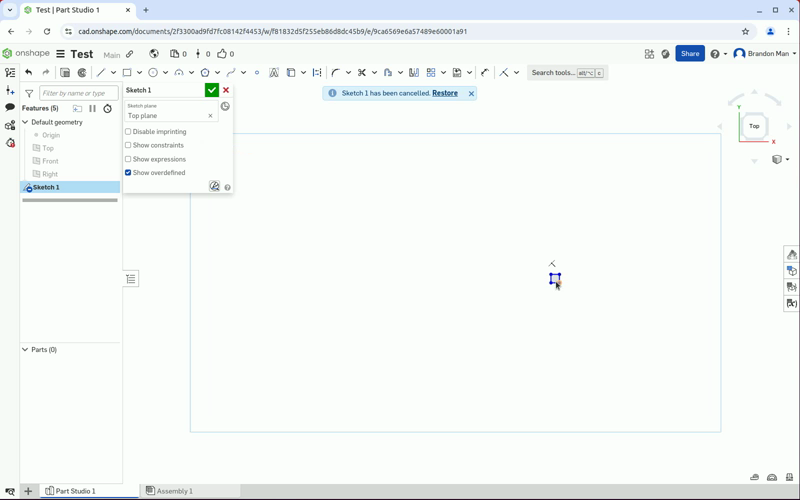
scroll(6)
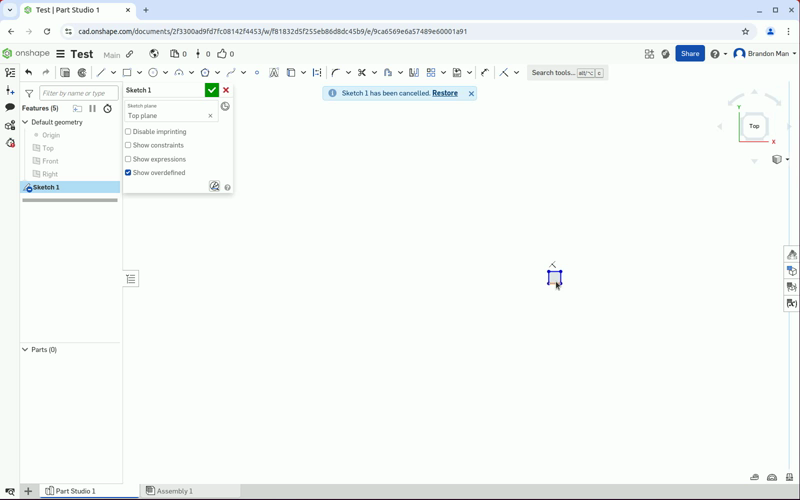
scroll(6)
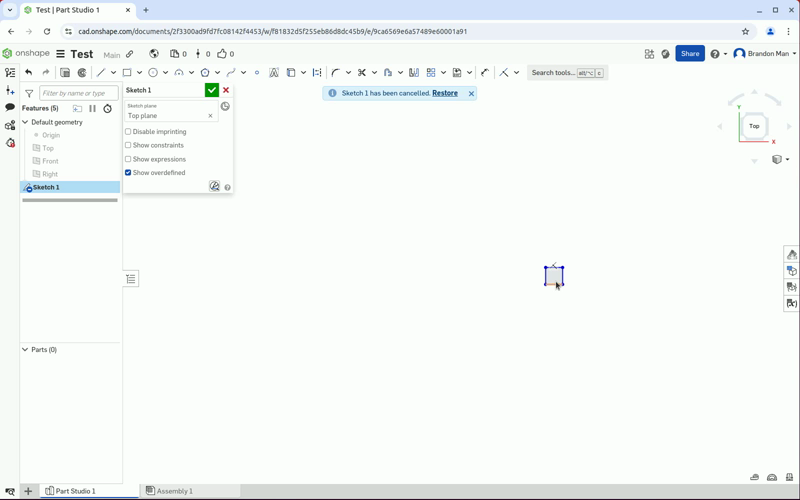
scroll(6)
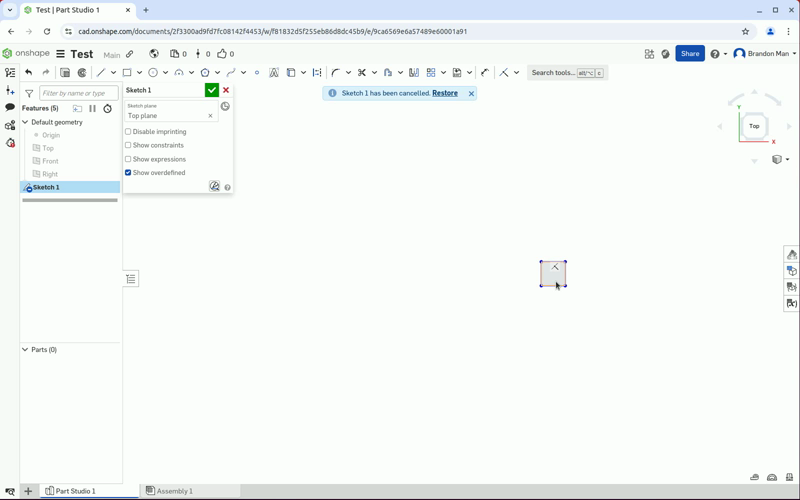
scroll(6)
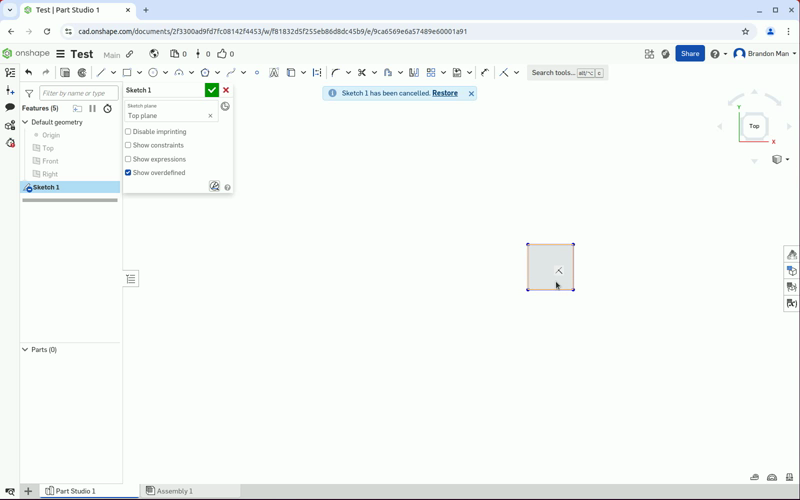
scroll(6)
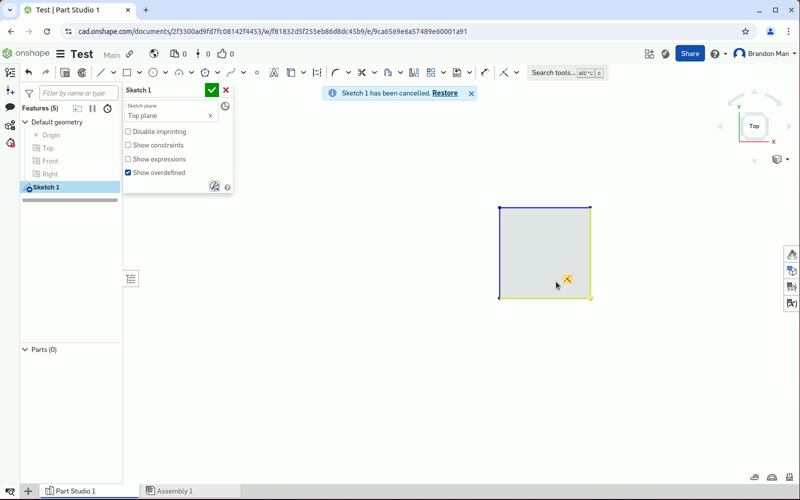
click(556, 281)
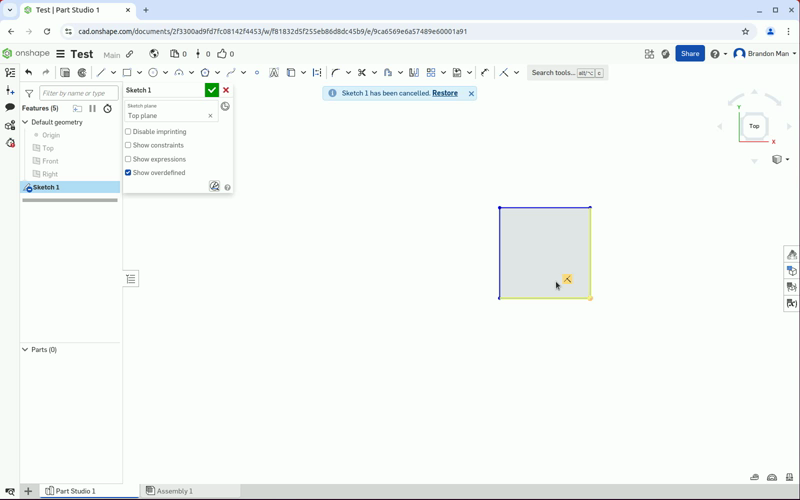
scroll(-6)
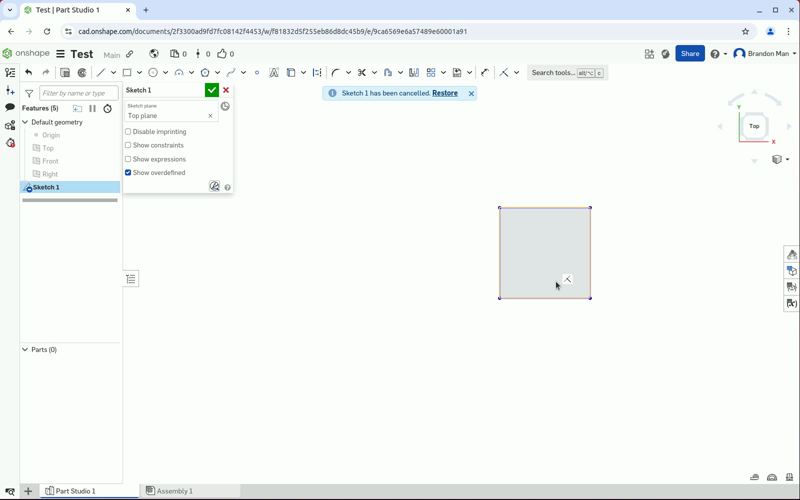
scroll(-6)
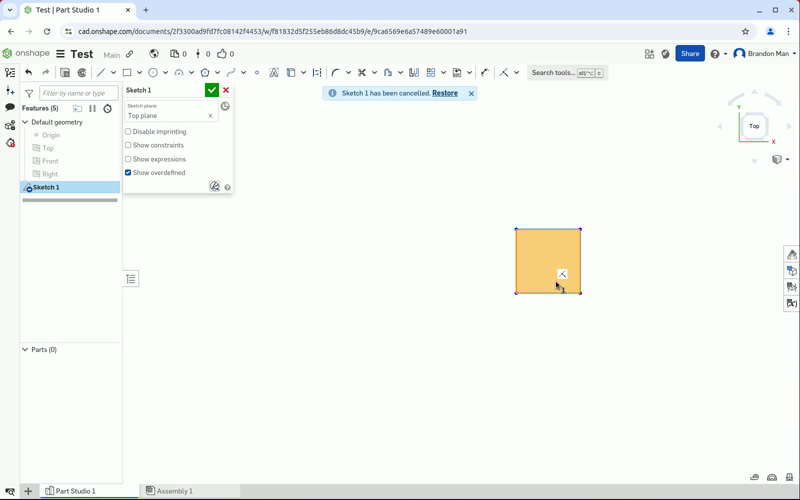
scroll(-6)
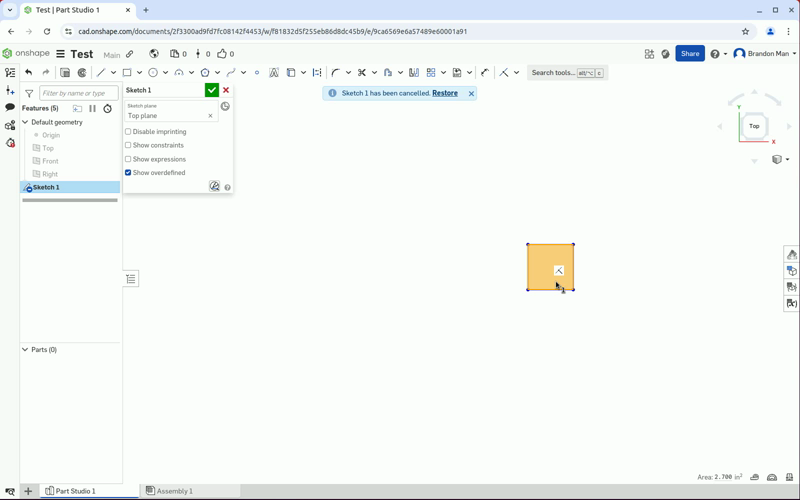
scroll(-6)
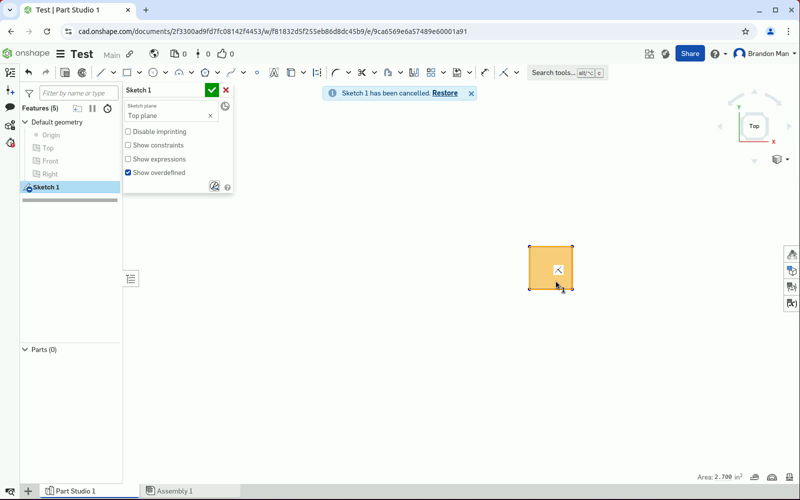
scroll(-6)
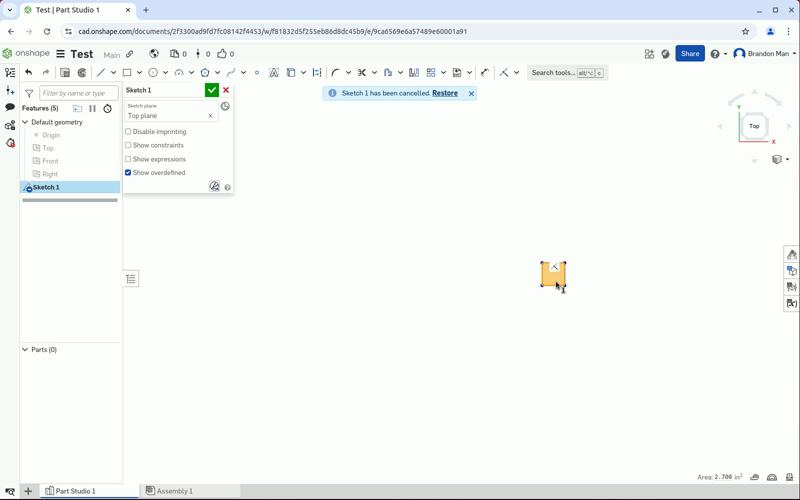
scroll(-6)
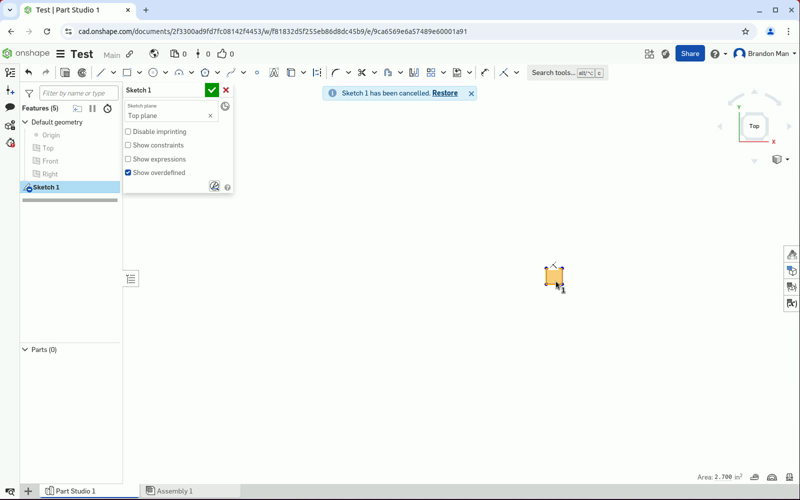
scroll(-6)
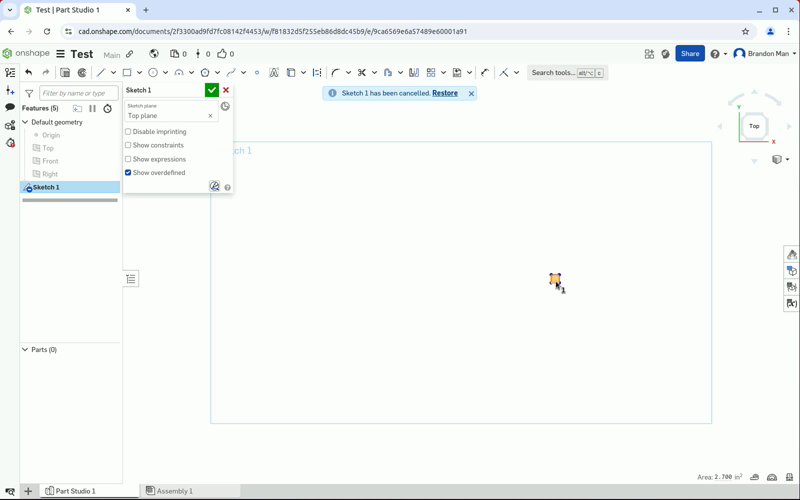
mouse_move(73, 352)
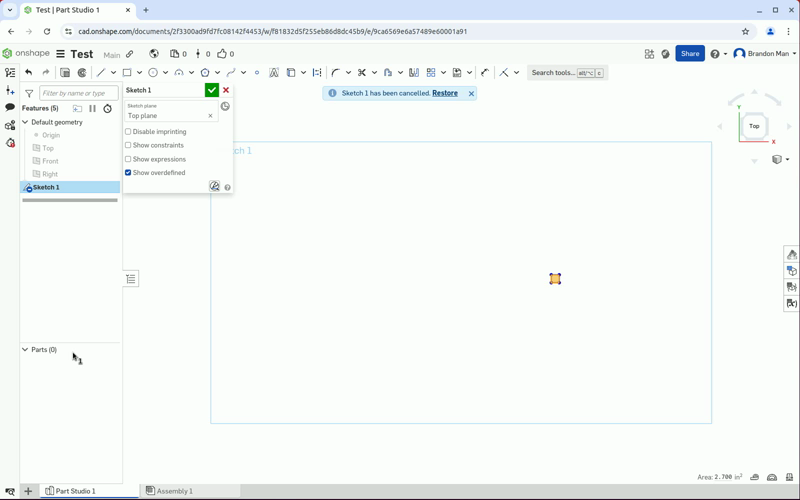
key(shift+y)
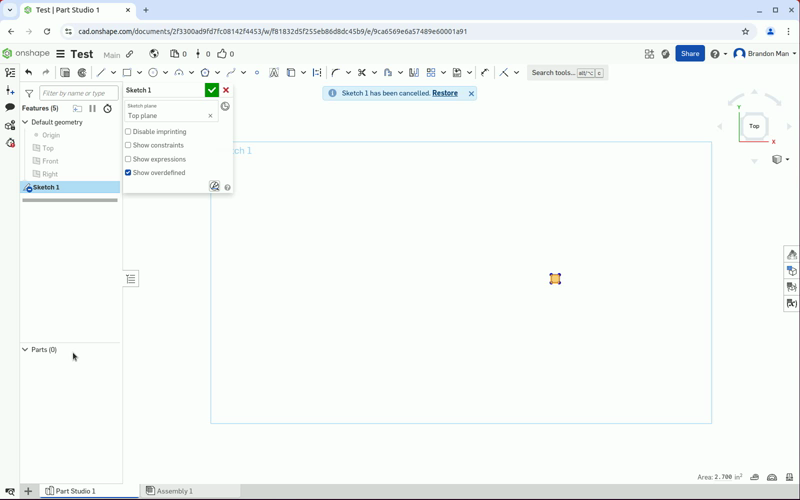
key(shift+e)
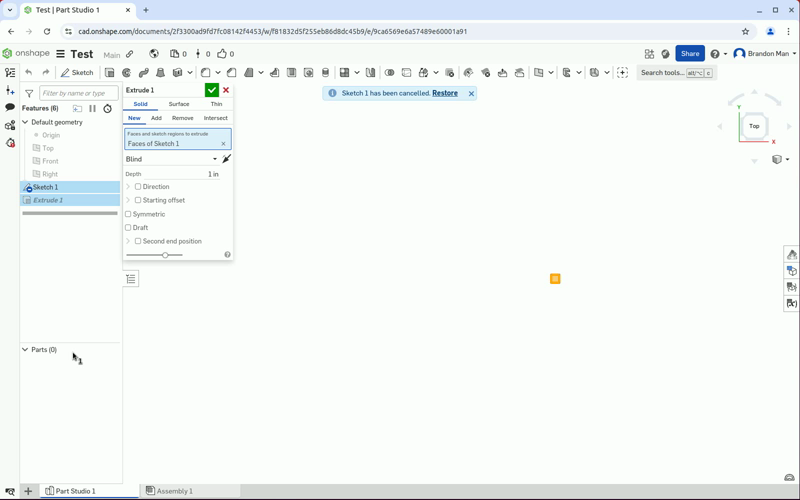
mouse_move(143, 106)
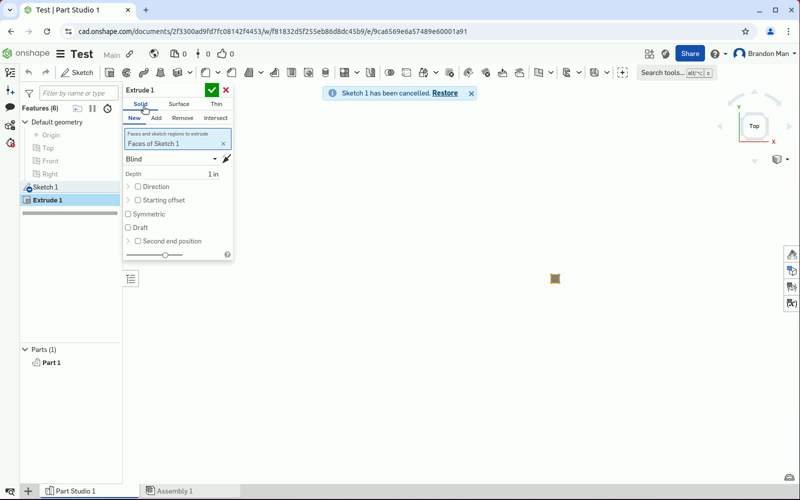
click(143, 106)
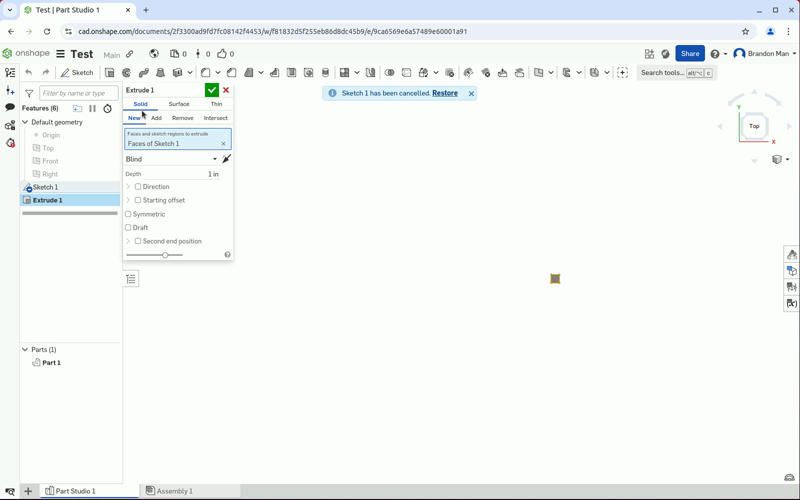
mouse_move(137, 120)
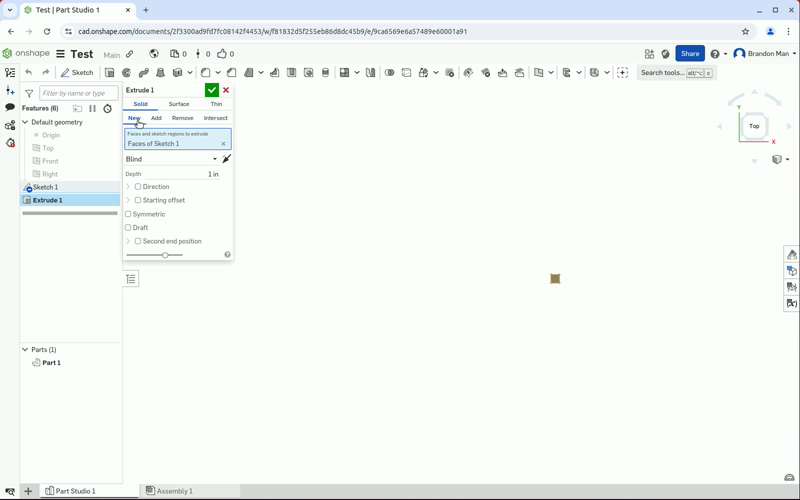
click(137, 120)
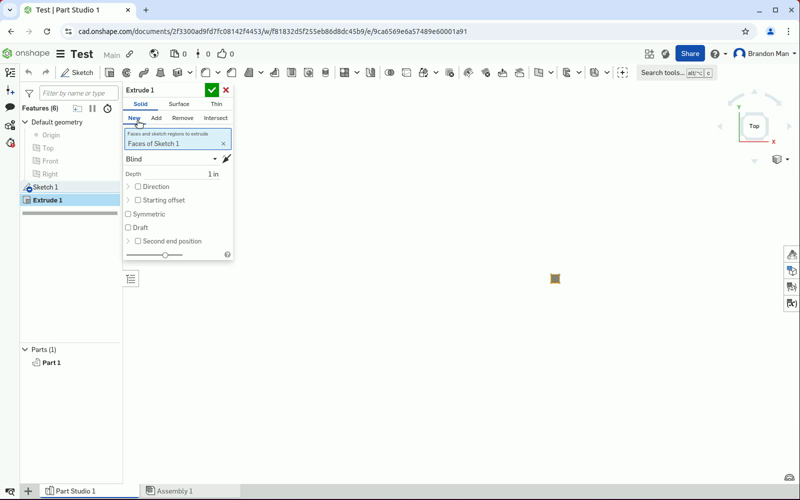
key(tab, 4)
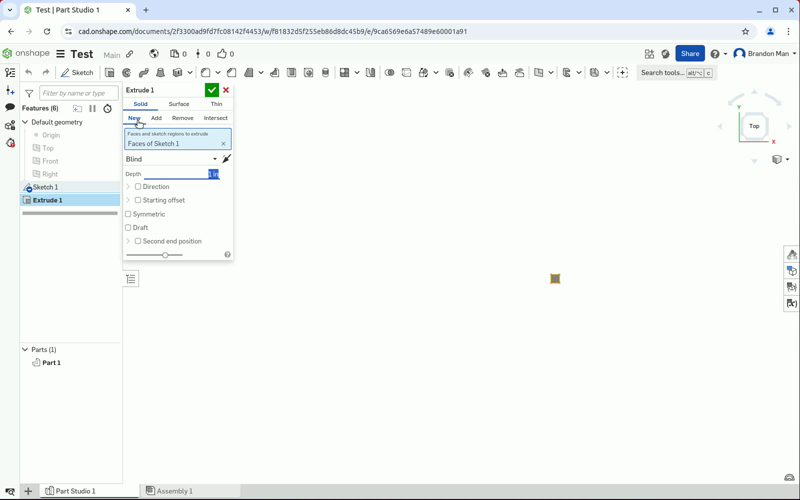
text(23.108)
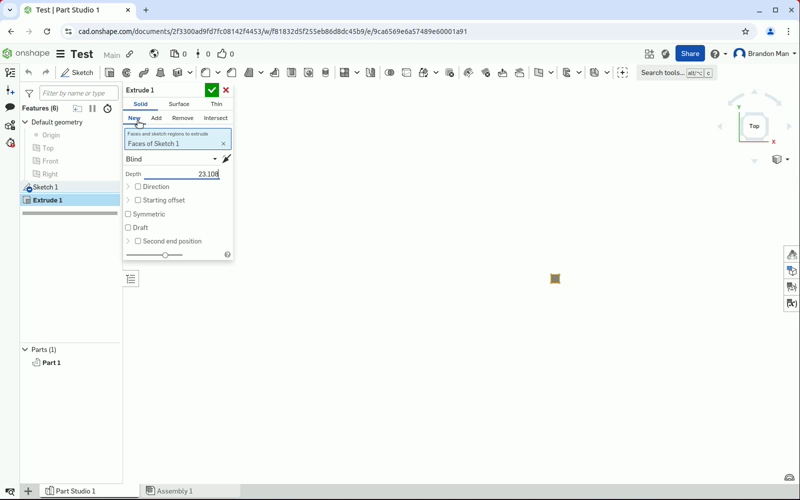
key(enter)
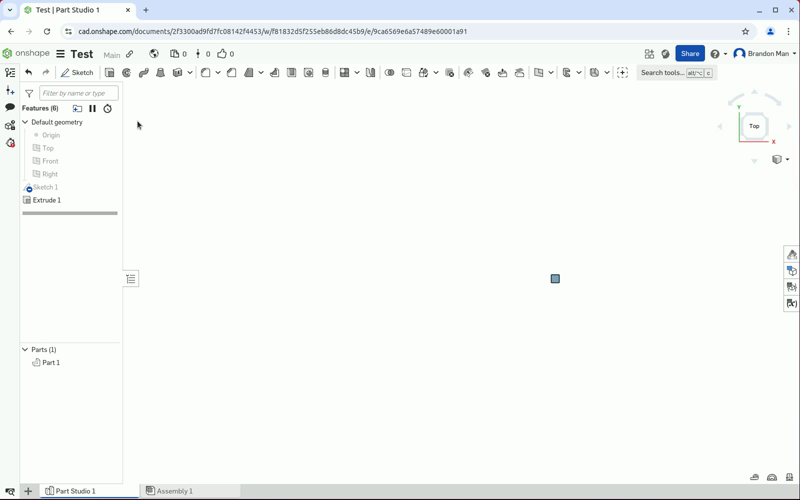
key(shift+h)
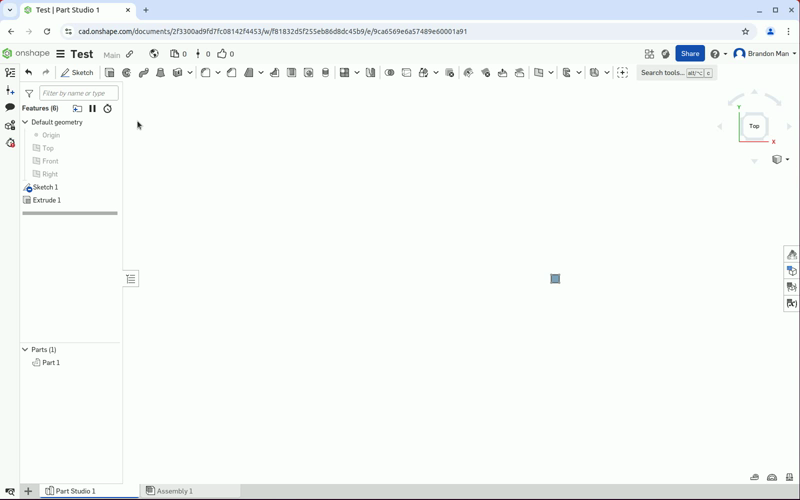
key(shift+h)
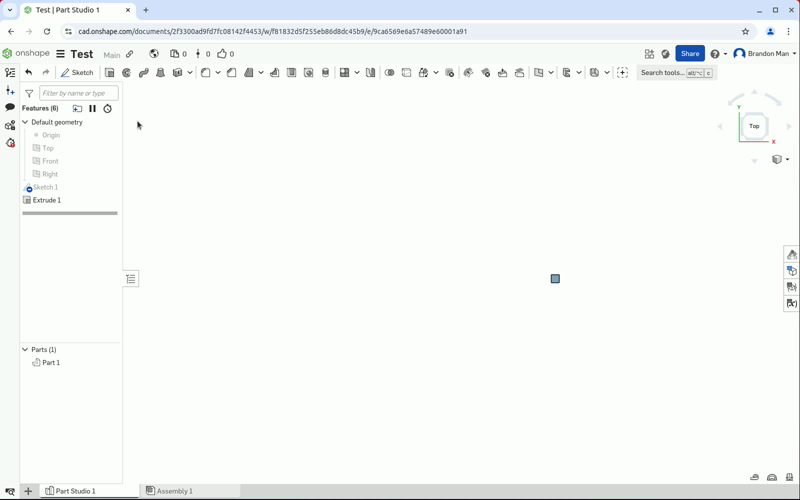
mouse_move(73, 189)
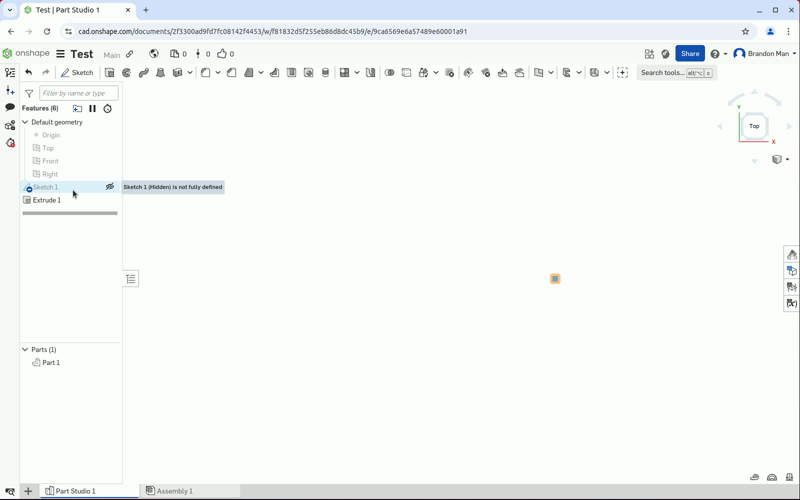
click(73, 189)
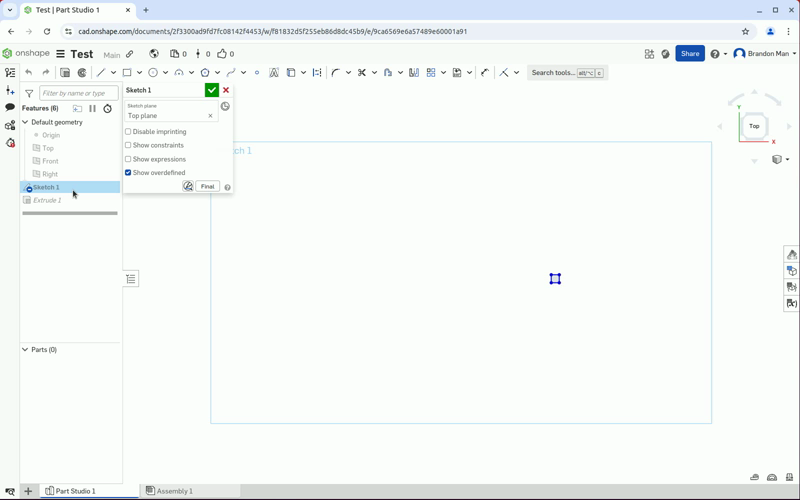
mouse_move(229, 92)
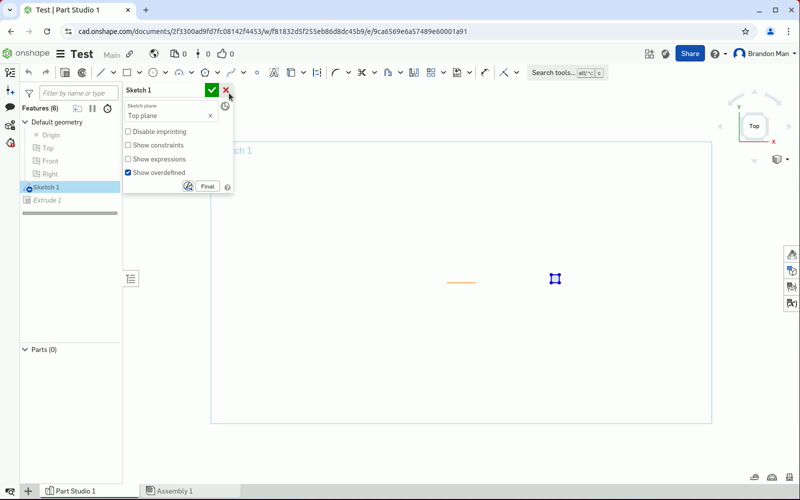
click(229, 92)
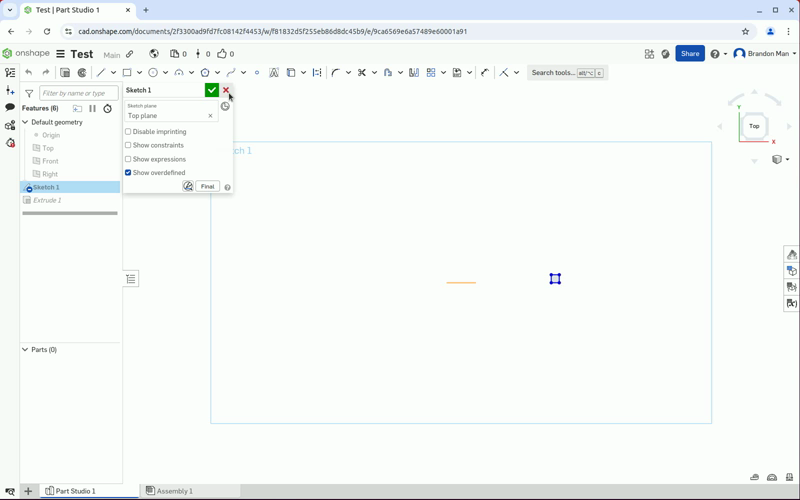
key(shift+s)
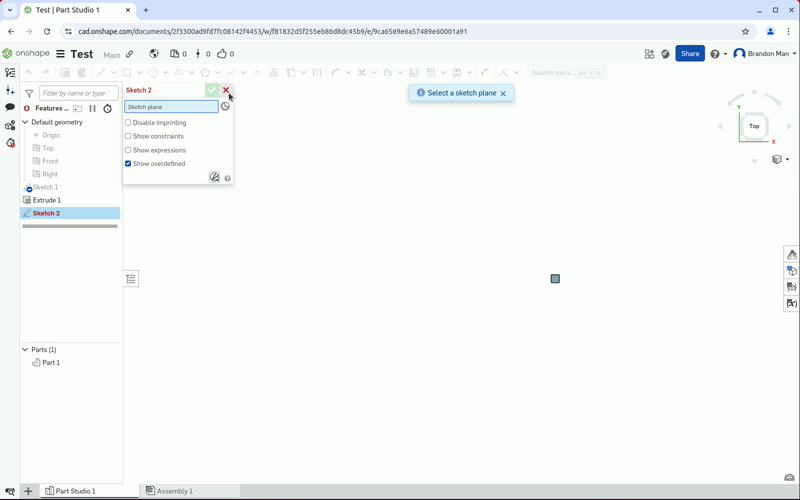
mouse_move(73, 150)
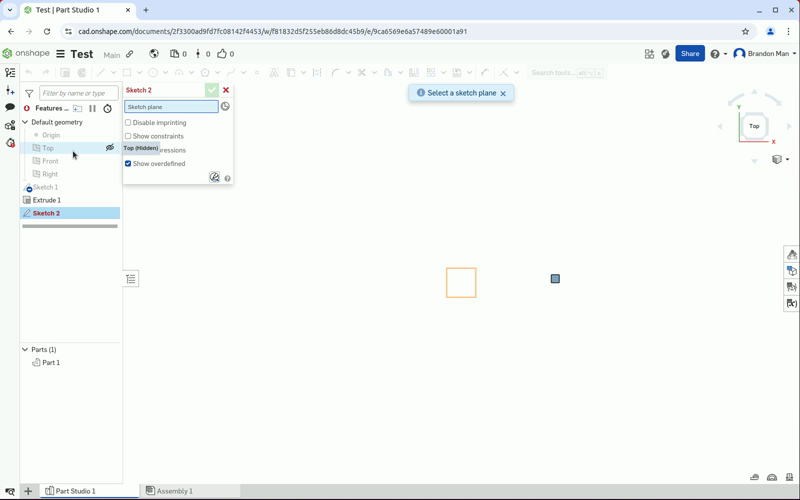
click(73, 150)
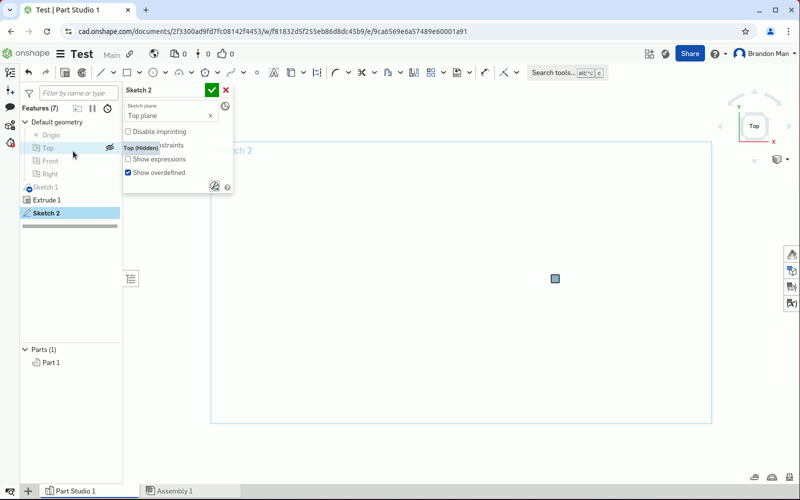
mouse_move(73, 352)
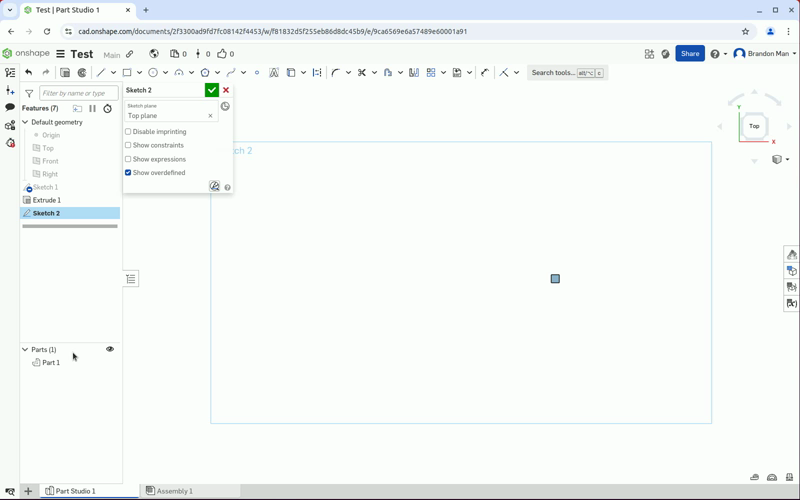
key(y)
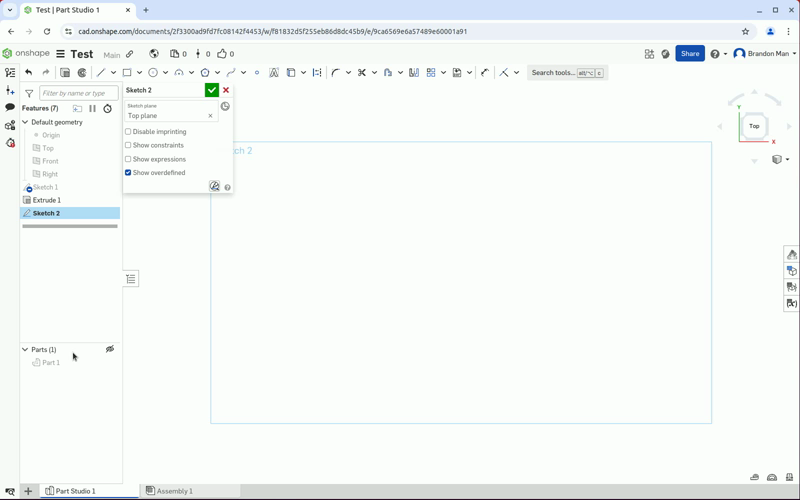
key(l)
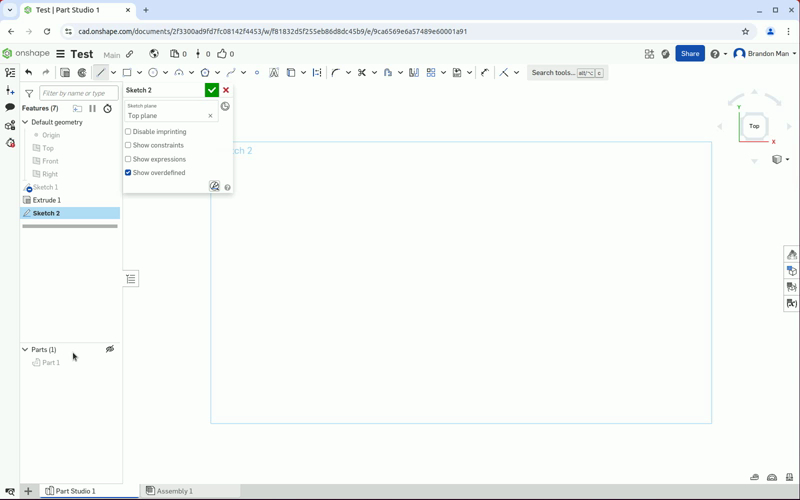
key_down(shift)
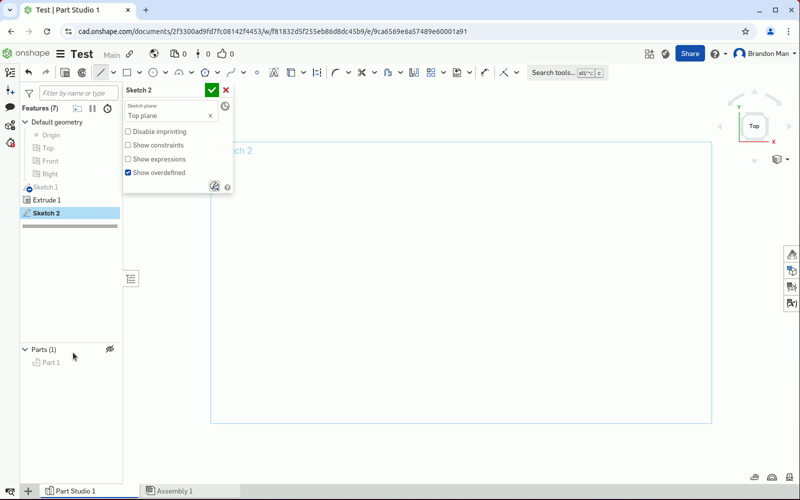
mouse_move(486, 282)
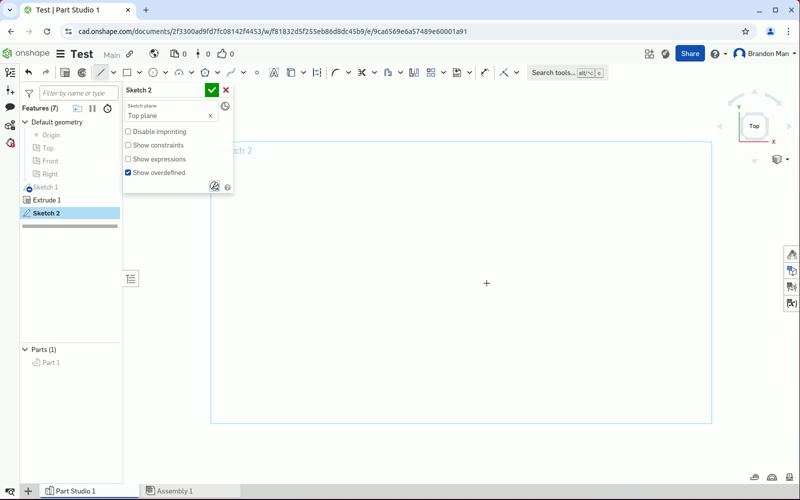
click(486, 282)
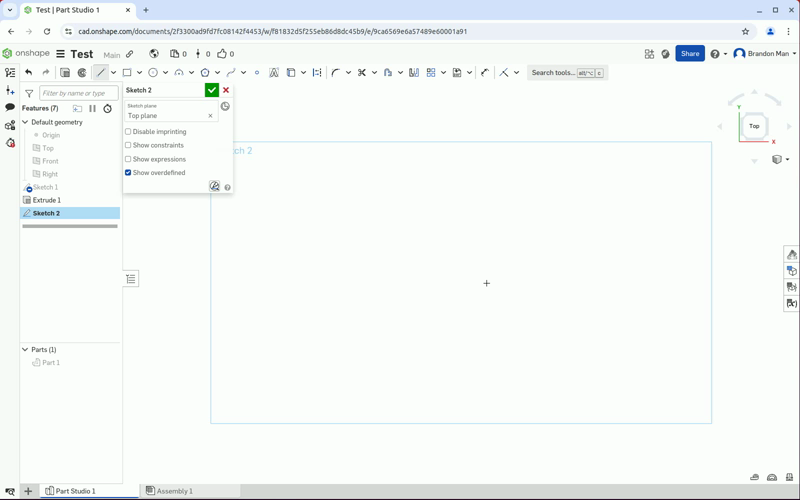
key_up(shift)
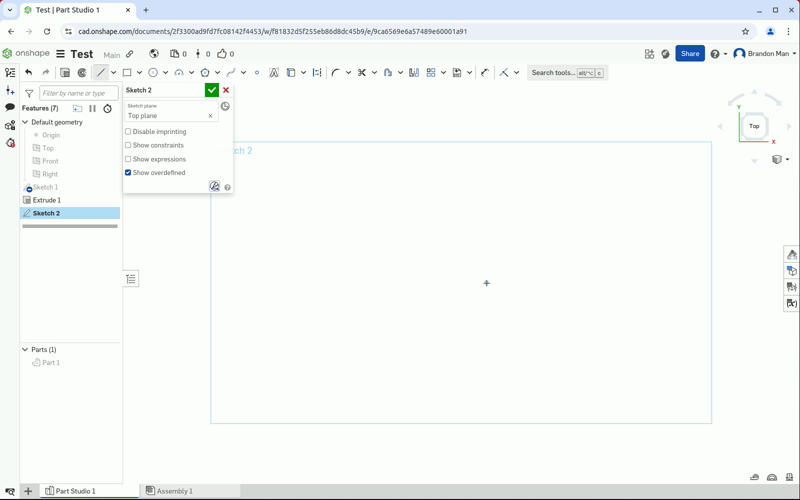
key_down(shift)
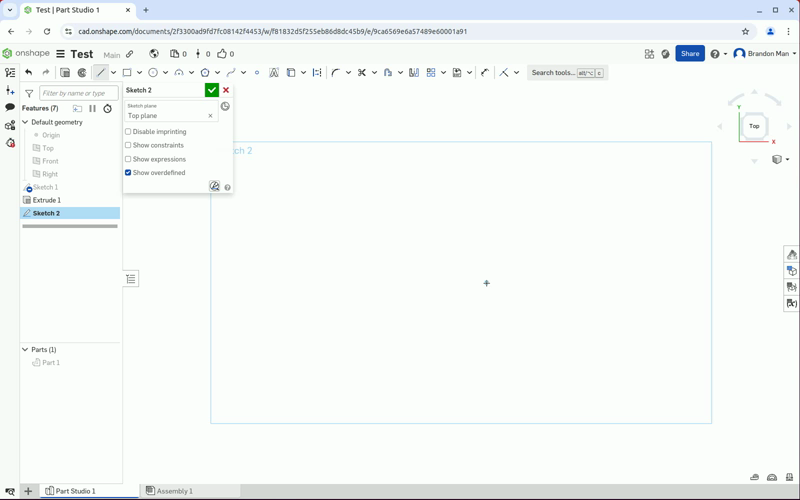
mouse_move(516, 282)
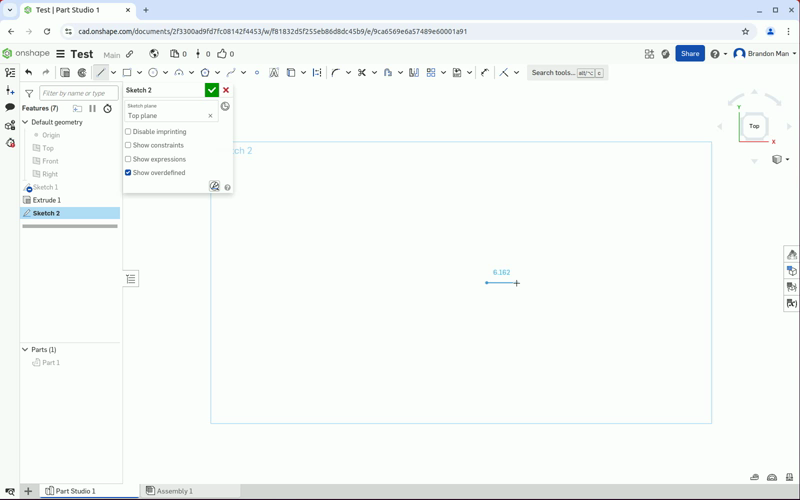
mouse_move(494, 282)
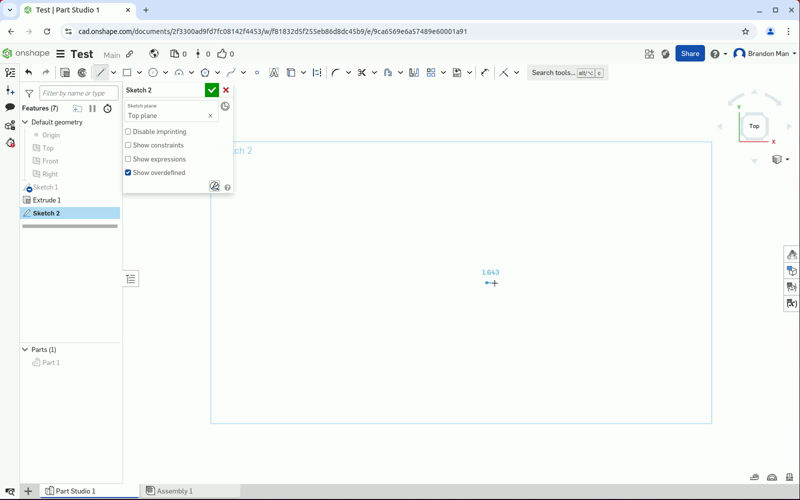
click(494, 282)
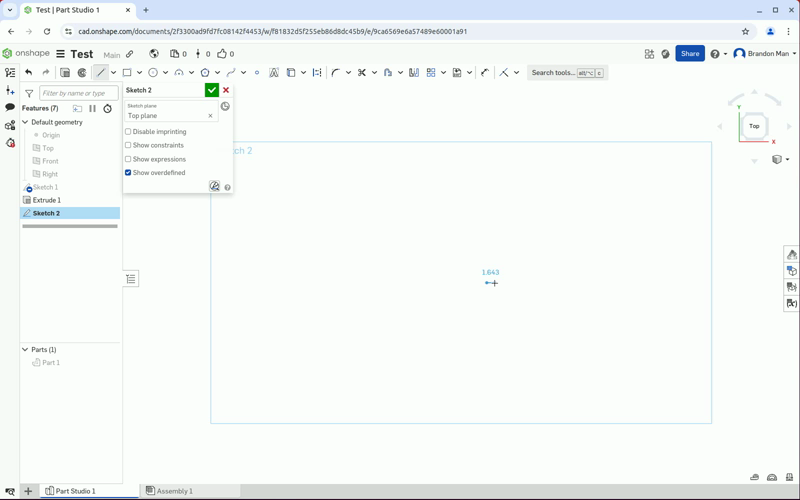
key_up(shift)
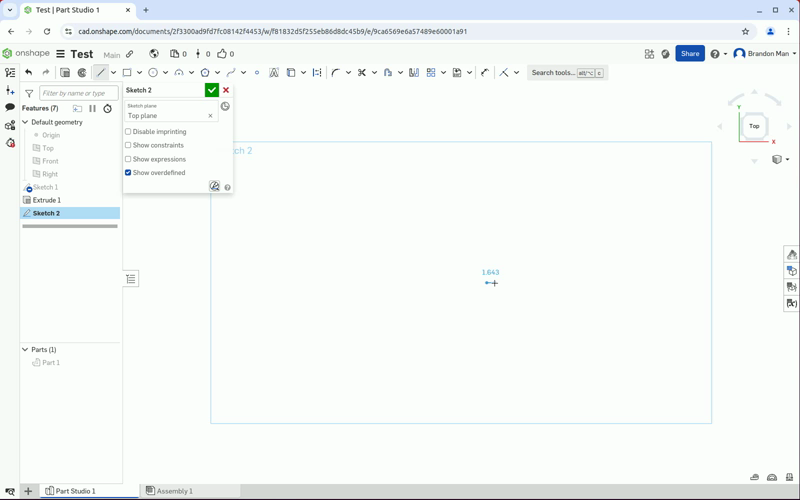
key_down(shift)
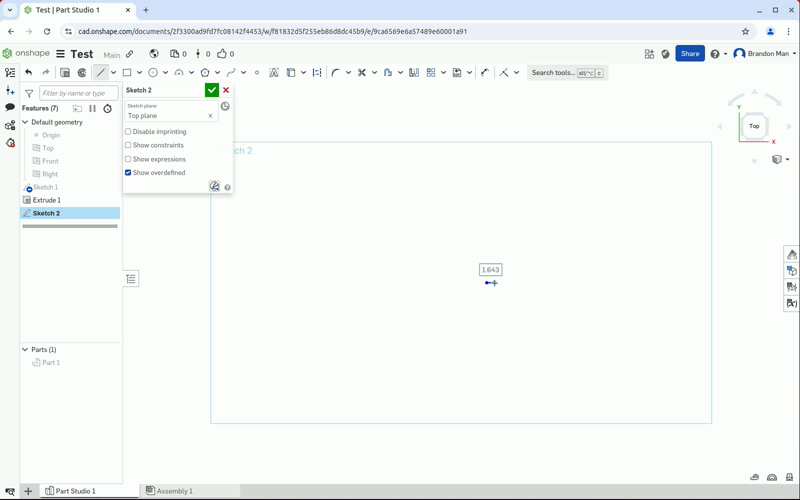
mouse_move(524, 282)
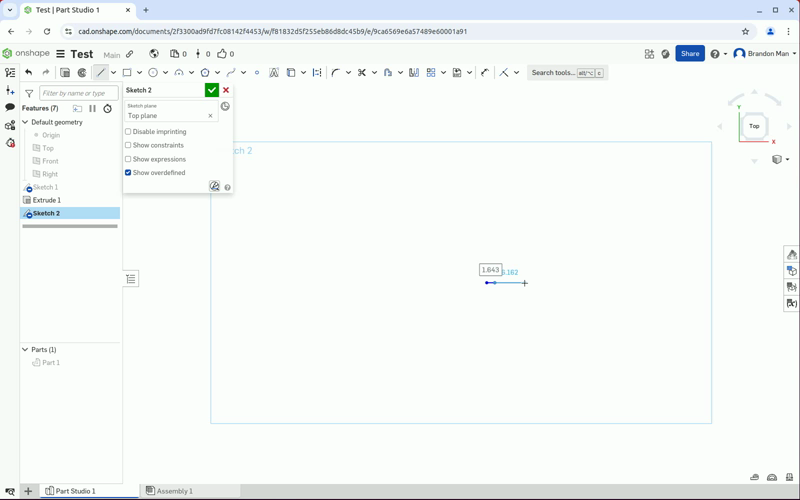
mouse_move(494, 274)
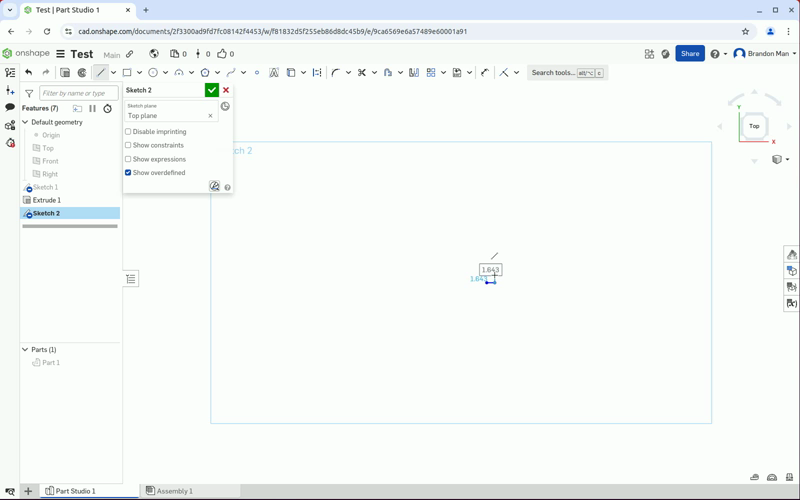
click(494, 274)
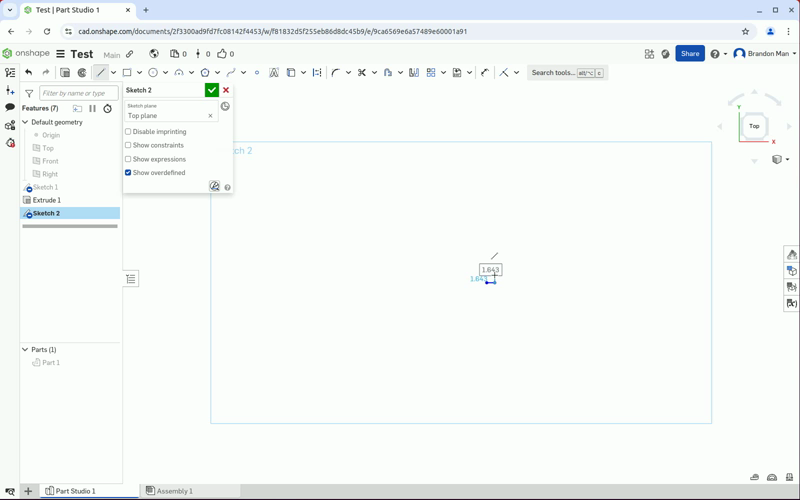
key_up(shift)
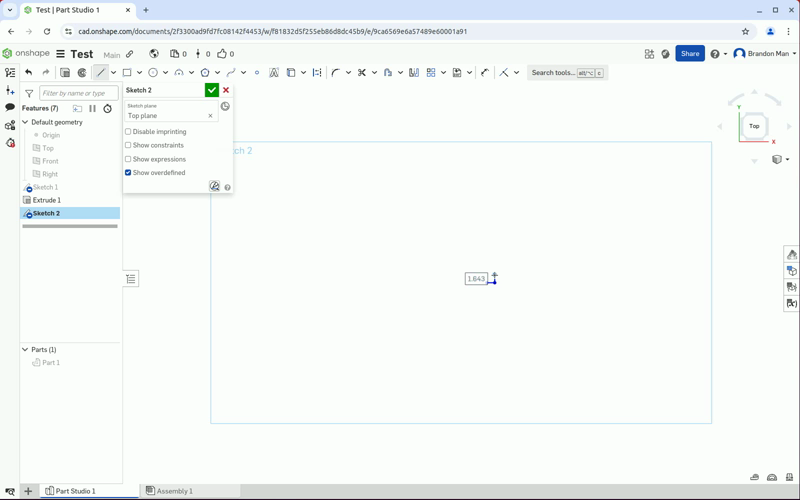
key_down(shift)
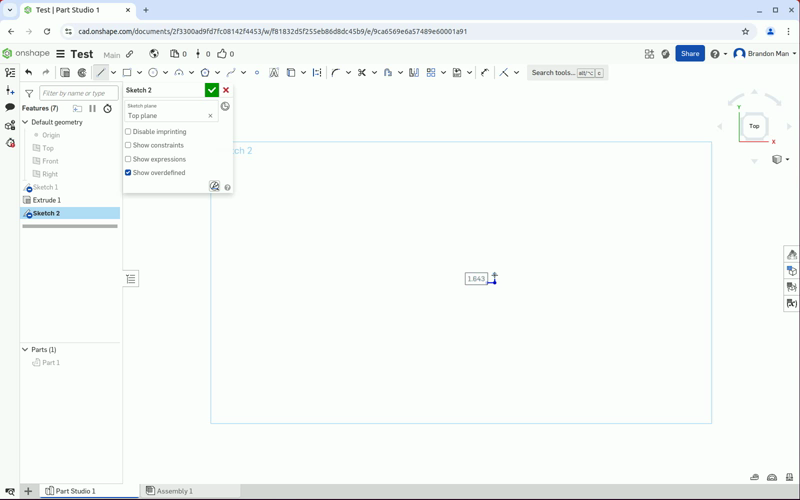
mouse_move(524, 274)
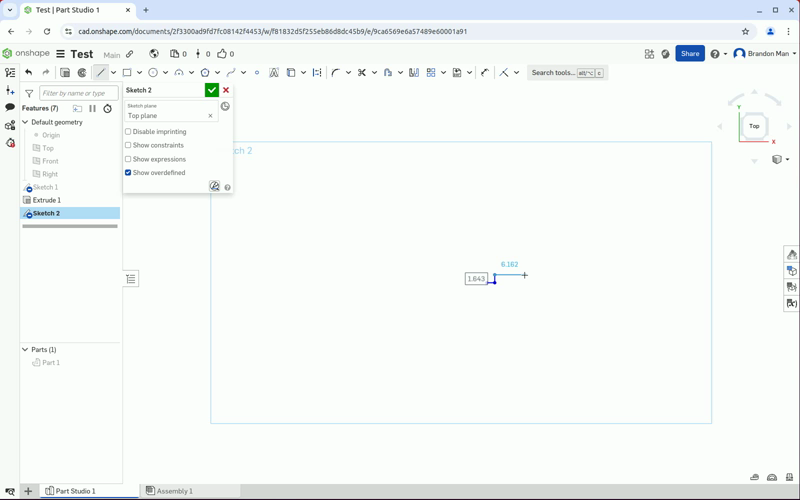
mouse_move(486, 274)
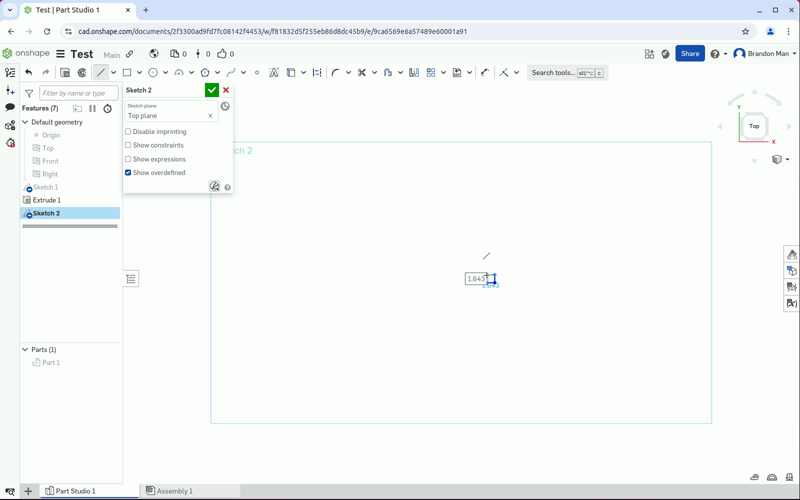
click(486, 274)
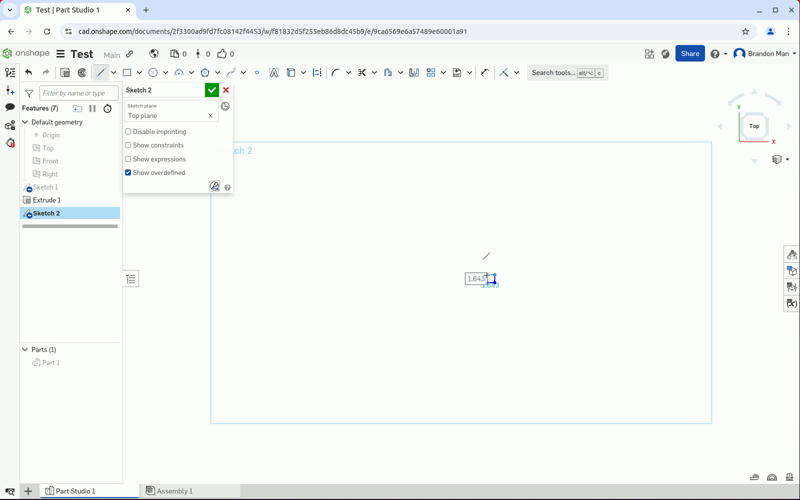
key_up(shift)
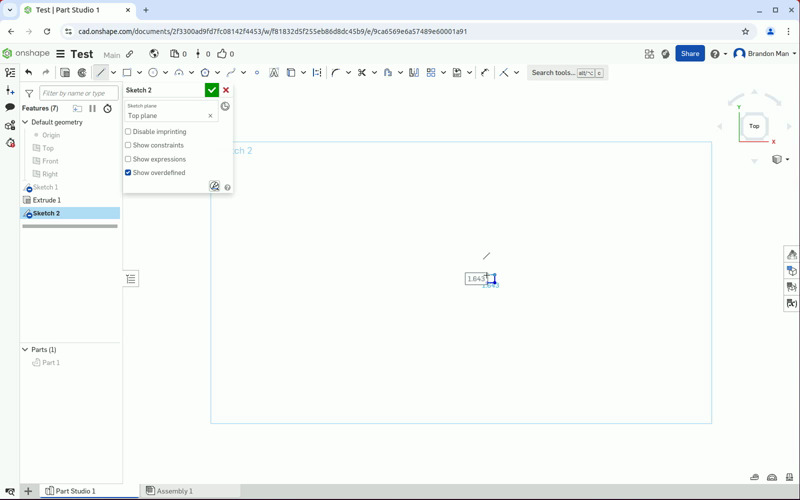
mouse_move(516, 274)
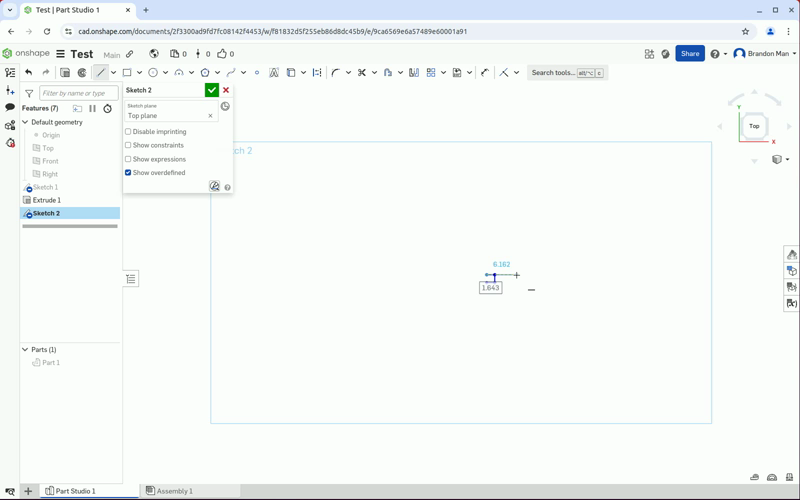
key_down(shift)
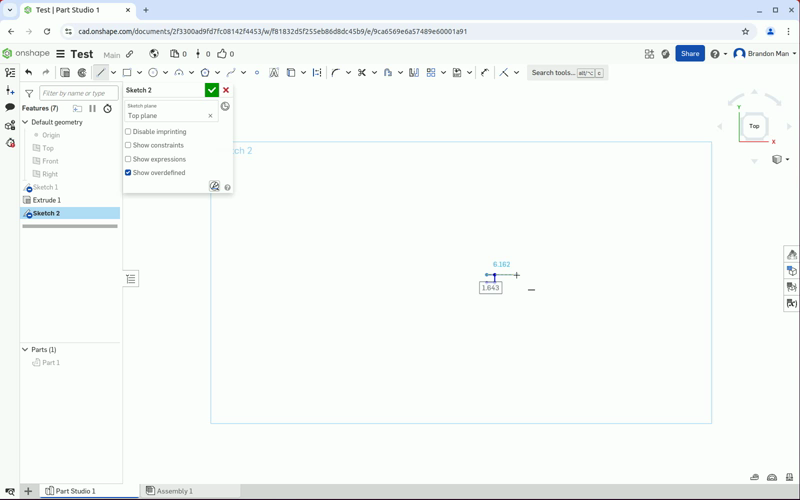
mouse_move(486, 282)
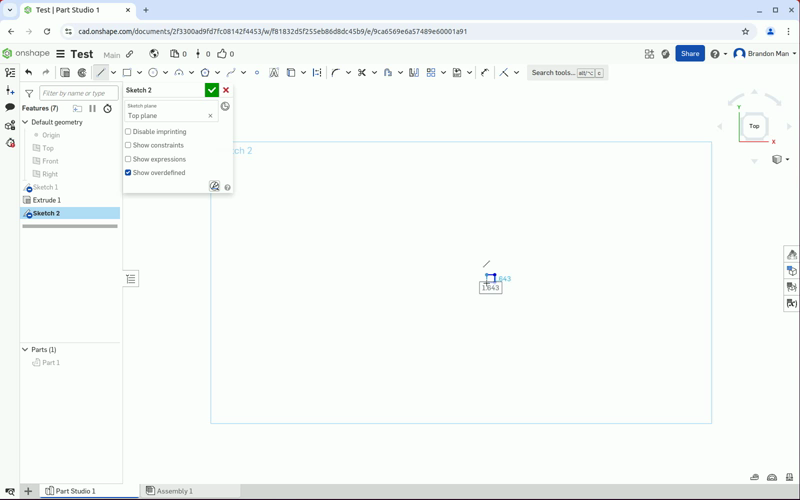
key_up(shift)
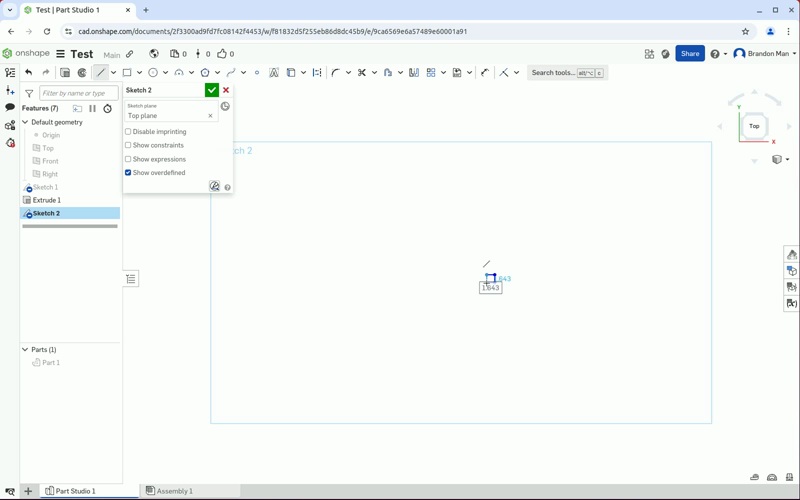
click(486, 282)
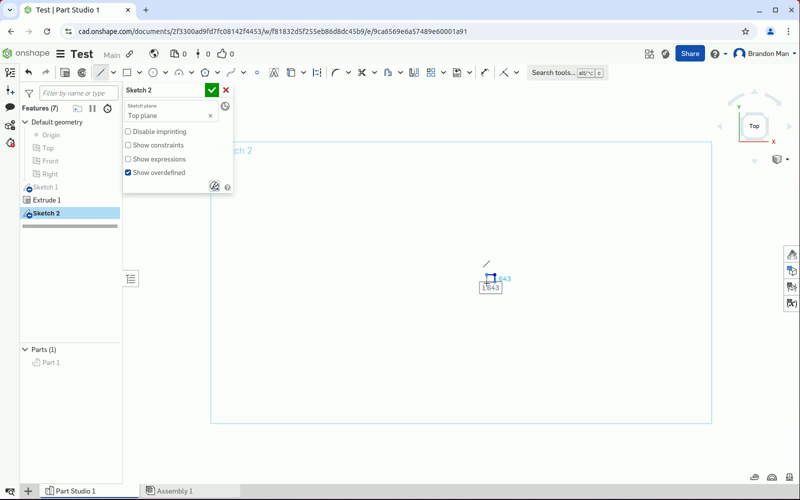
key(esc)
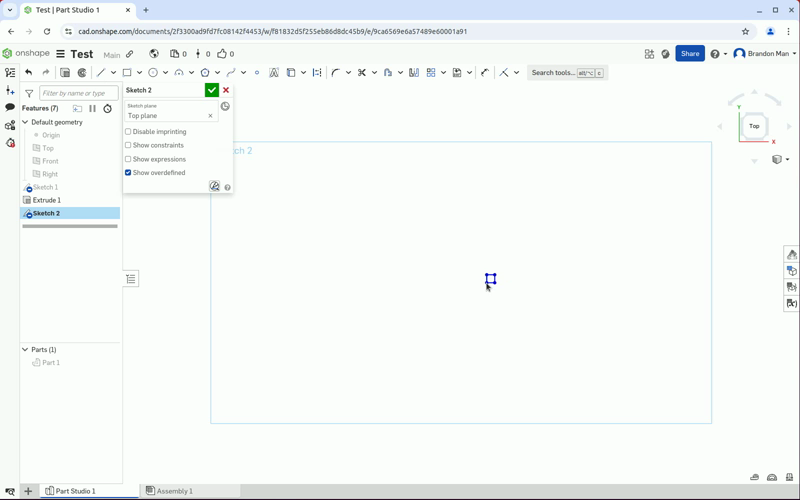
mouse_move(488, 280)
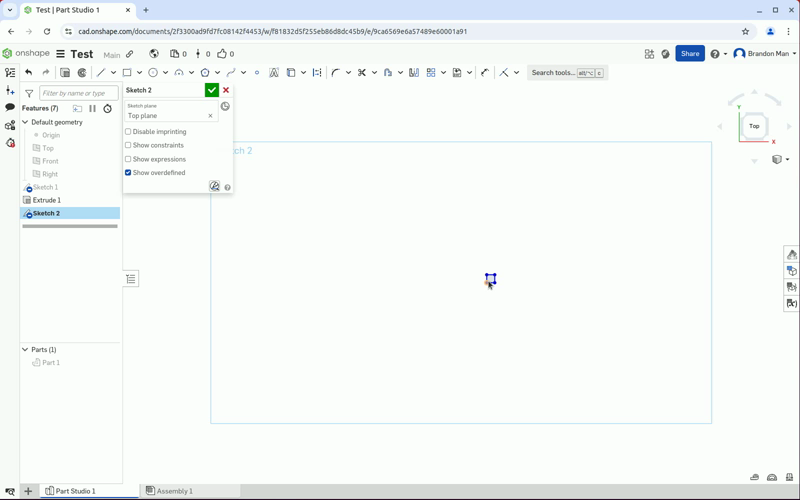
scroll(6)
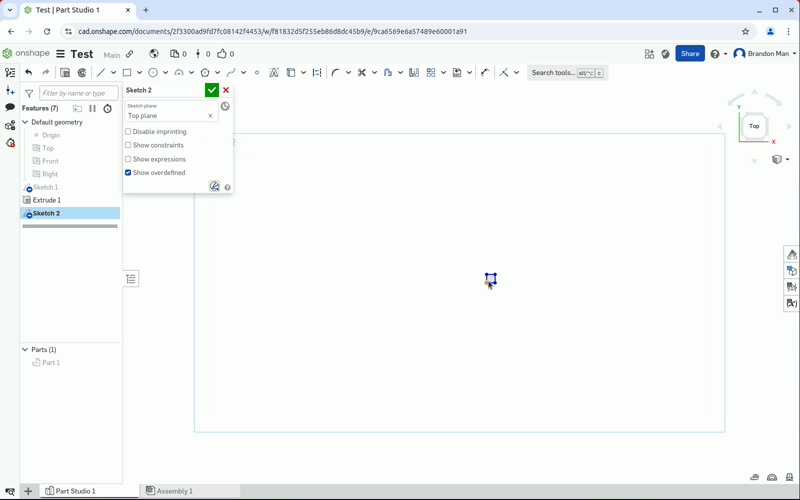
scroll(6)
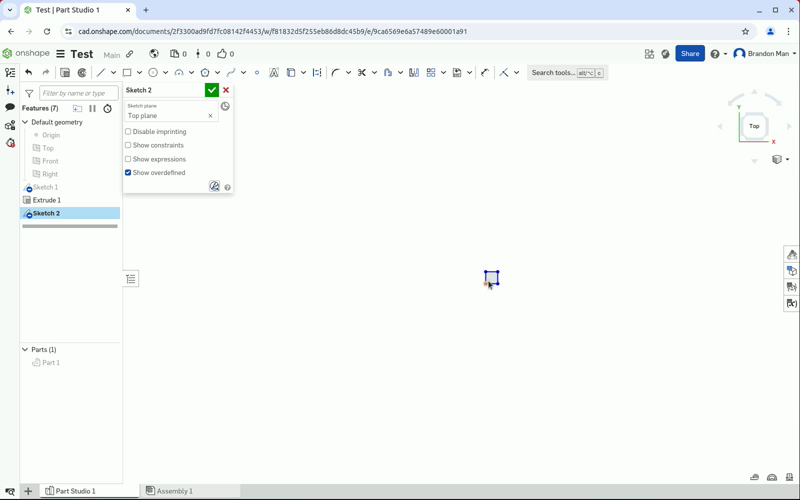
scroll(6)
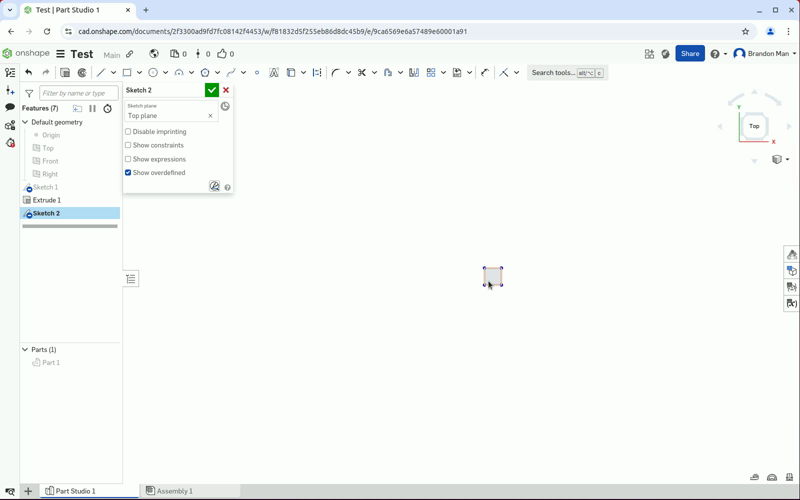
scroll(6)
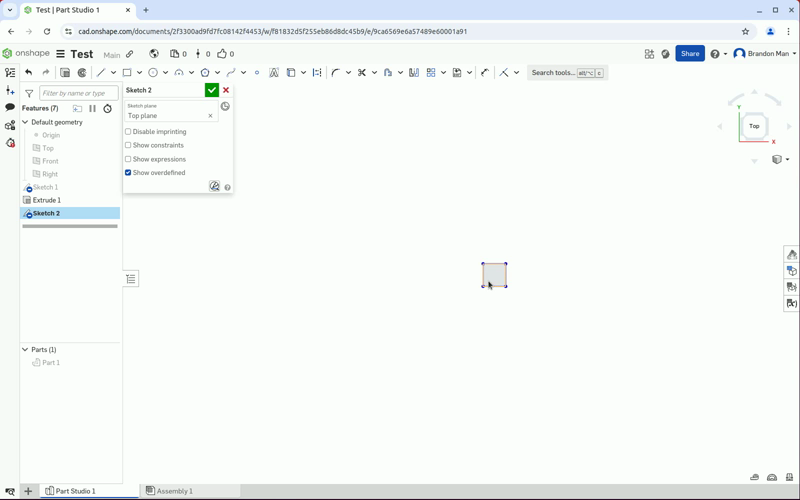
scroll(6)
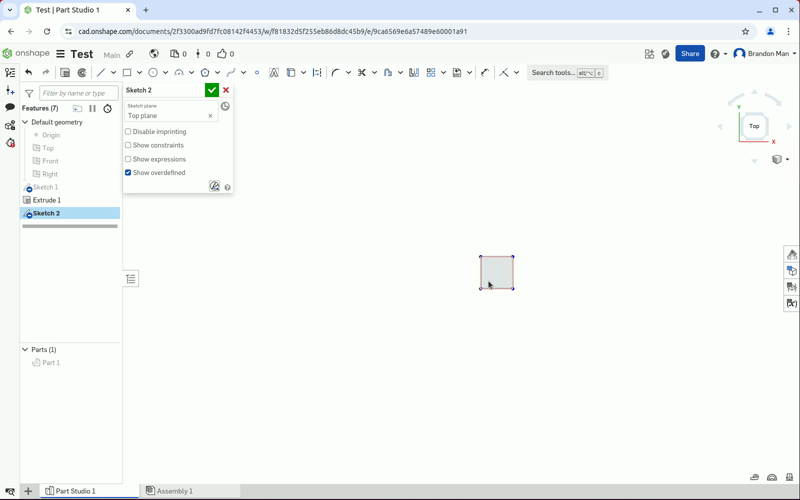
scroll(6)
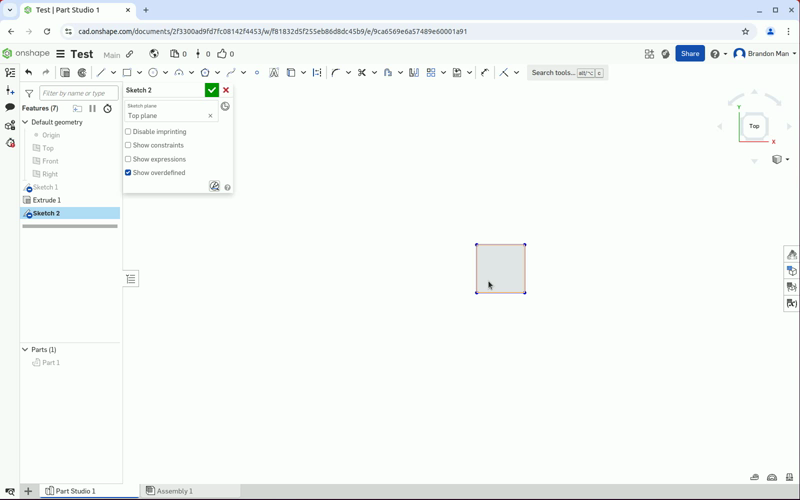
scroll(6)
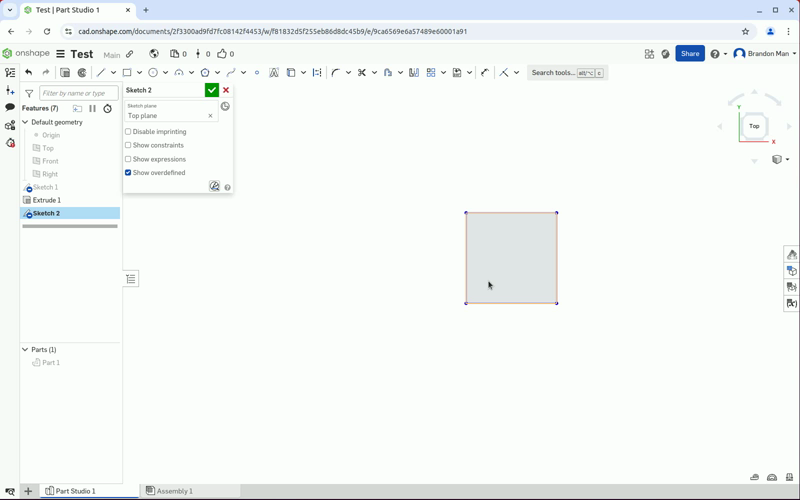
click(488, 280)
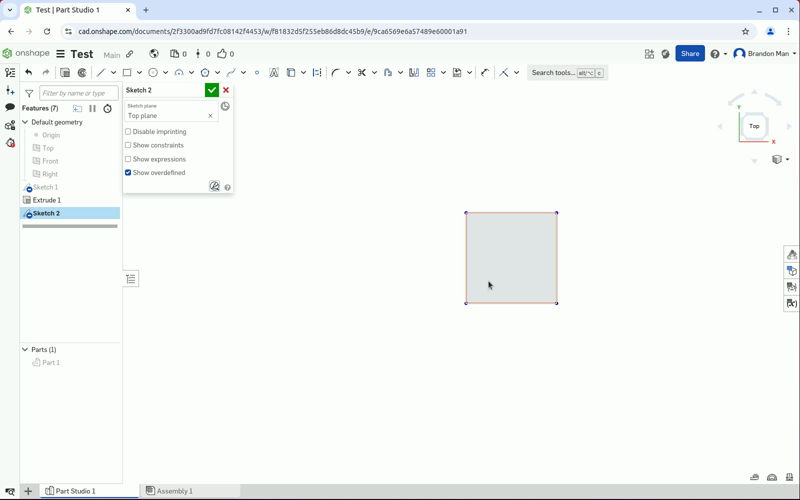
scroll(-6)
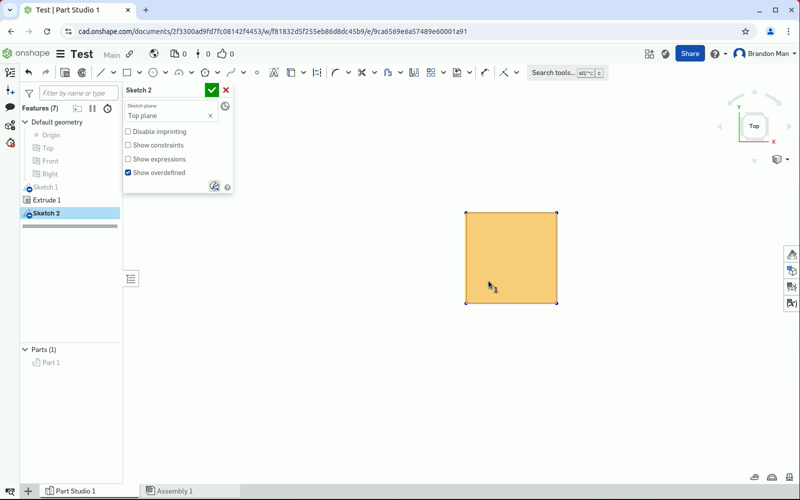
scroll(-6)
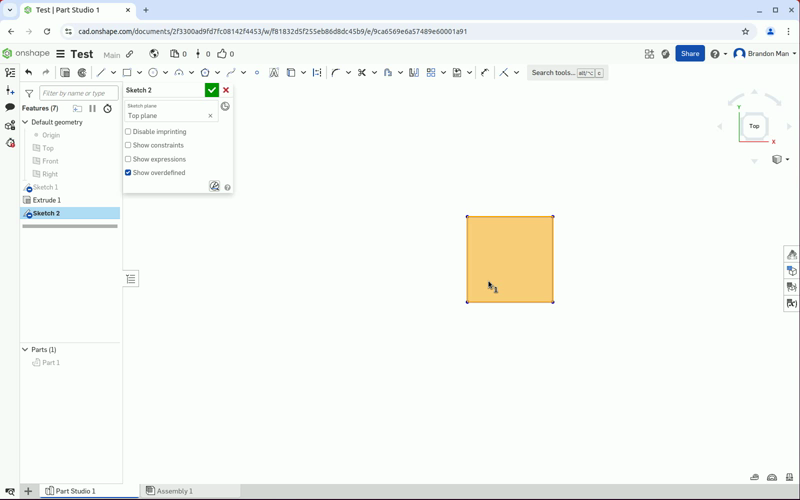
scroll(-6)
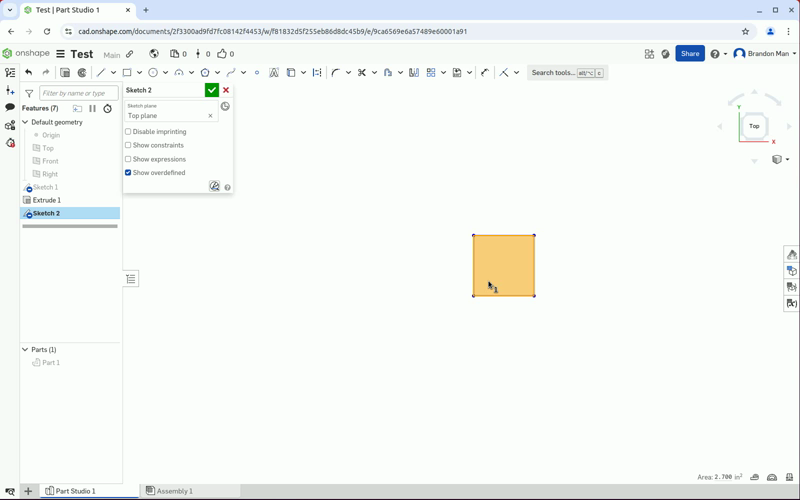
scroll(-6)
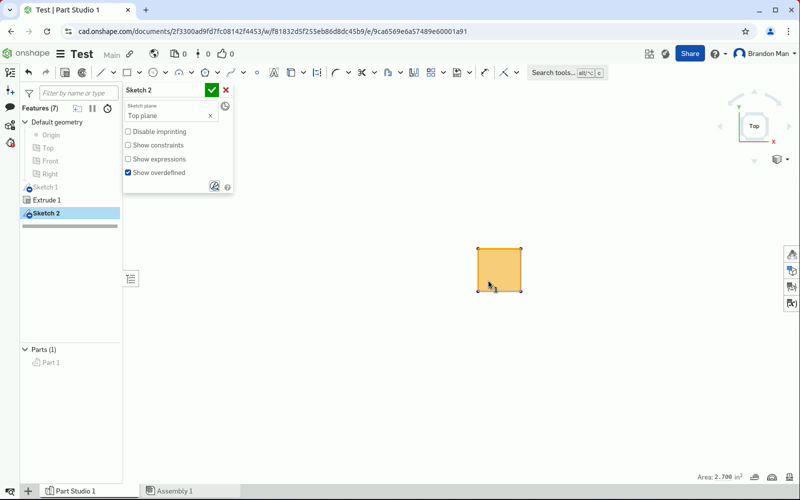
scroll(-6)
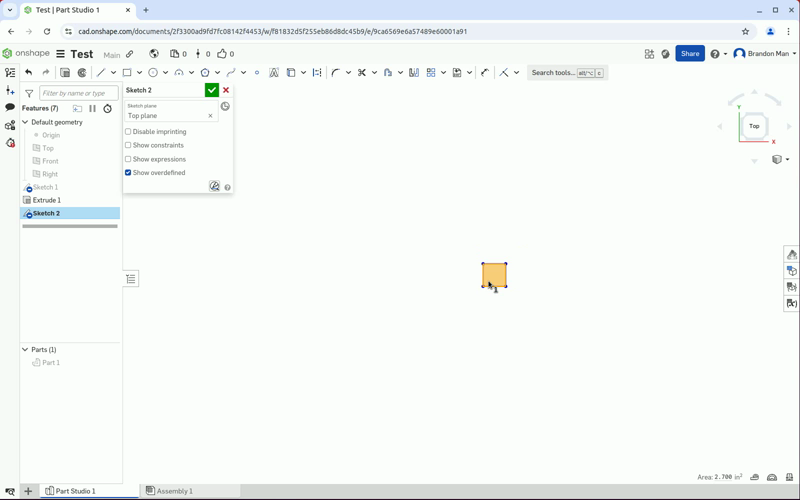
scroll(-6)
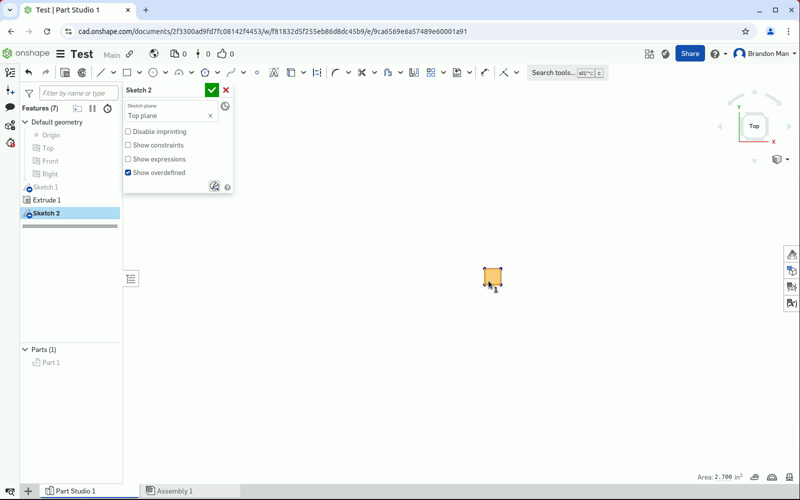
scroll(-6)
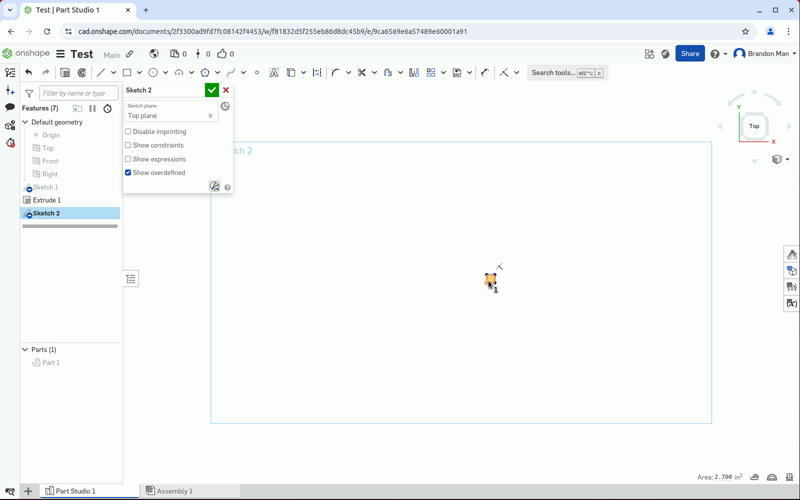
mouse_move(73, 352)
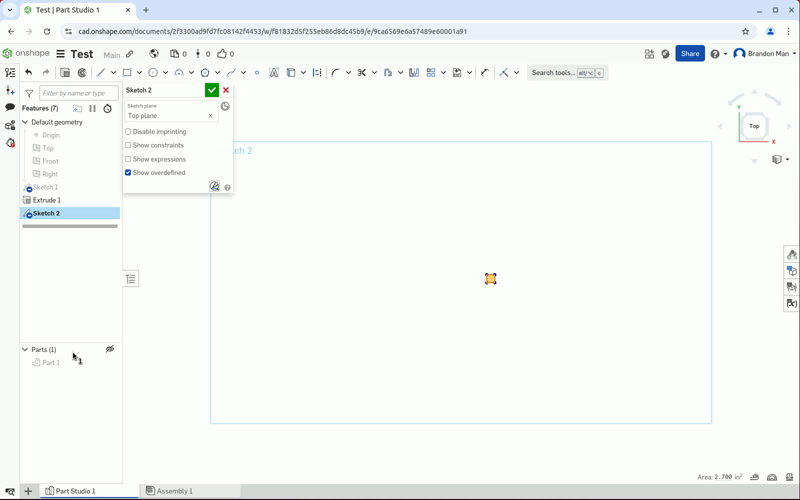
key(shift+y)
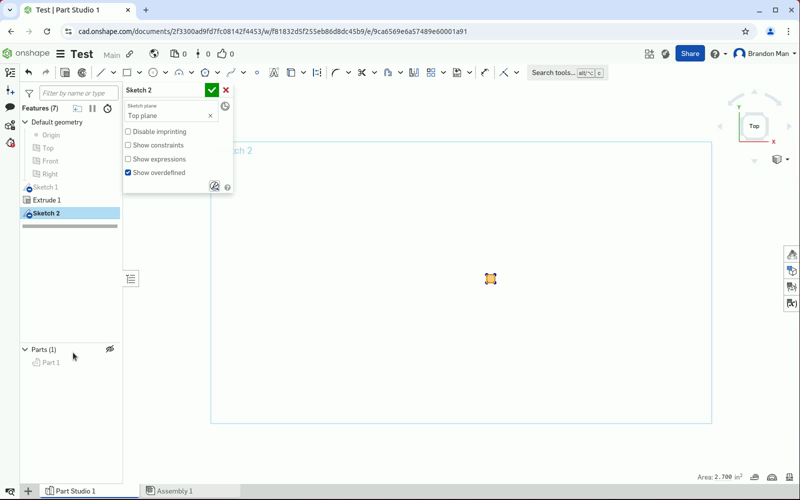
key(shift+e)
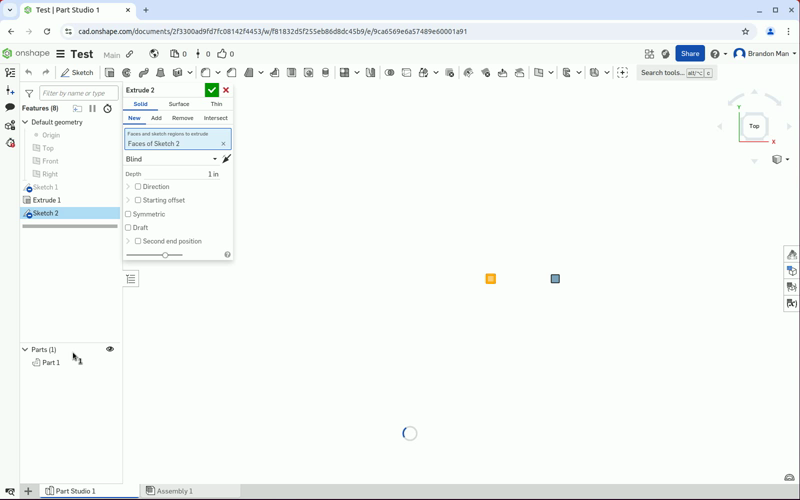
mouse_move(143, 106)
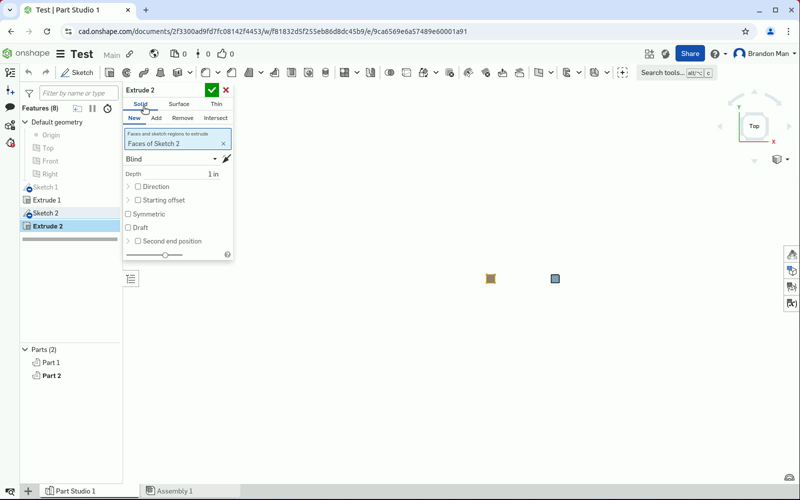
click(143, 106)
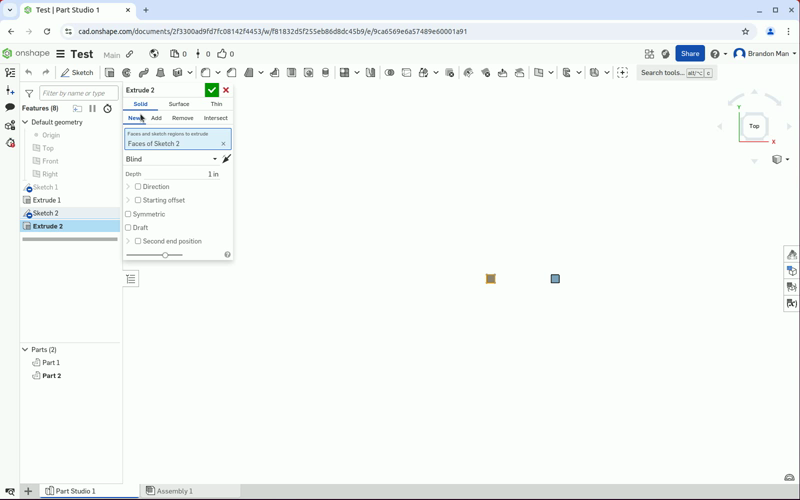
mouse_move(137, 120)
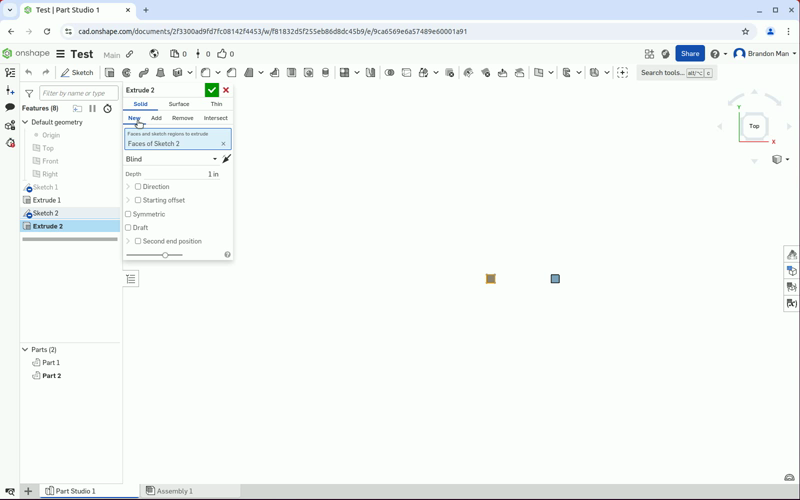
click(137, 120)
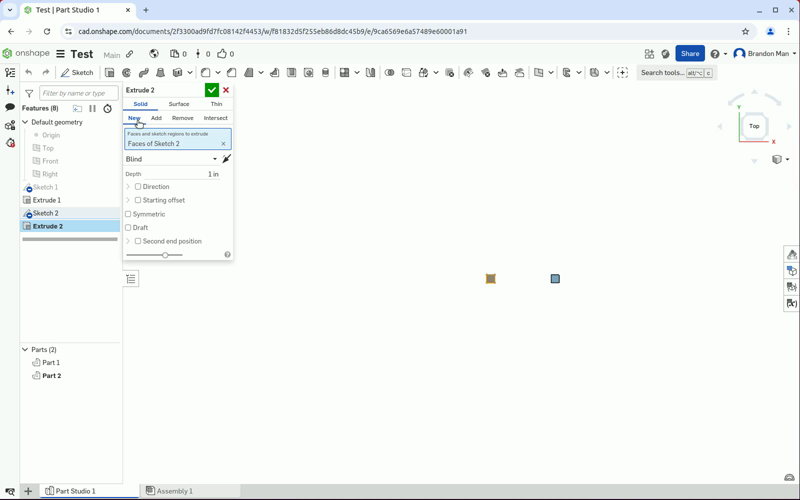
key(tab, 4)
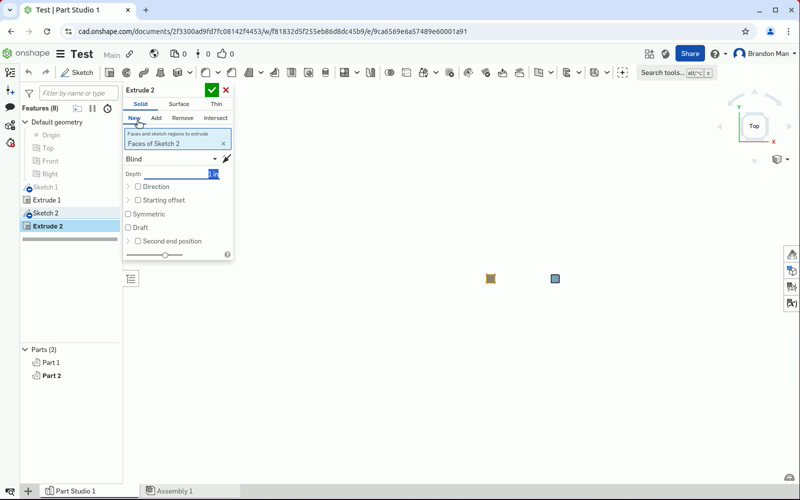
text(23.108)
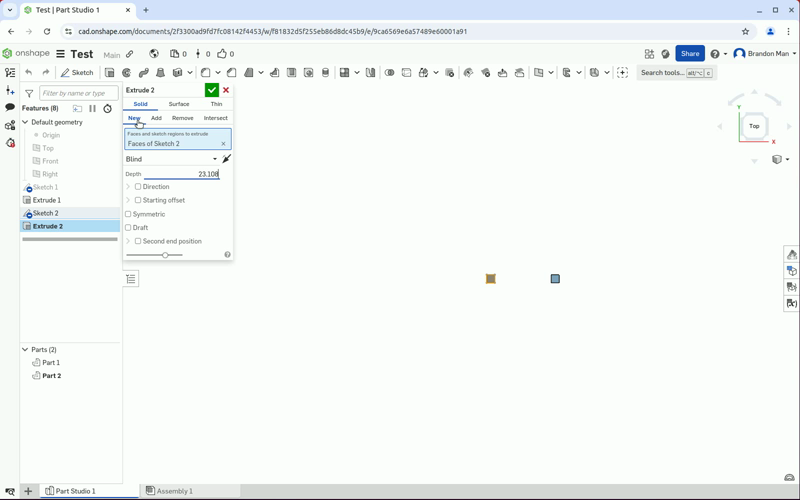
key(enter)
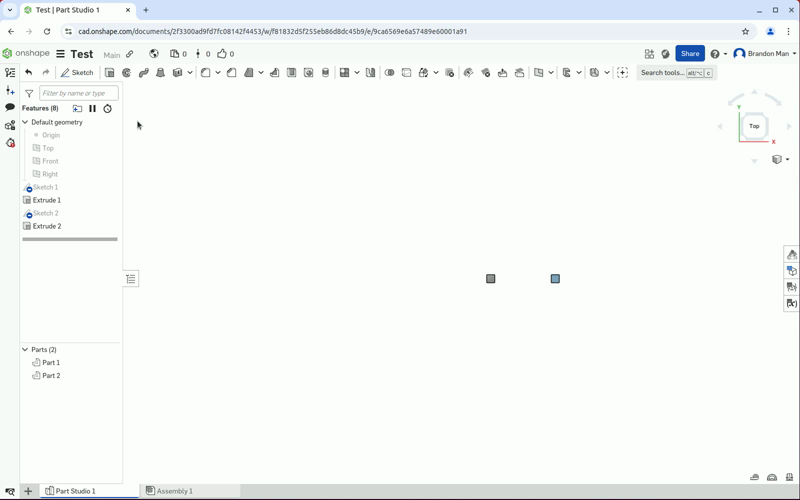
key(shift+h)
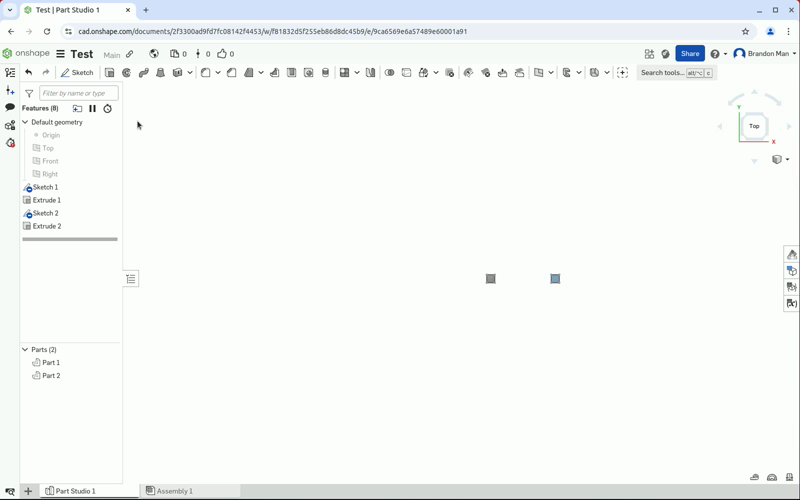
key(shift+h)
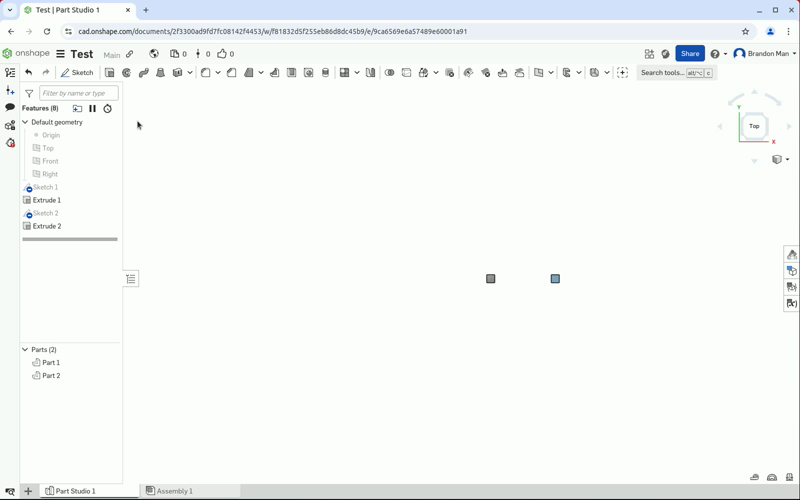
mouse_move(73, 189)
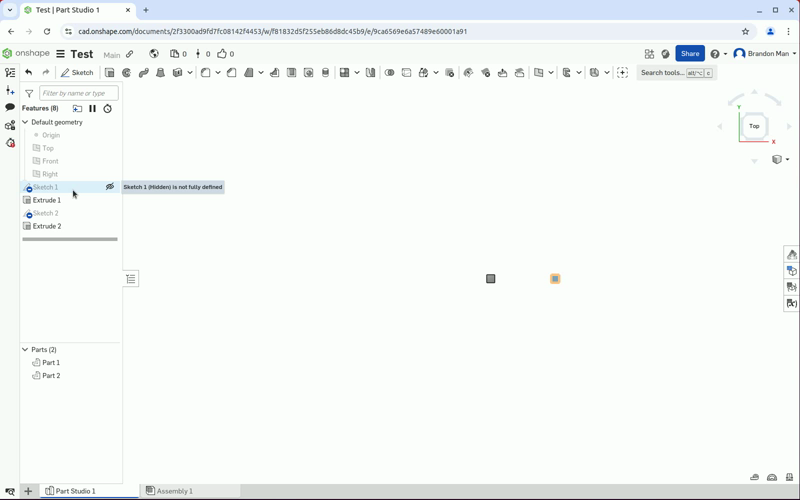
click(73, 189)
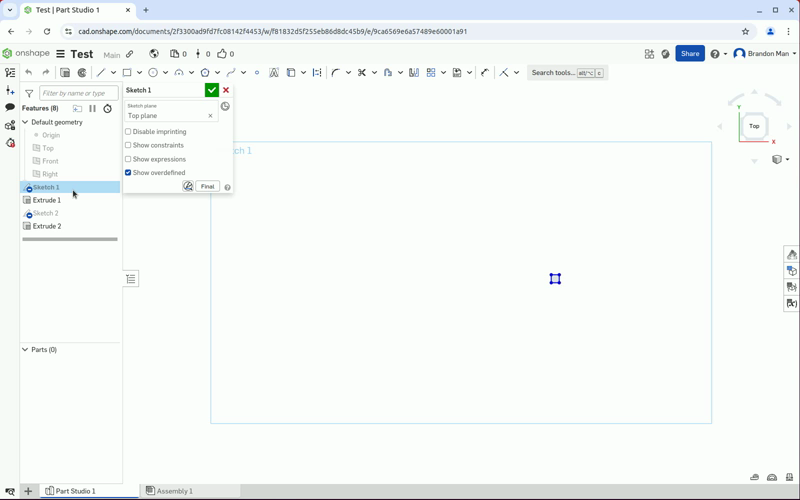
mouse_move(229, 92)
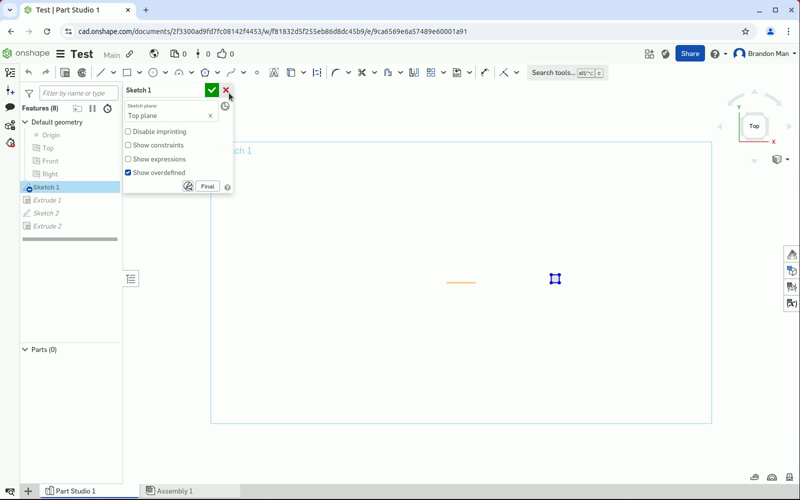
click(229, 92)
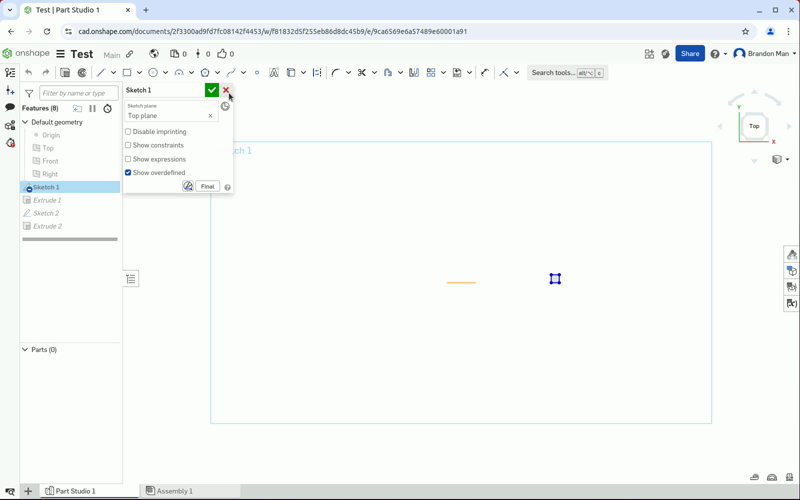
key(shift+s)
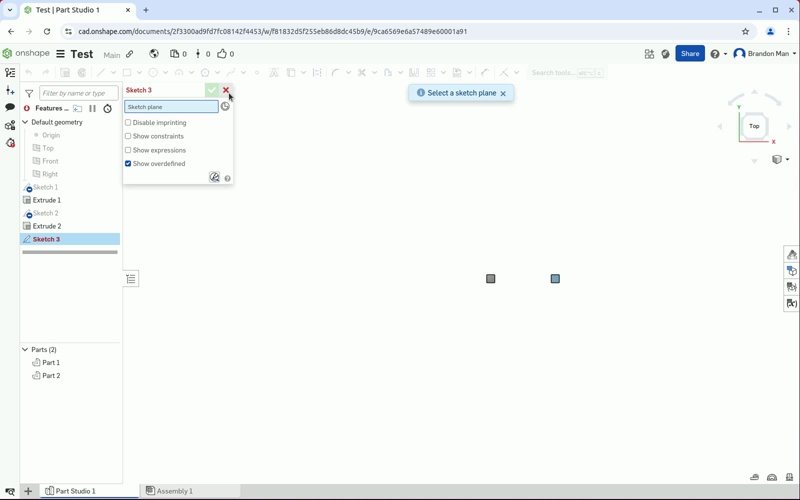
mouse_move(73, 150)
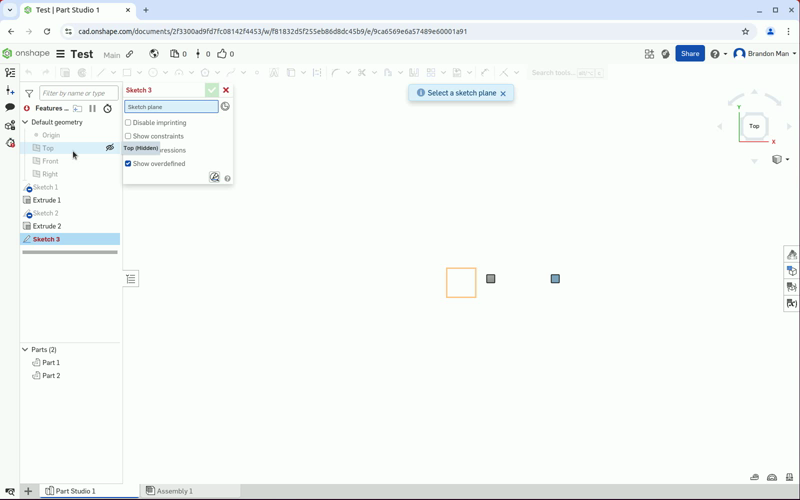
click(73, 150)
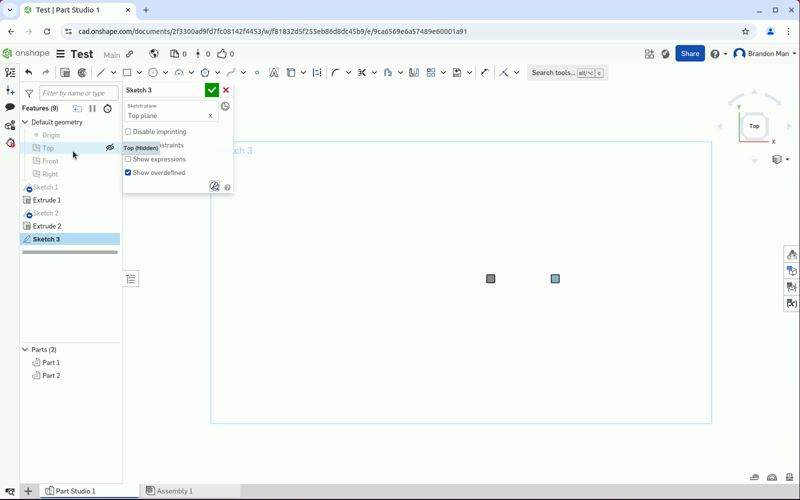
mouse_move(73, 352)
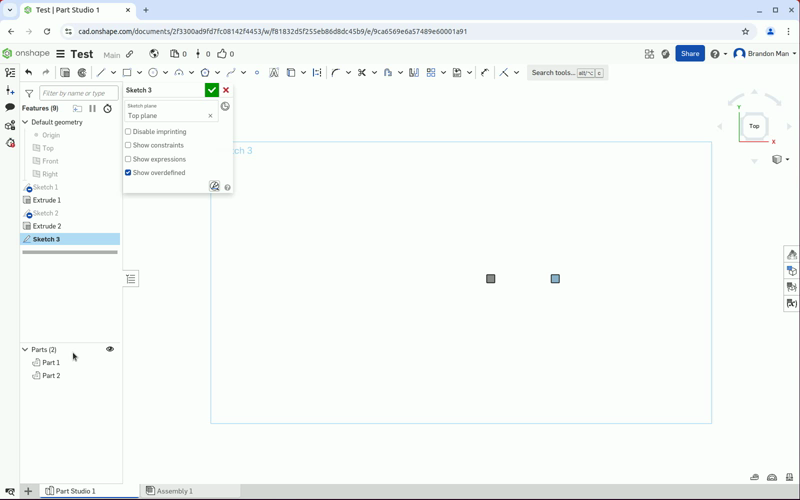
key(y)
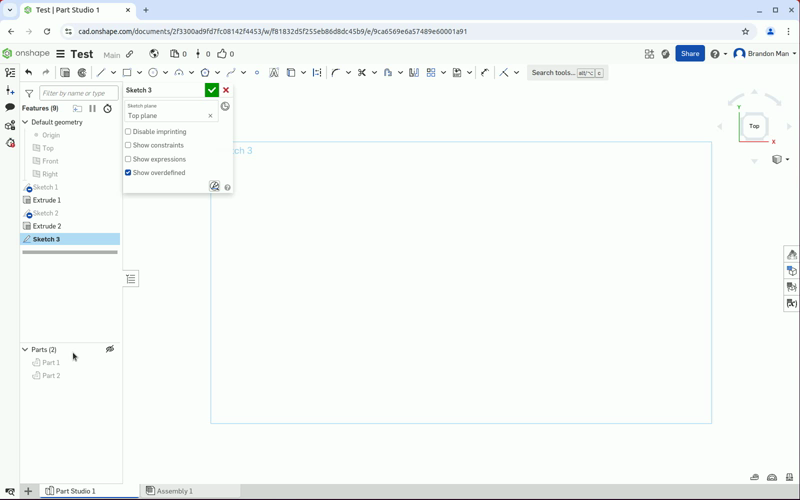
key(l)
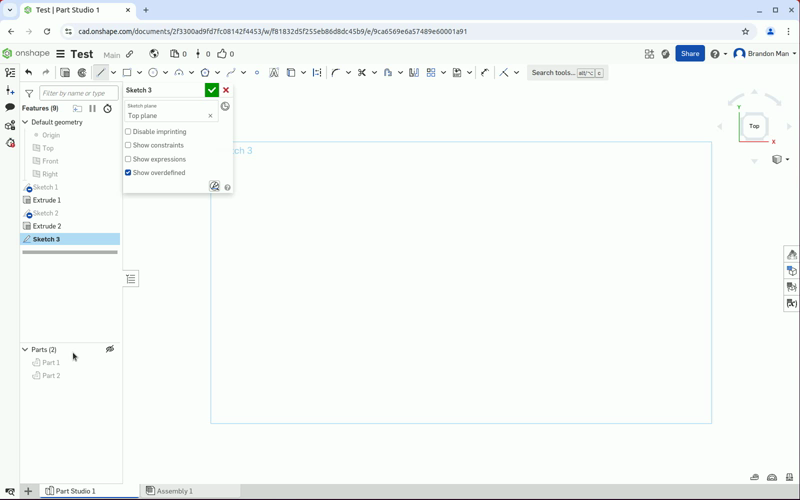
key_down(shift)
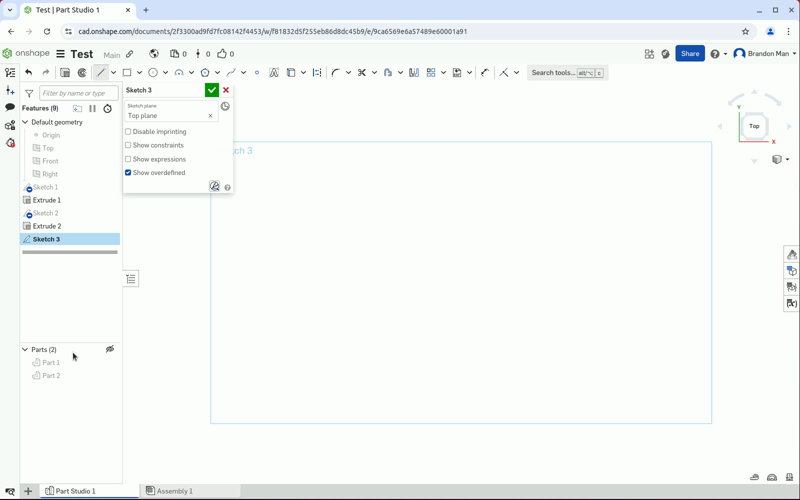
mouse_move(460, 282)
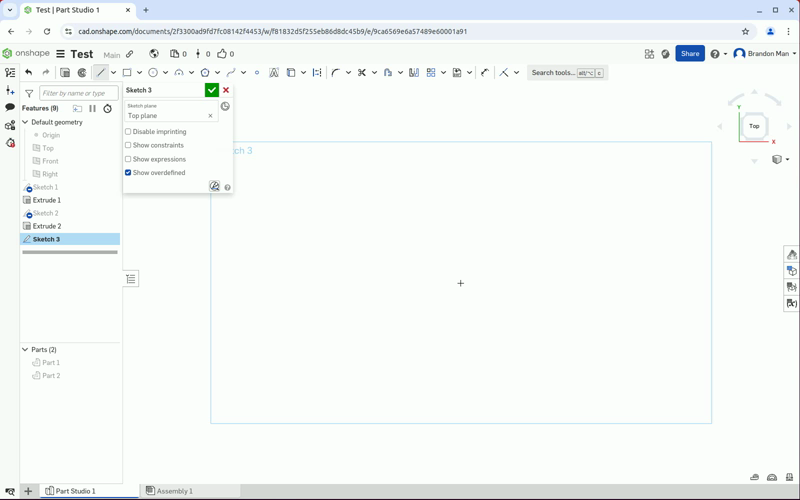
click(460, 282)
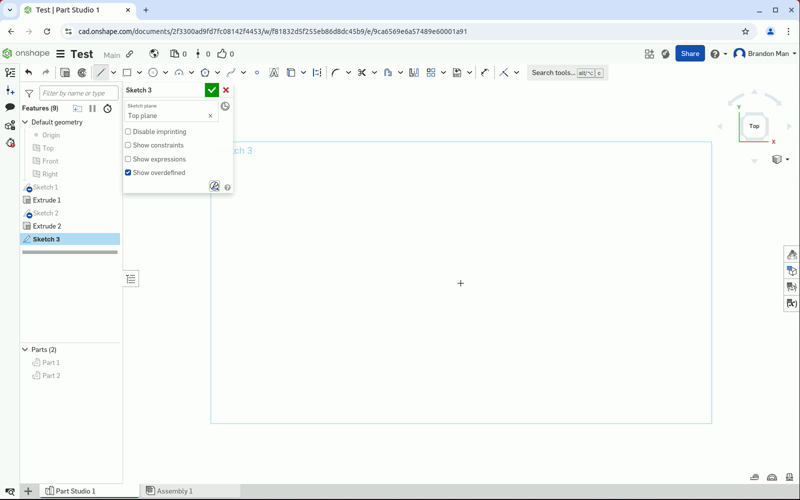
key_up(shift)
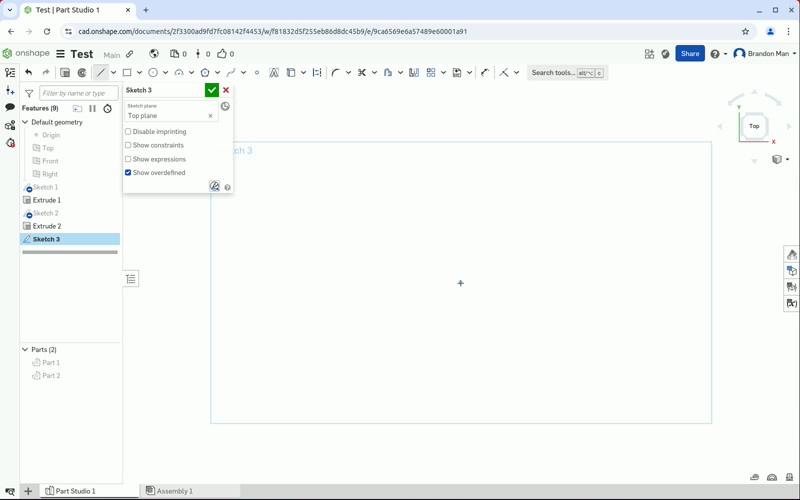
key_down(shift)
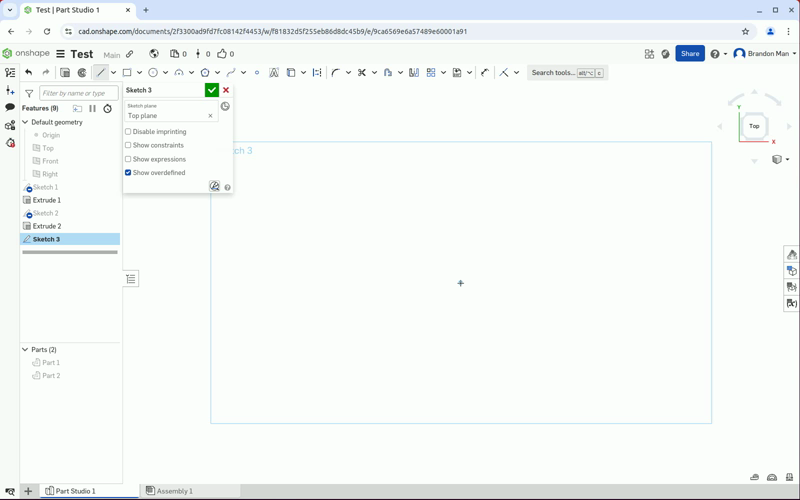
mouse_move(490, 282)
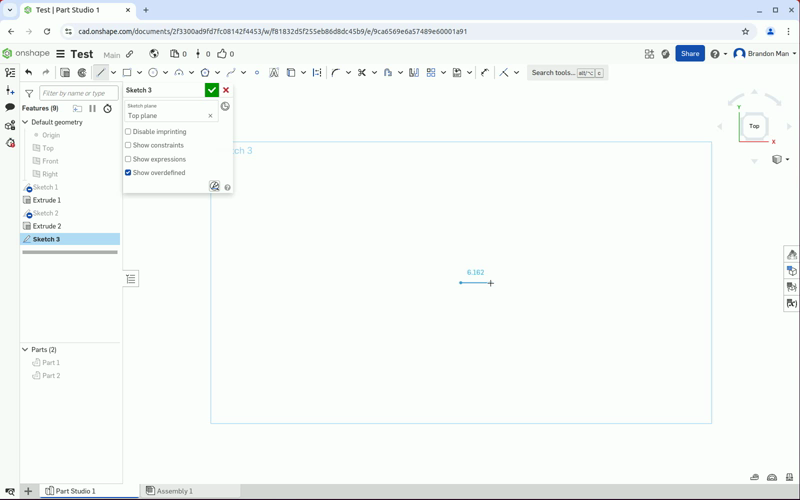
mouse_move(464, 282)
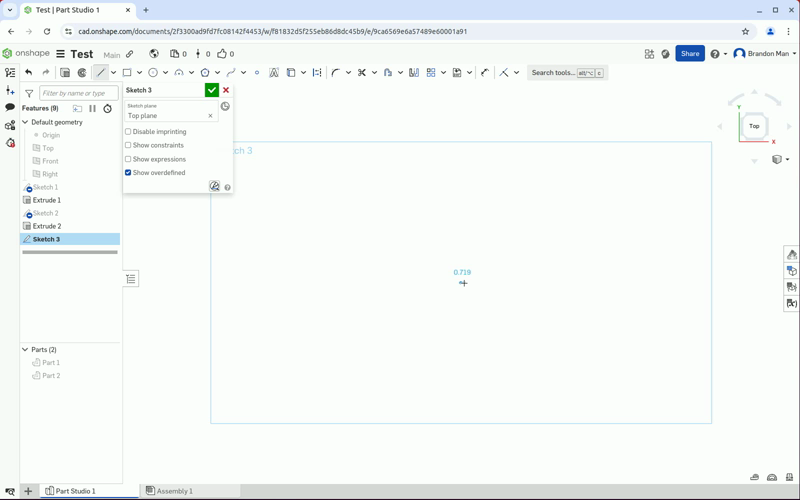
scroll(6)
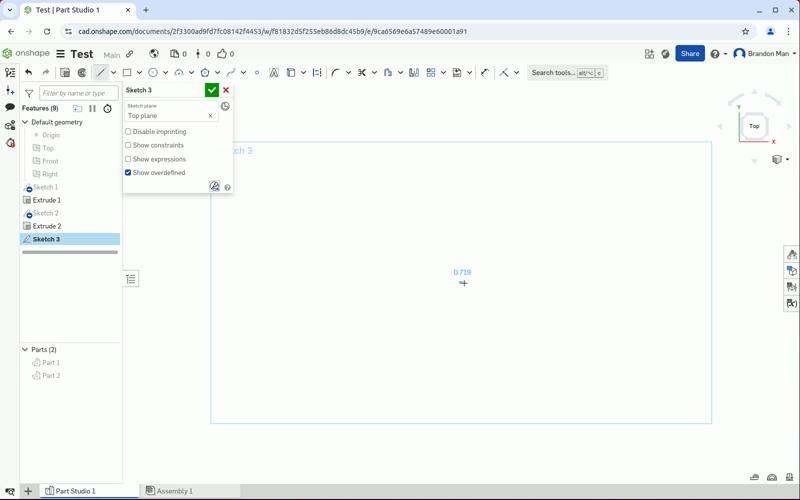
scroll(6)
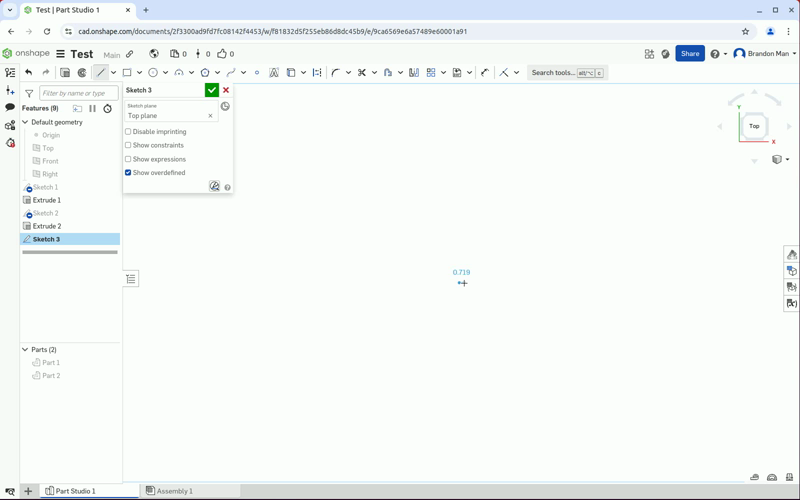
scroll(6)
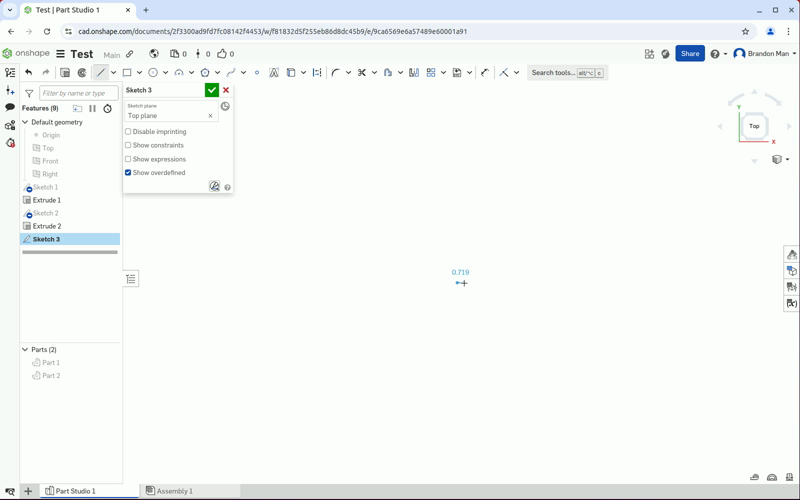
scroll(6)
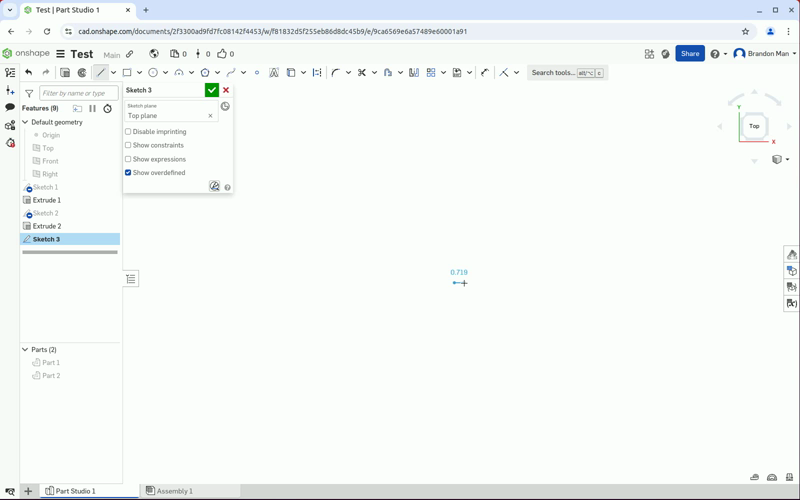
scroll(6)
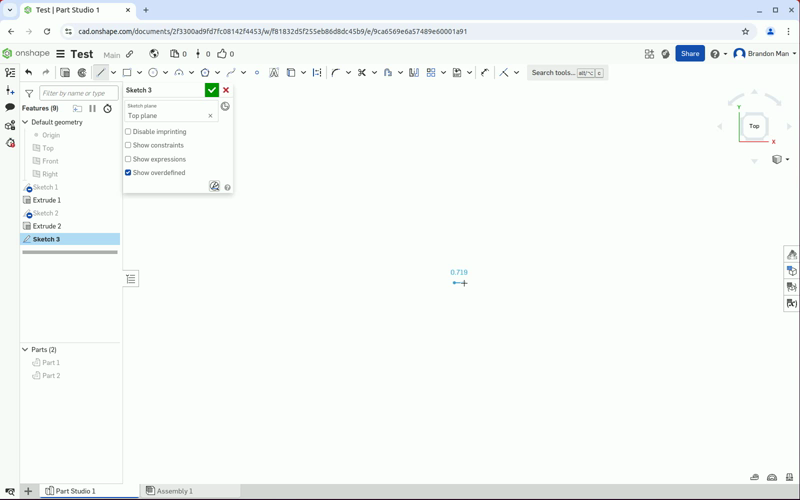
scroll(6)
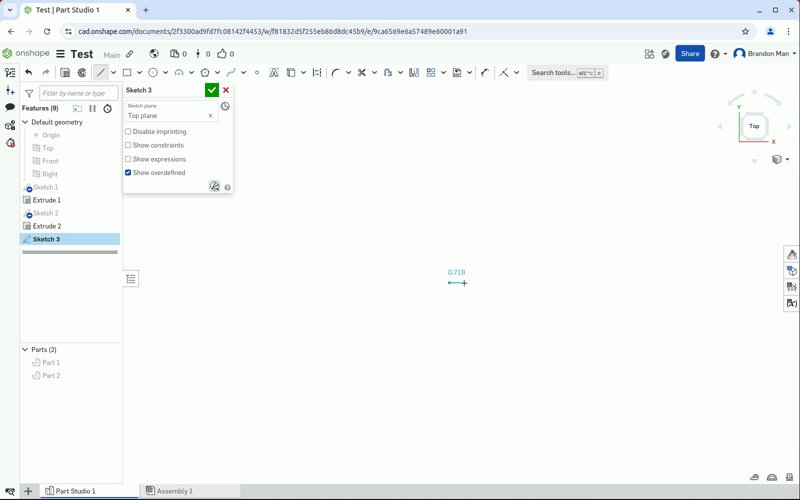
scroll(6)
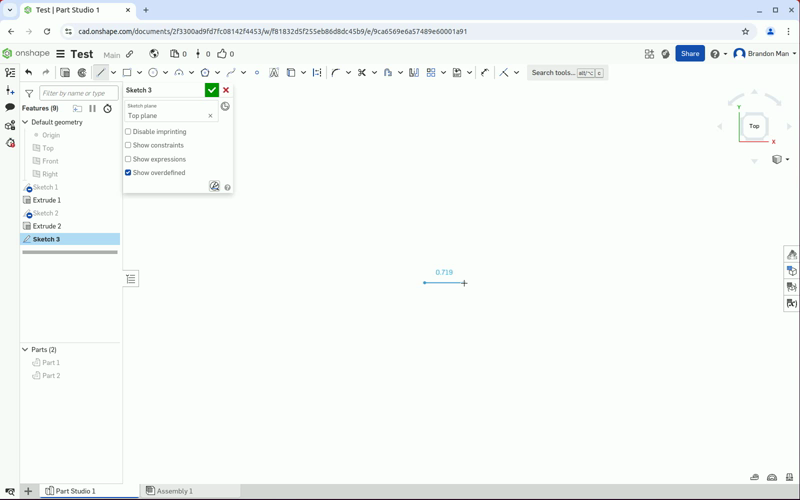
click(464, 282)
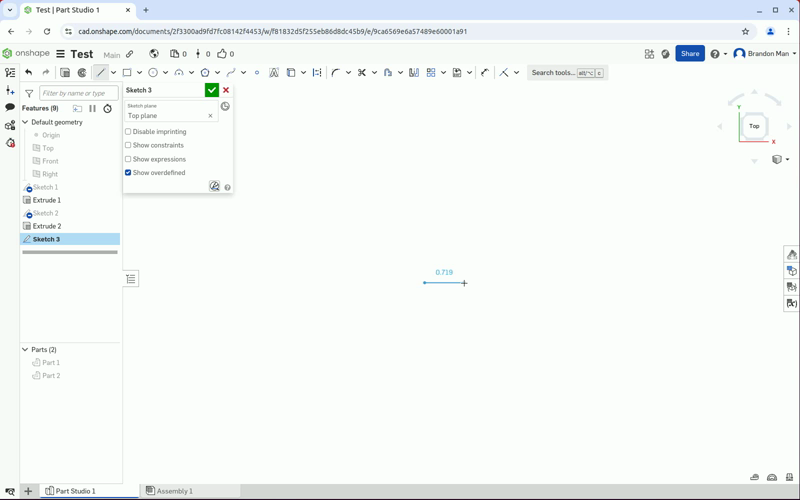
scroll(-6)
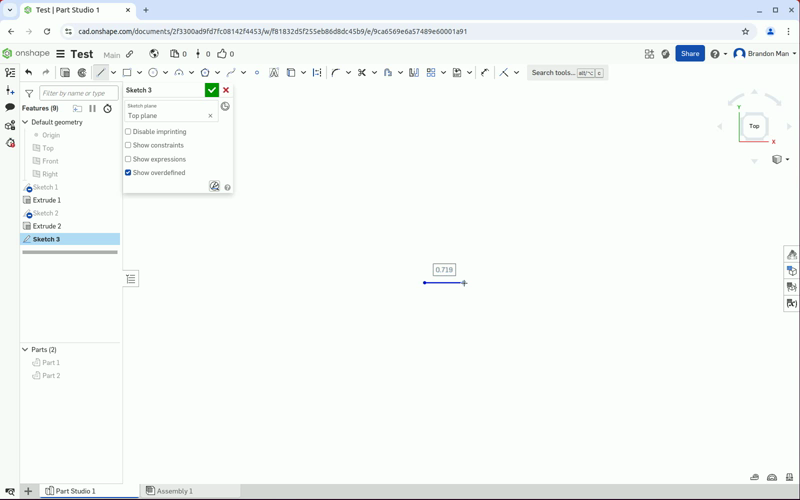
scroll(-6)
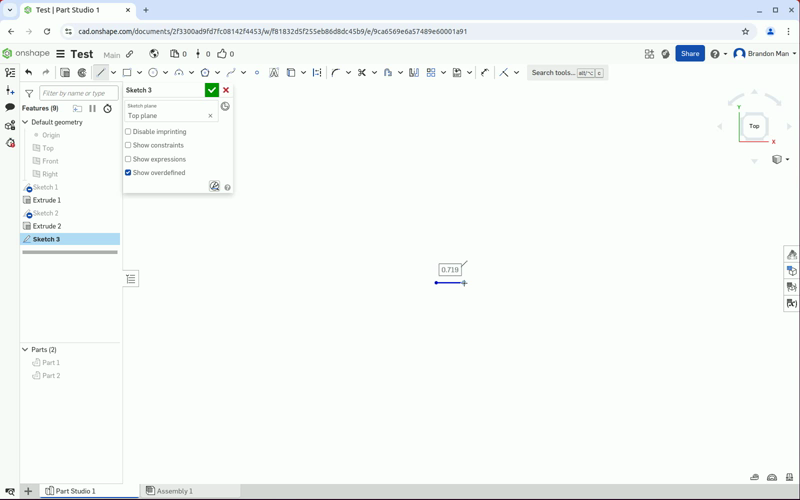
scroll(-6)
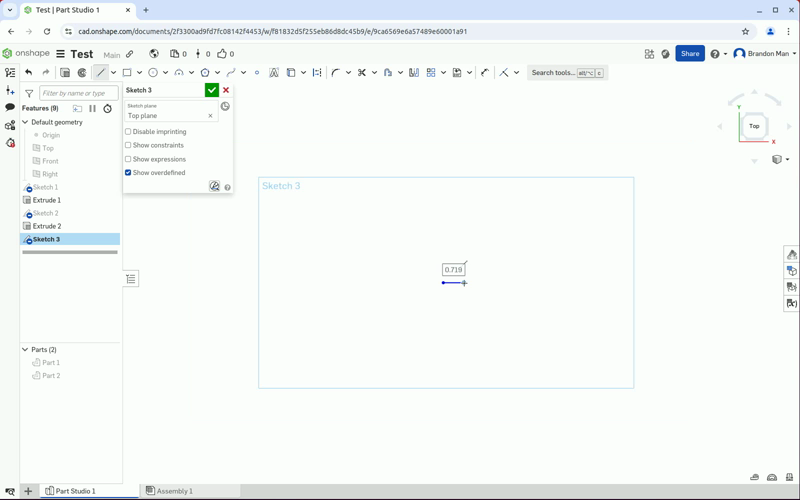
scroll(-6)
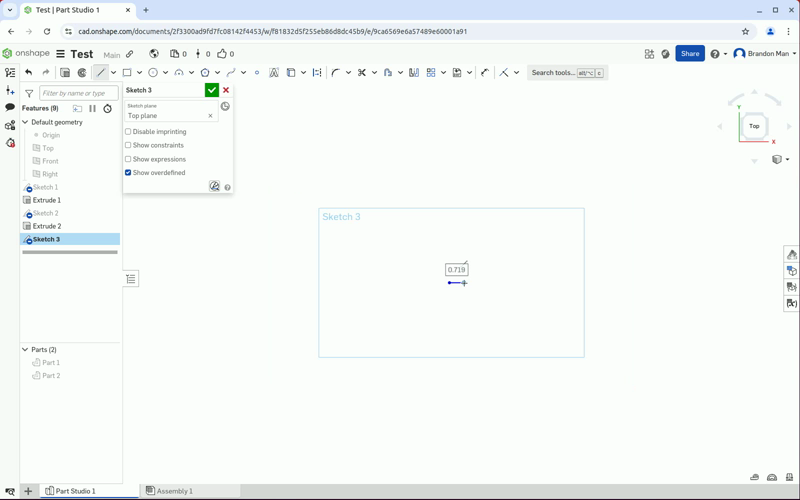
scroll(-6)
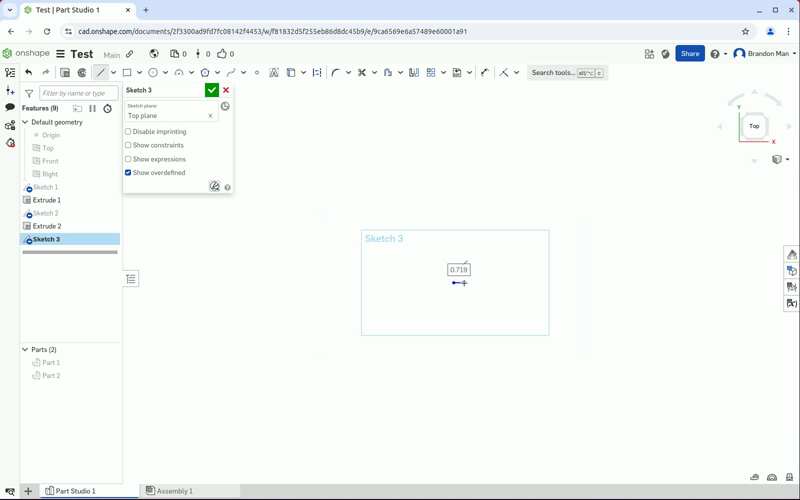
scroll(-6)
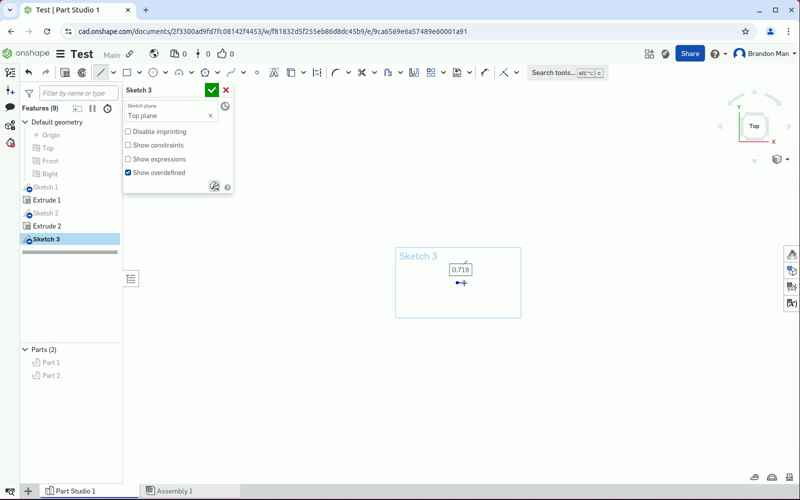
scroll(-6)
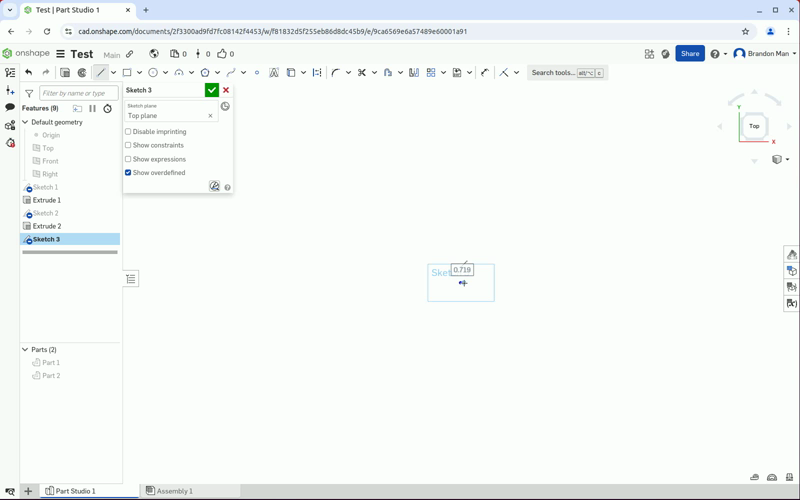
key_up(shift)
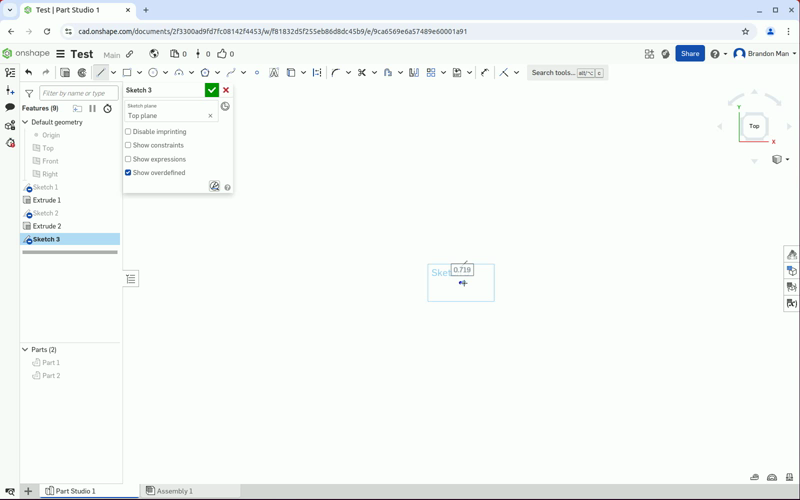
key_down(shift)
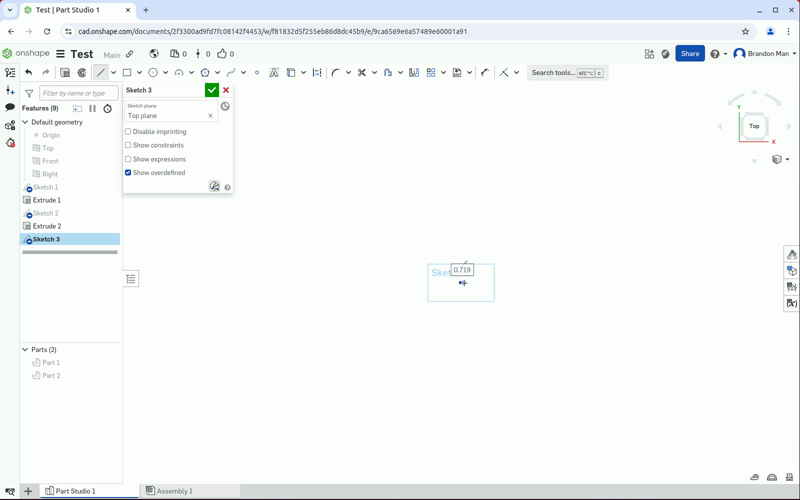
mouse_move(494, 282)
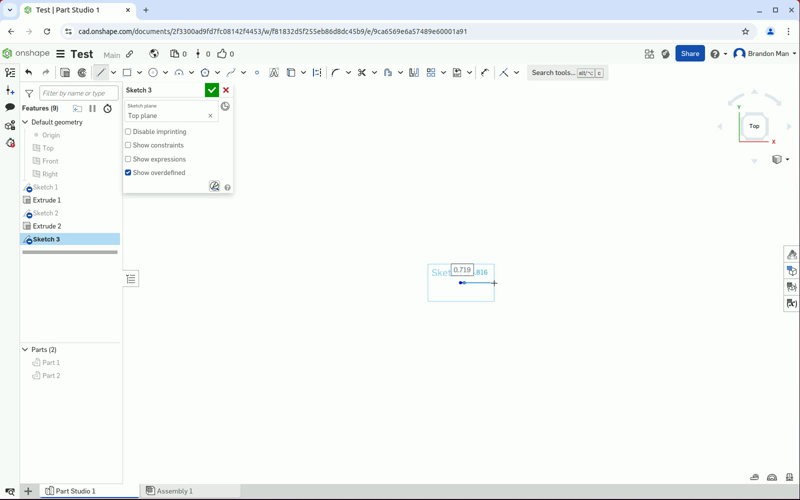
mouse_move(464, 274)
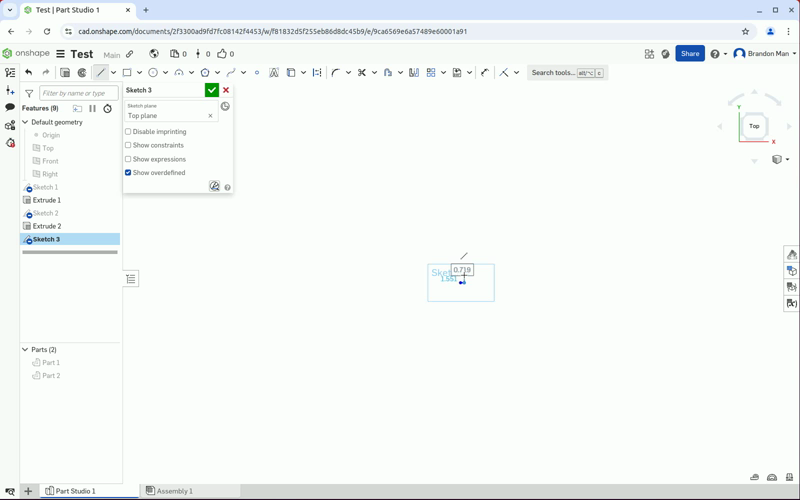
click(464, 274)
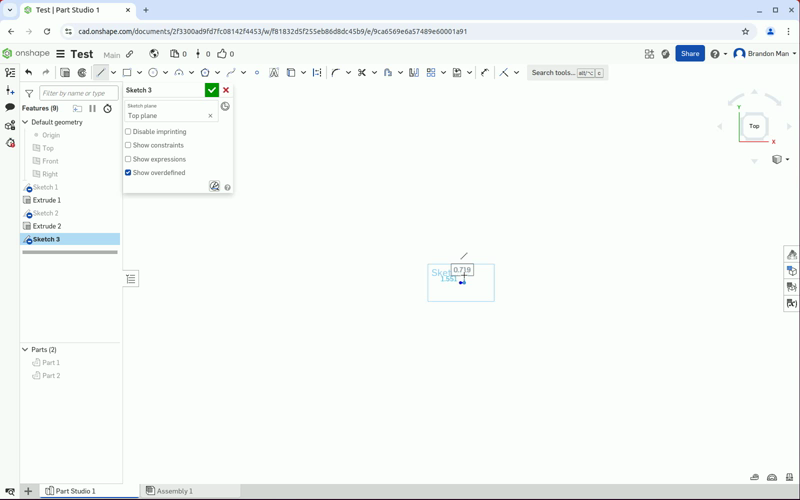
key_up(shift)
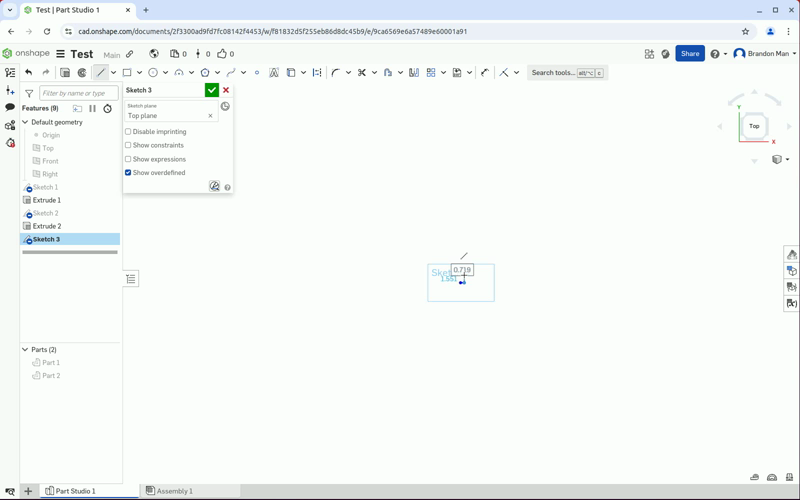
key_down(shift)
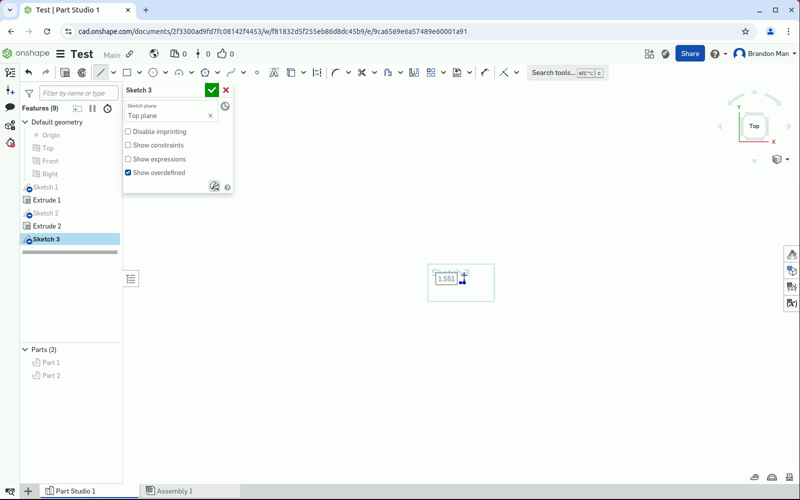
mouse_move(494, 274)
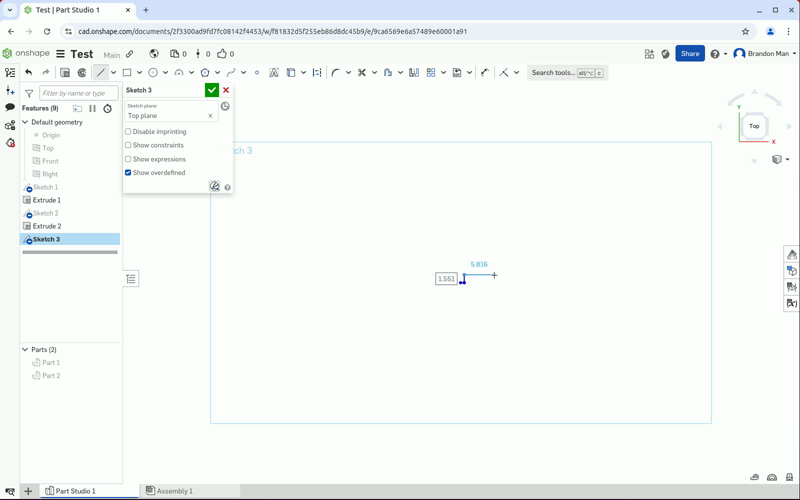
mouse_move(460, 274)
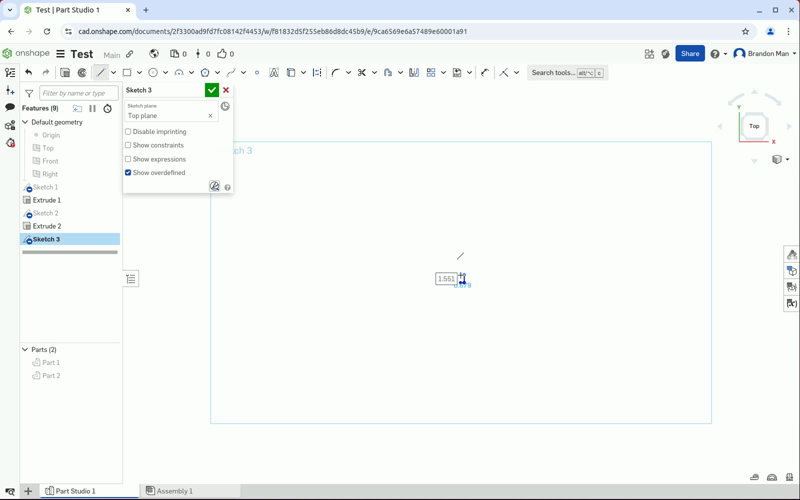
scroll(6)
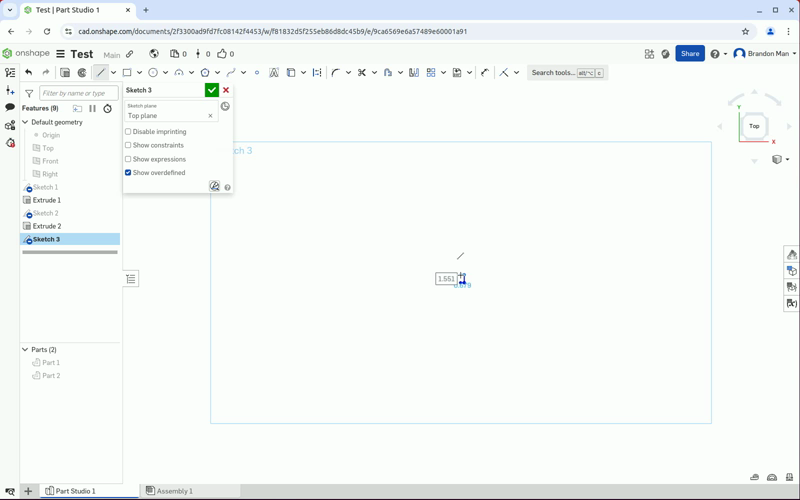
scroll(6)
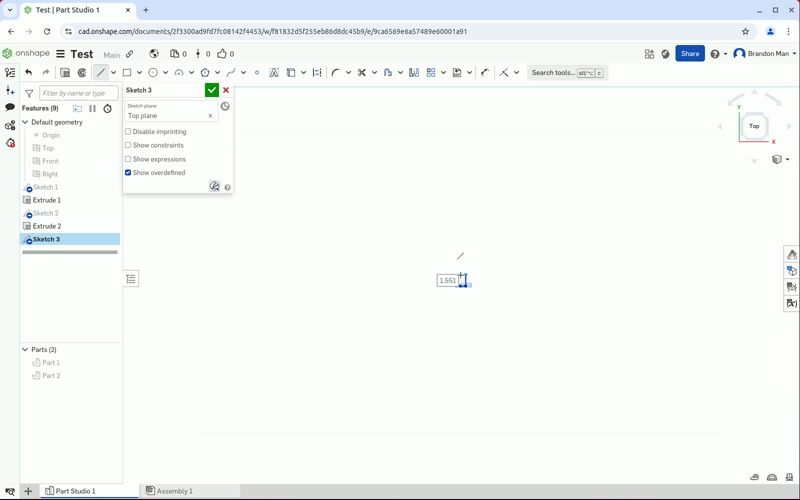
scroll(6)
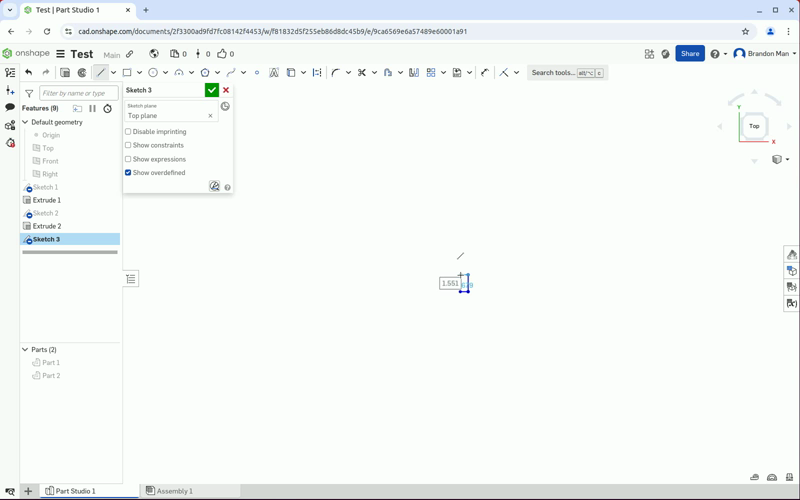
scroll(6)
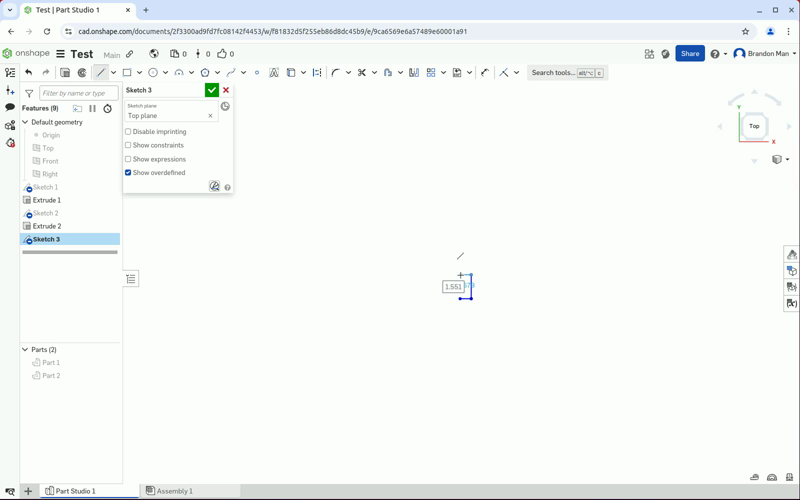
scroll(6)
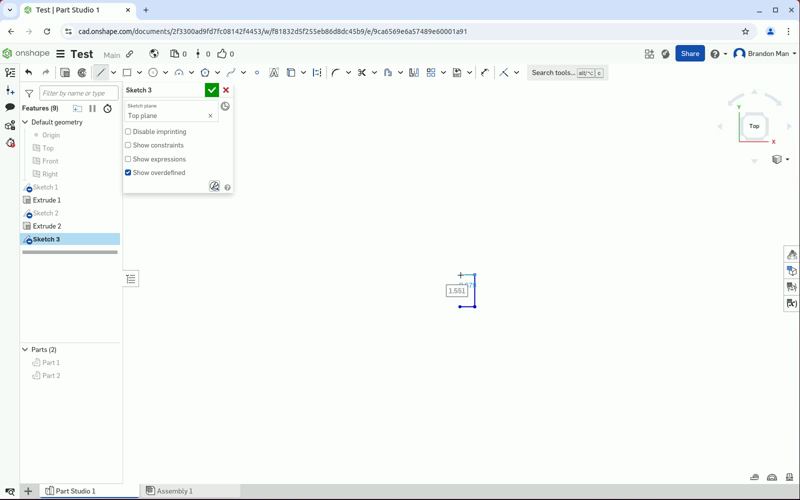
scroll(6)
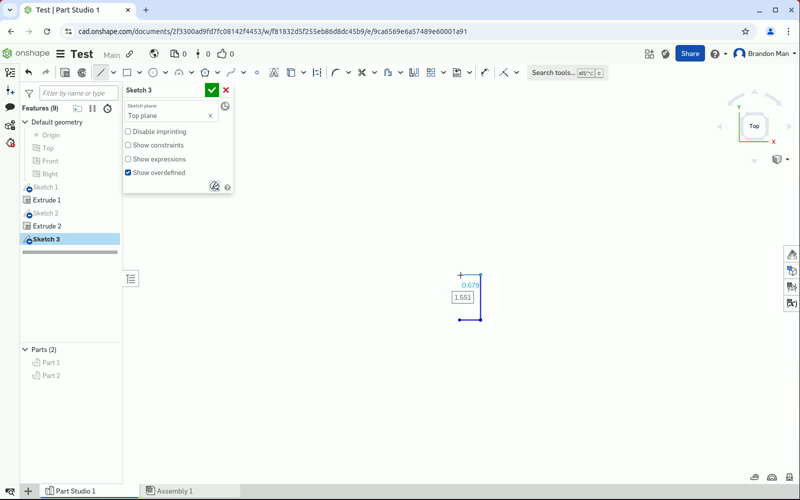
scroll(6)
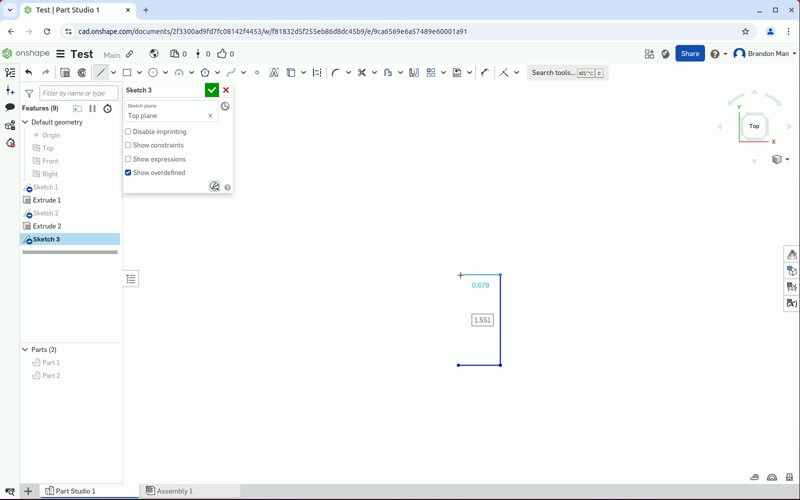
click(460, 274)
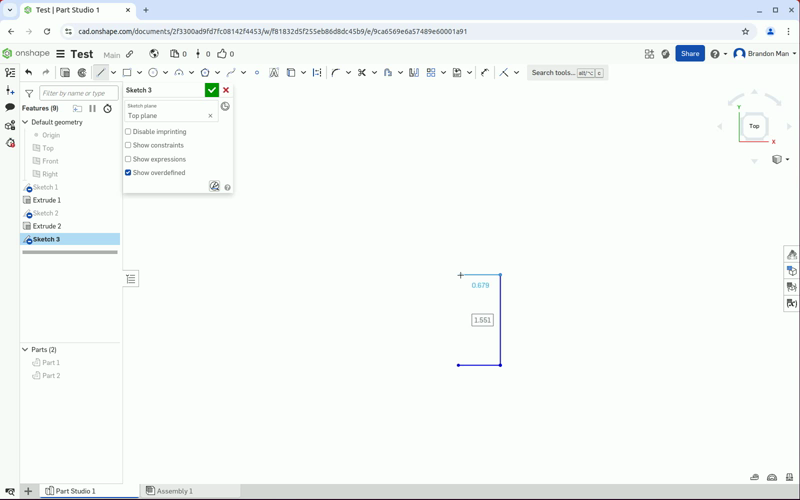
scroll(-6)
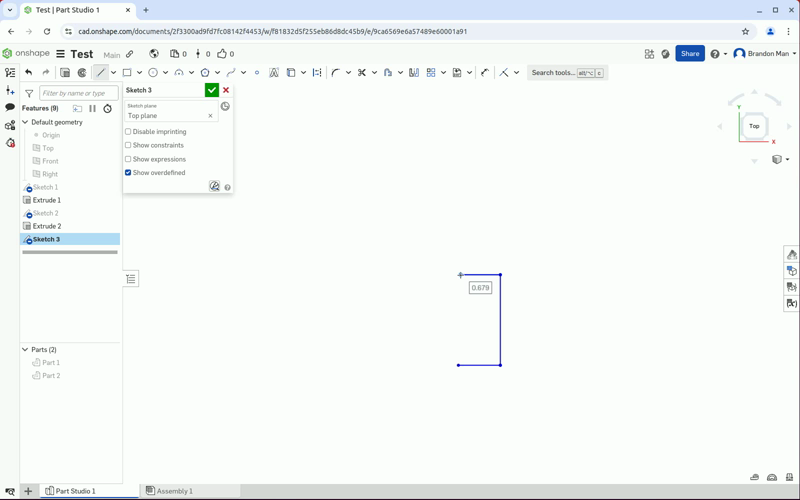
scroll(-6)
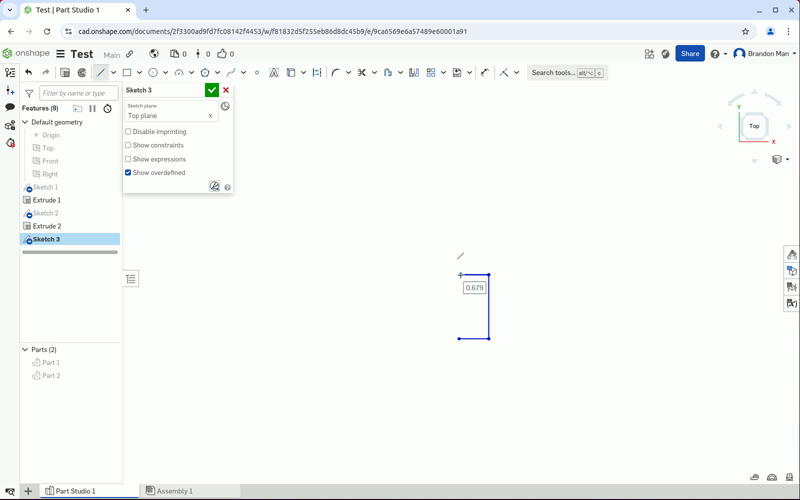
scroll(-6)
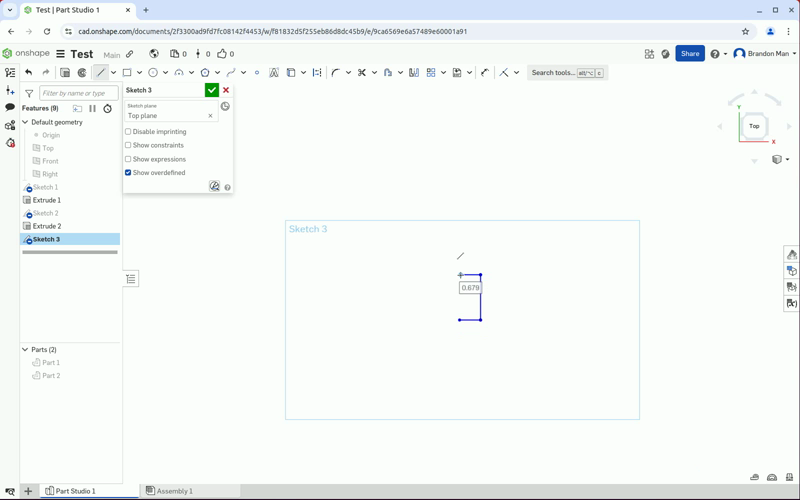
scroll(-6)
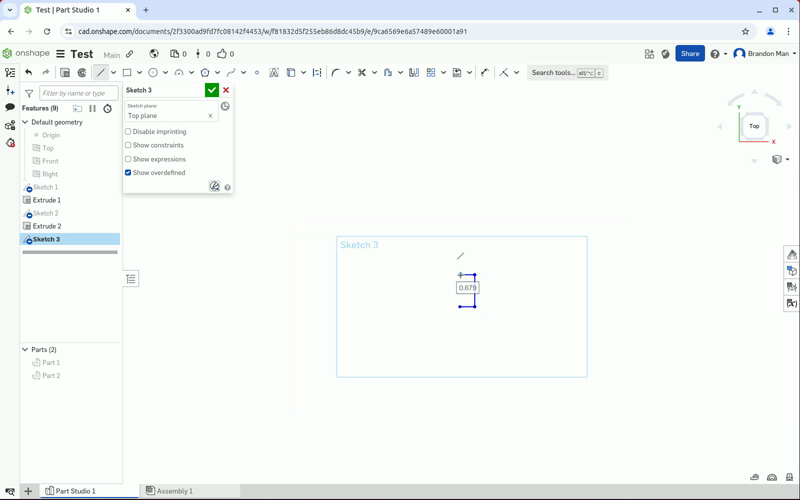
scroll(-6)
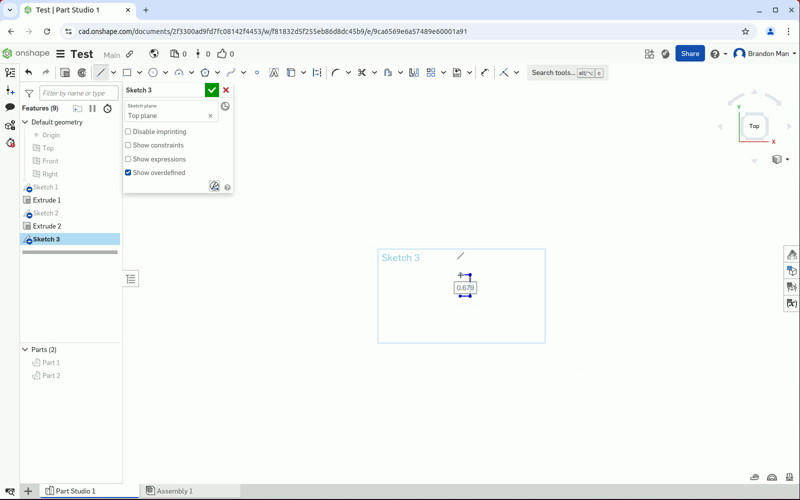
scroll(-6)
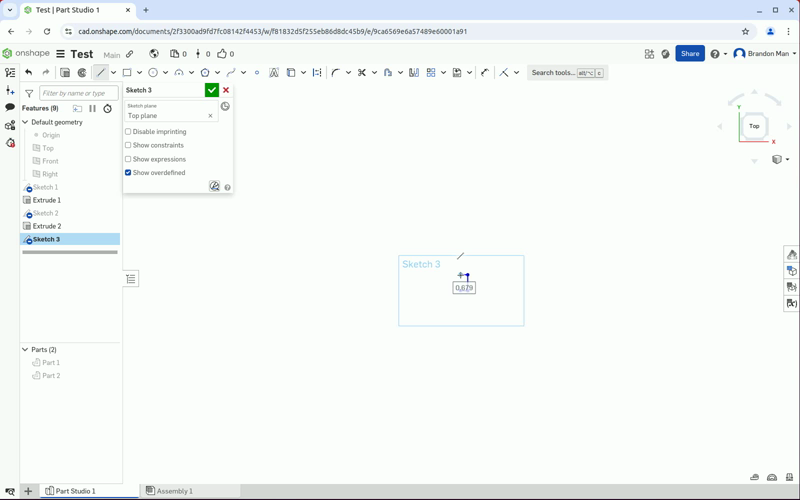
scroll(-6)
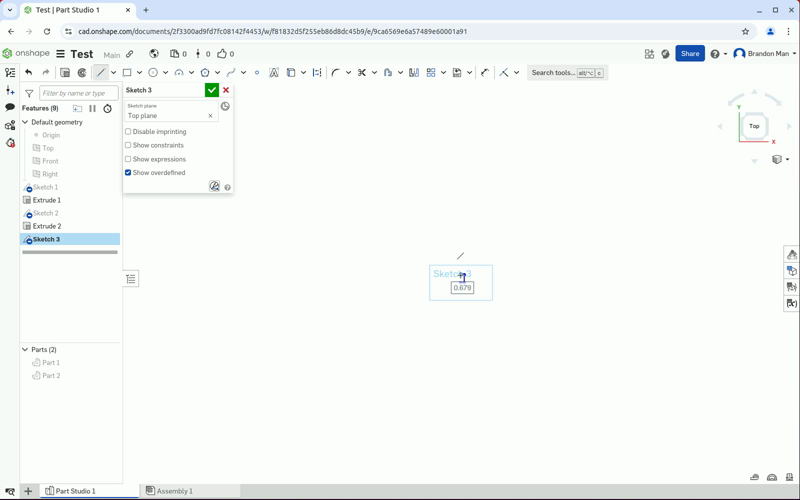
key_up(shift)
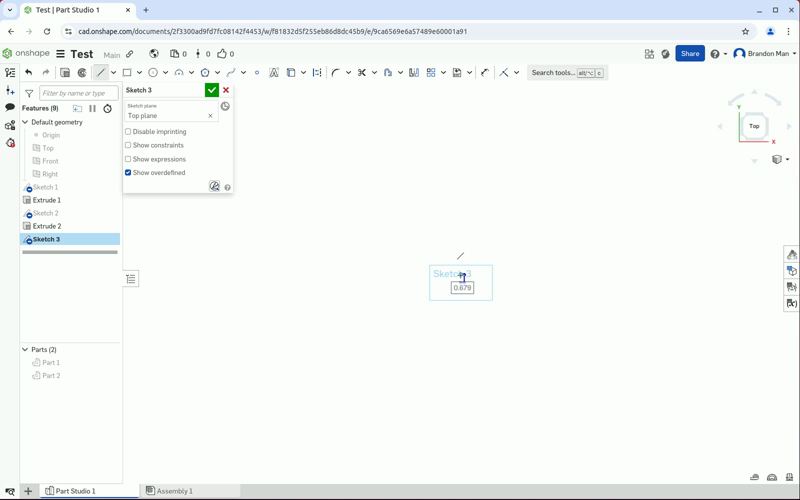
mouse_move(490, 274)
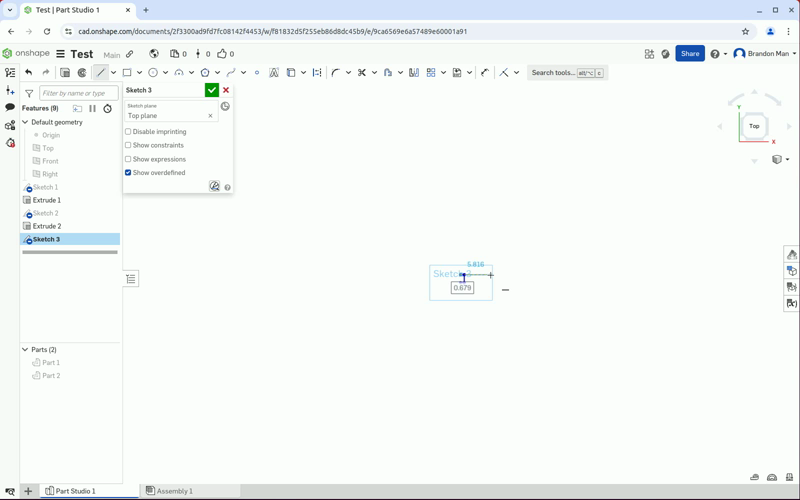
key_down(shift)
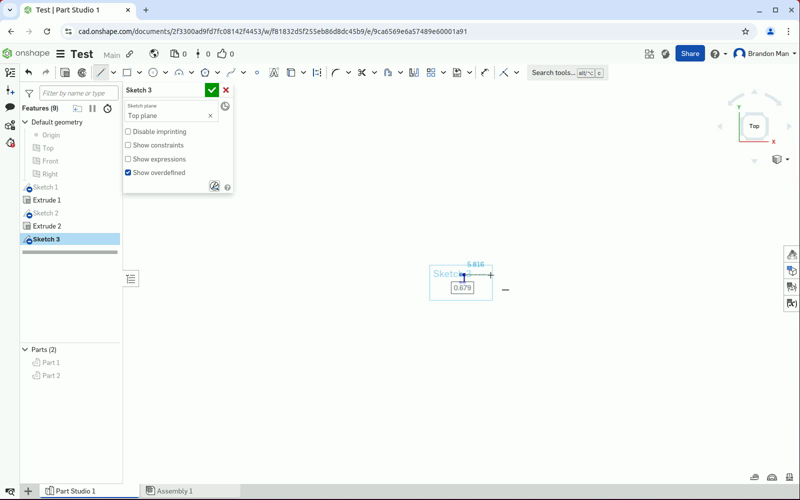
mouse_move(460, 282)
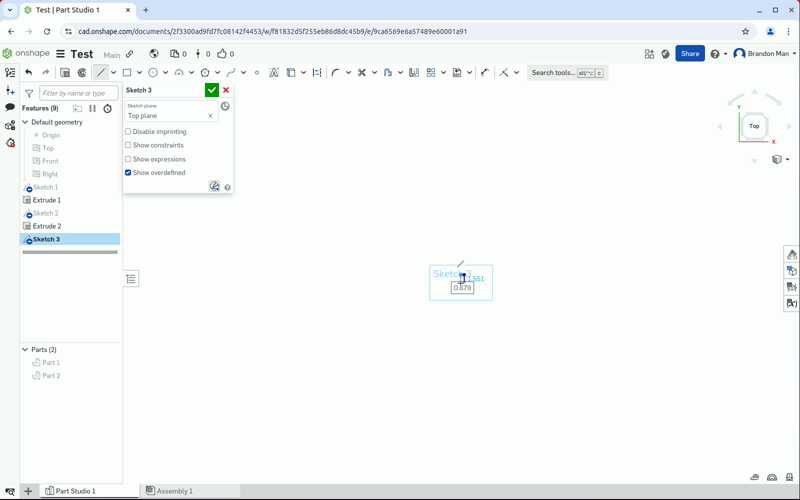
scroll(6)
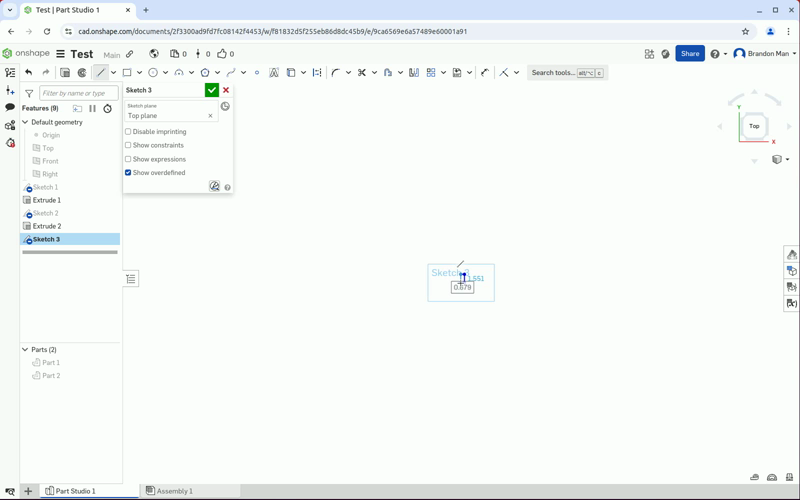
scroll(6)
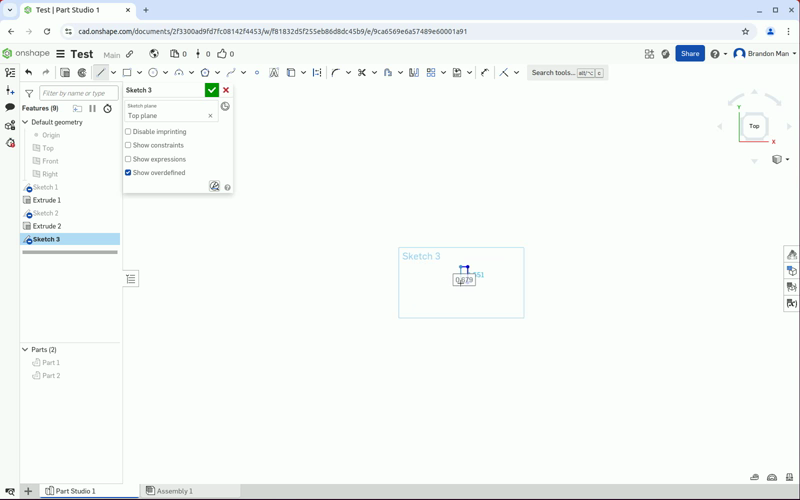
scroll(6)
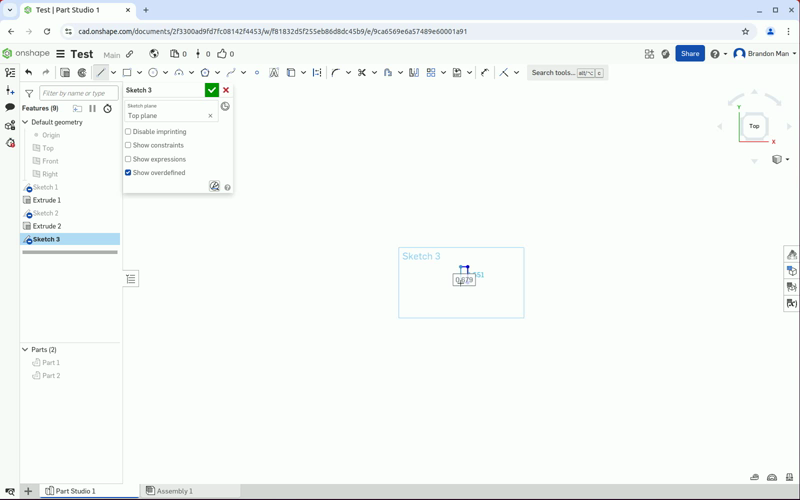
scroll(6)
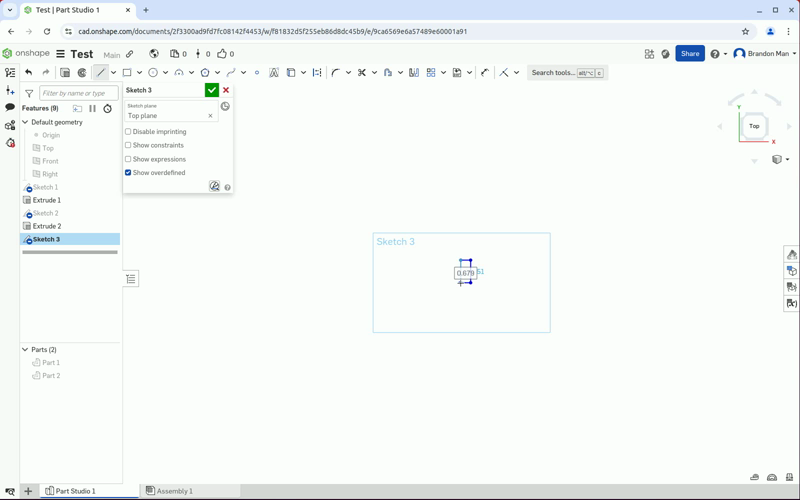
scroll(6)
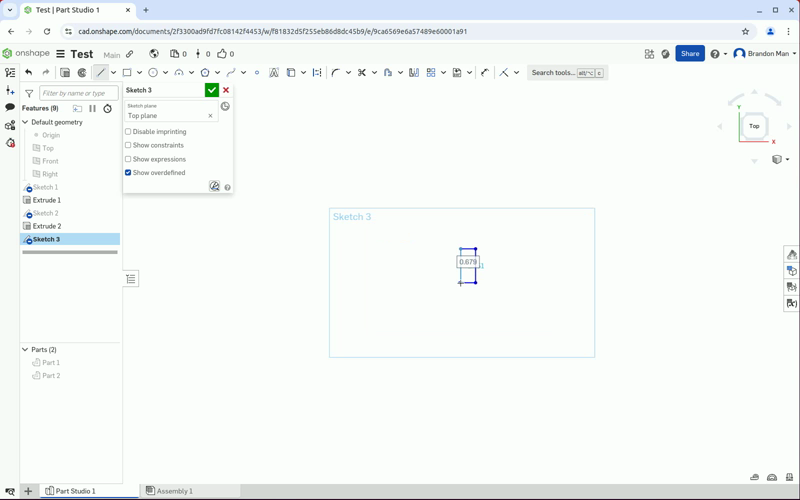
scroll(6)
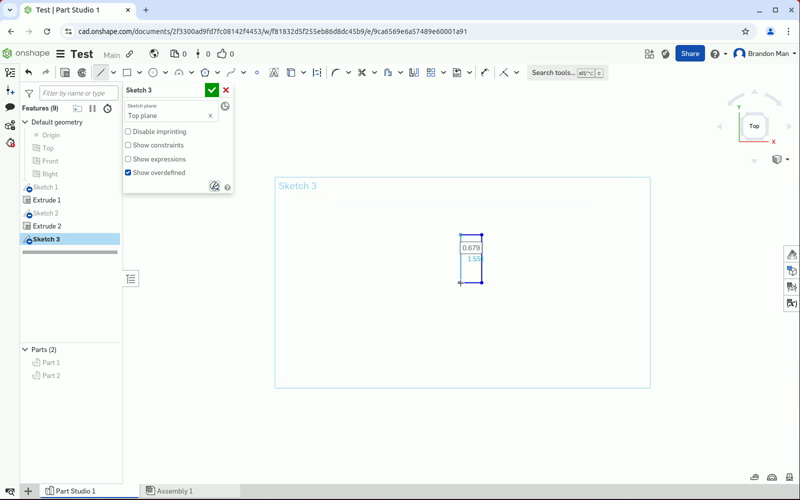
scroll(6)
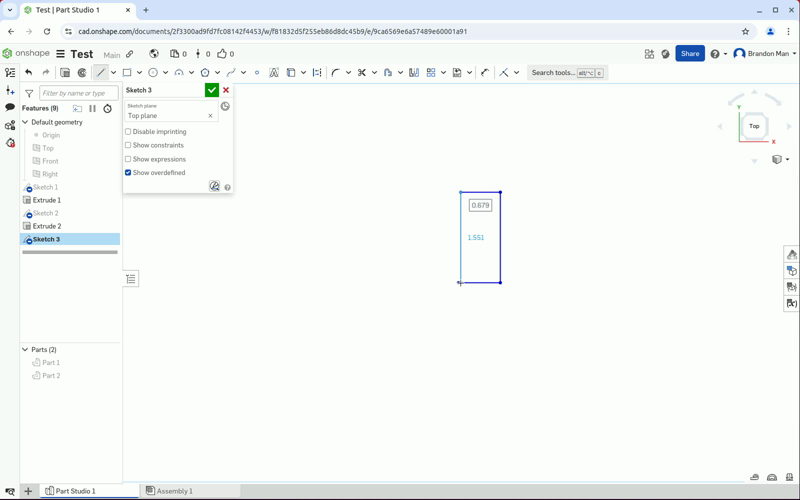
key_up(shift)
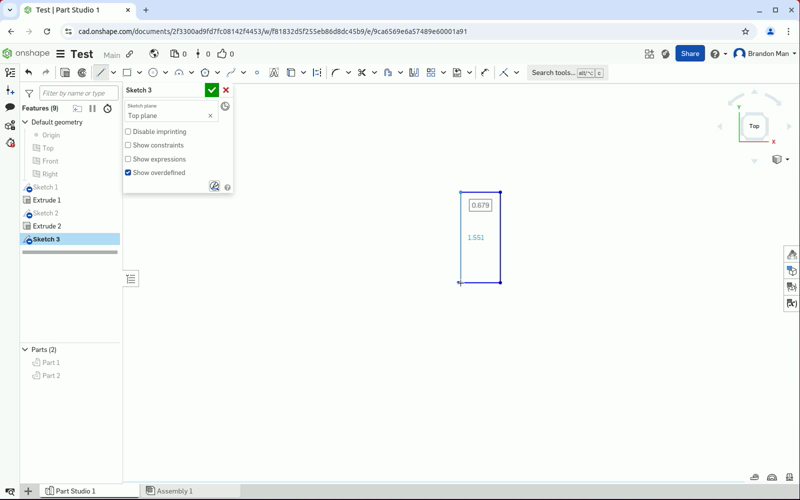
click(460, 282)
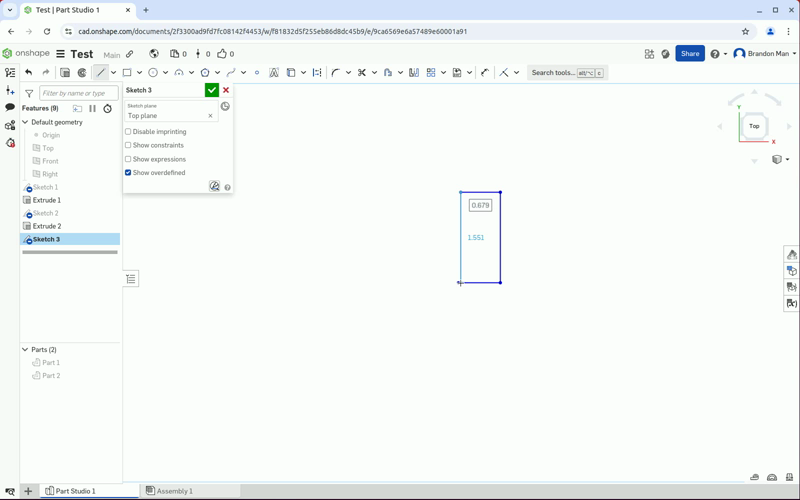
scroll(-6)
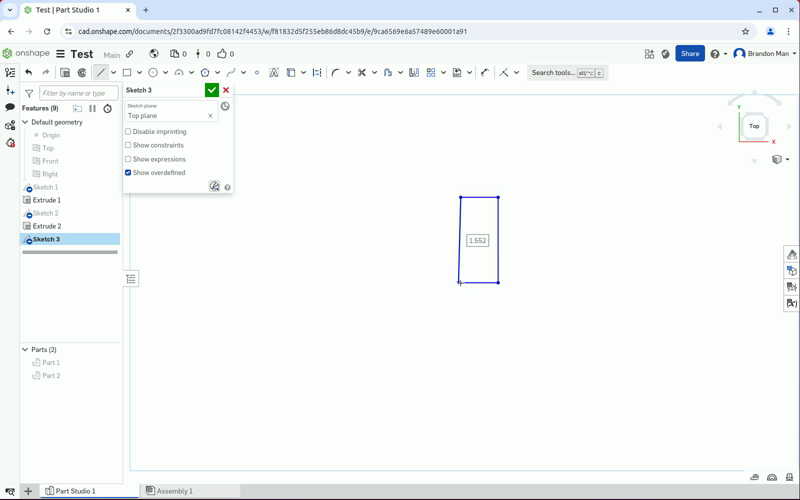
scroll(-6)
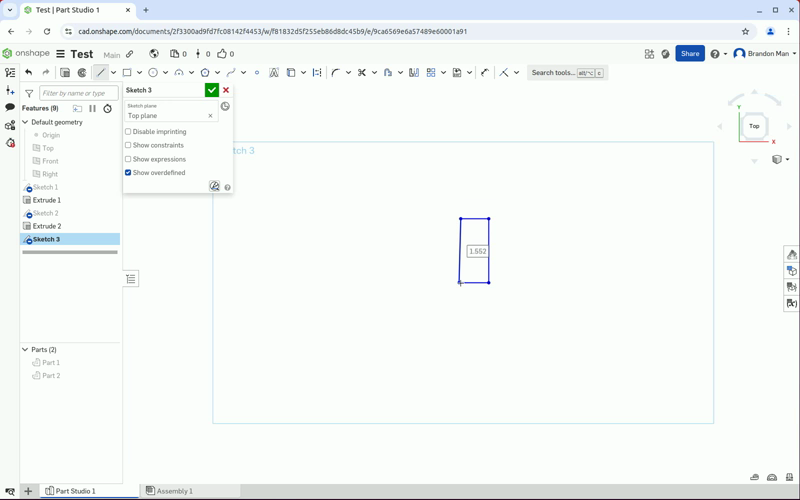
scroll(-6)
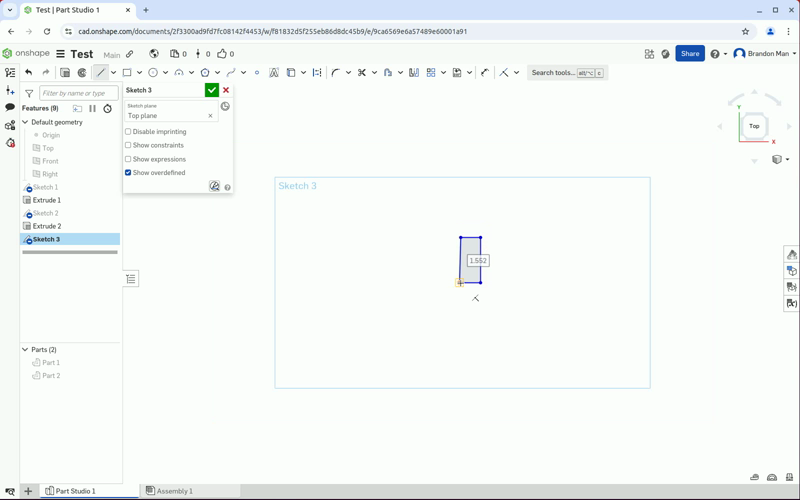
scroll(-6)
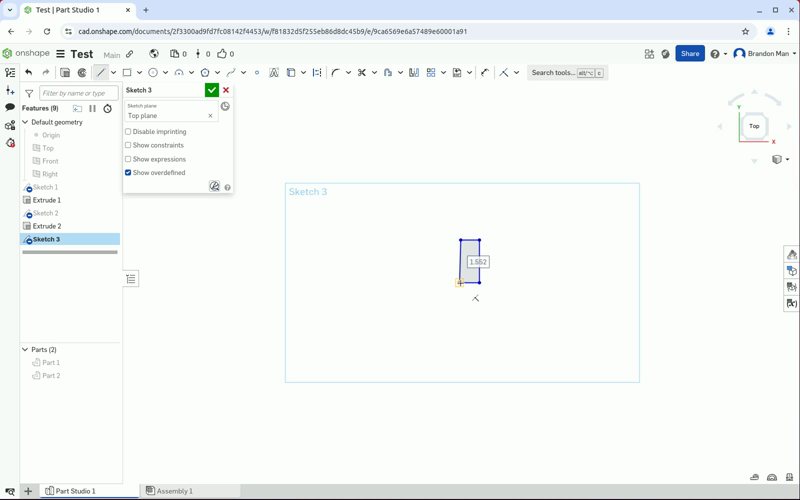
scroll(-6)
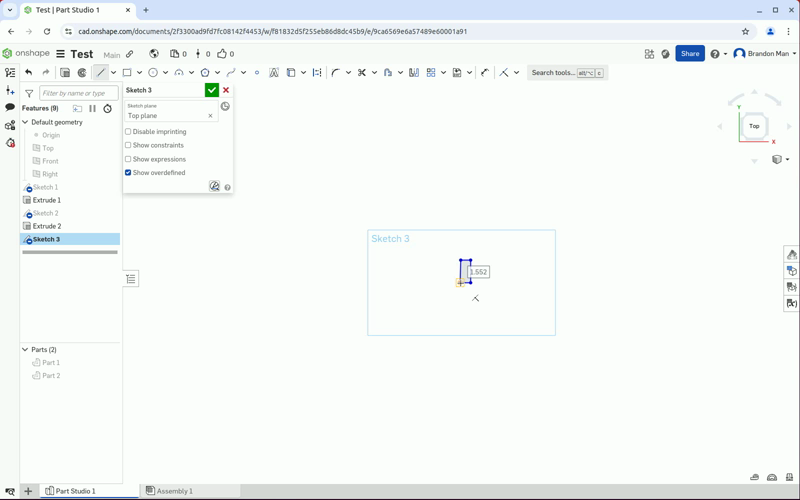
scroll(-6)
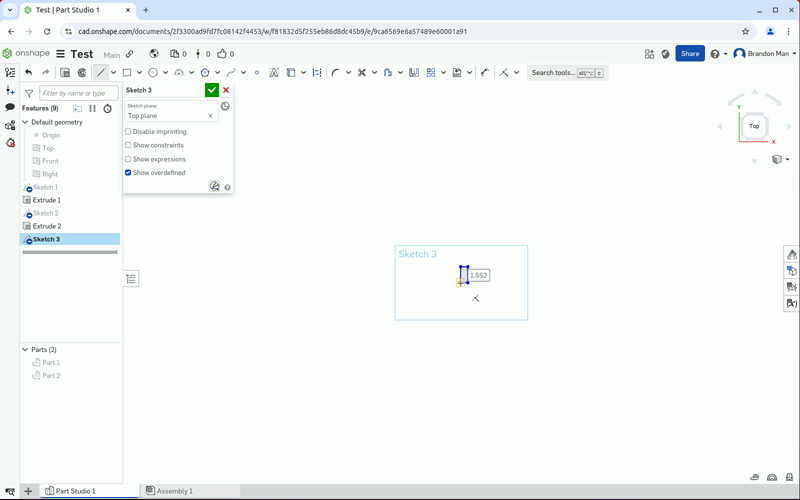
scroll(-6)
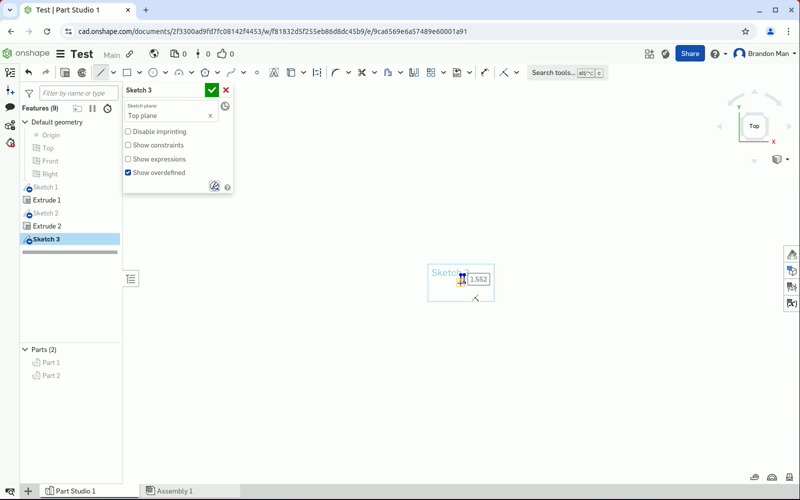
key(esc)
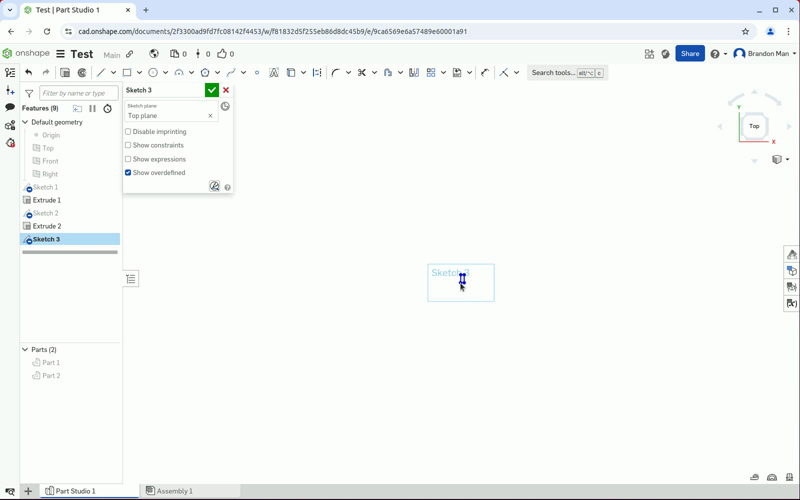
mouse_move(462, 280)
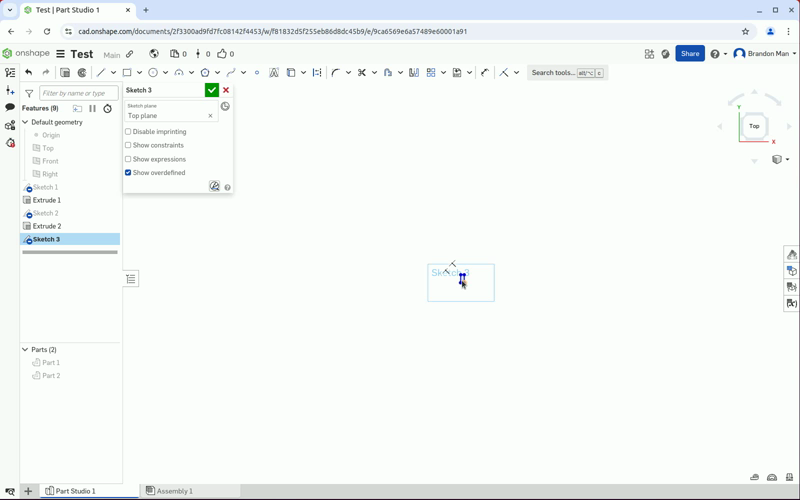
scroll(6)
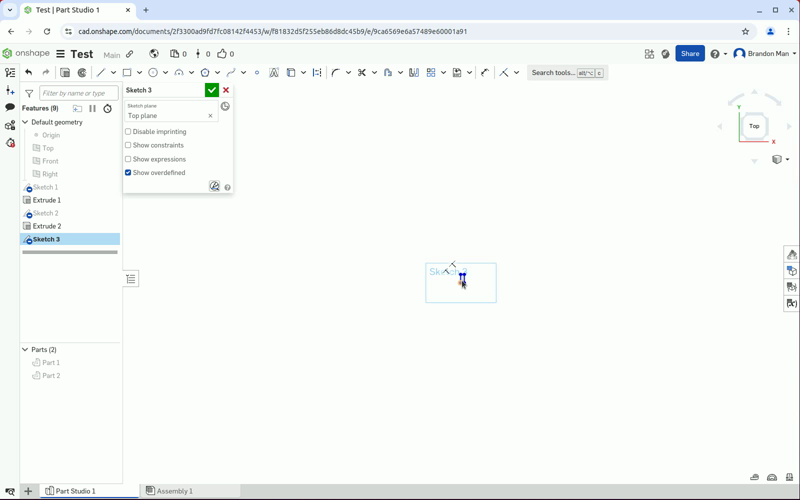
scroll(6)
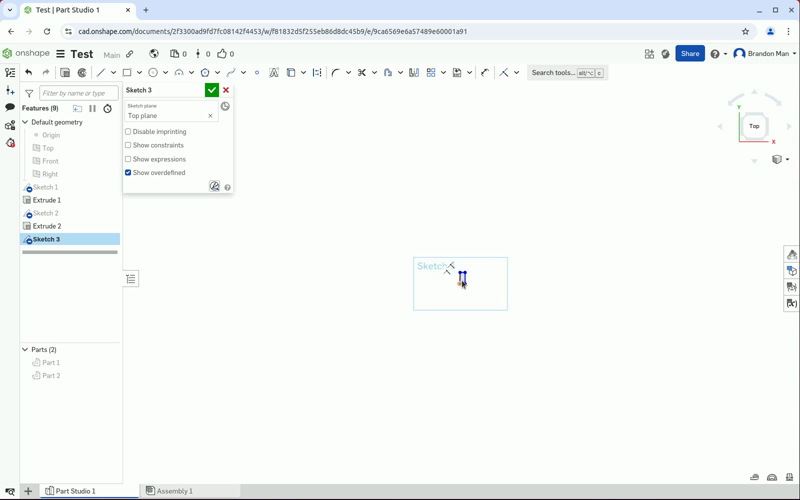
scroll(6)
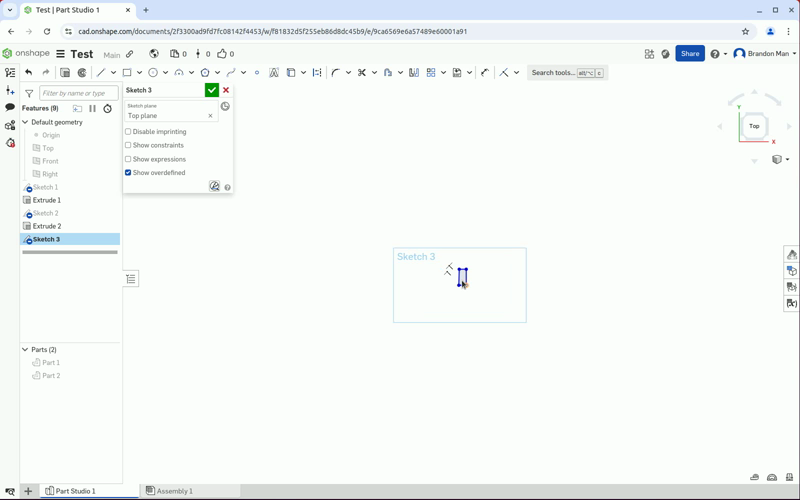
scroll(6)
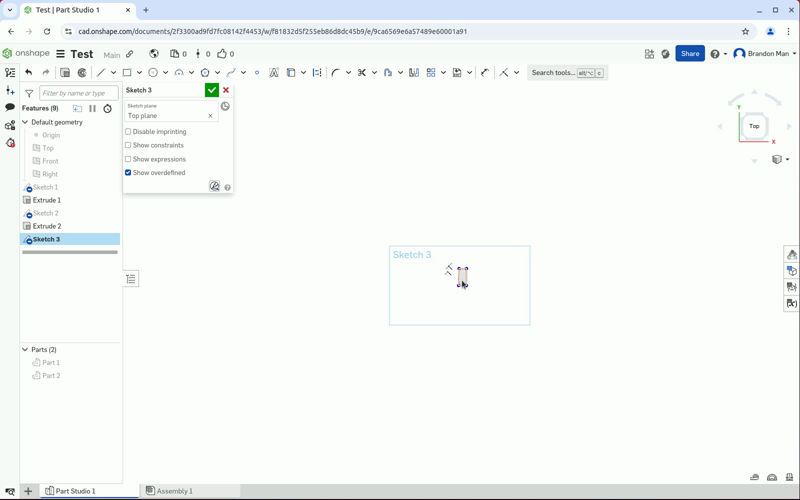
scroll(6)
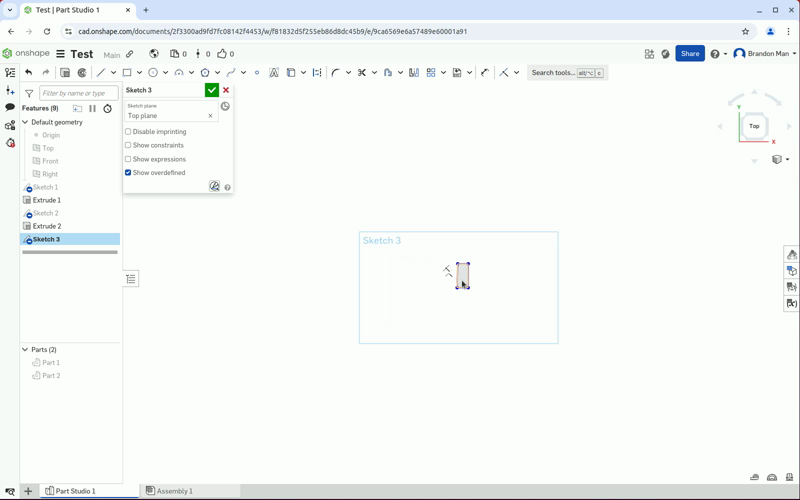
scroll(6)
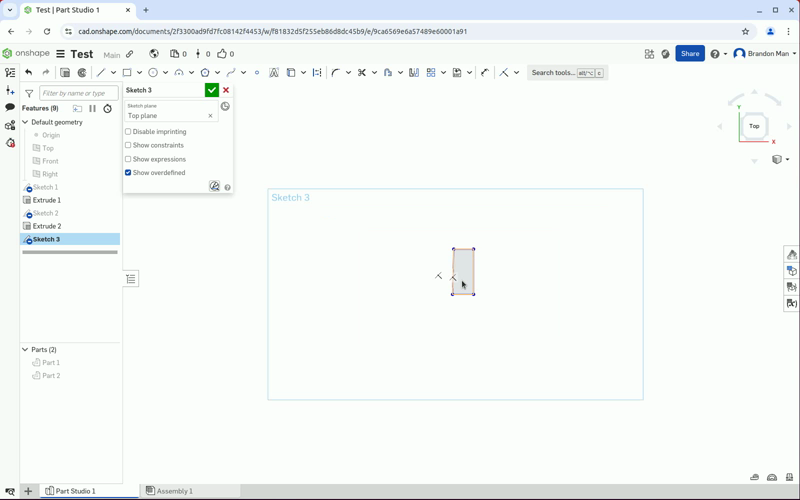
scroll(6)
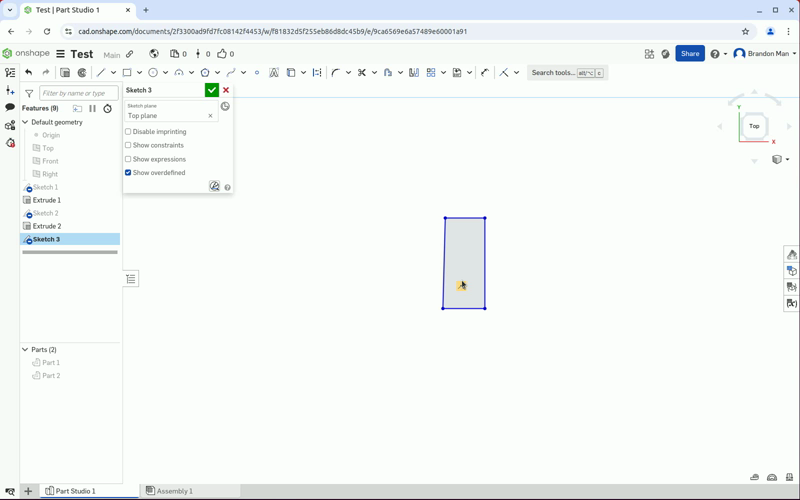
click(462, 280)
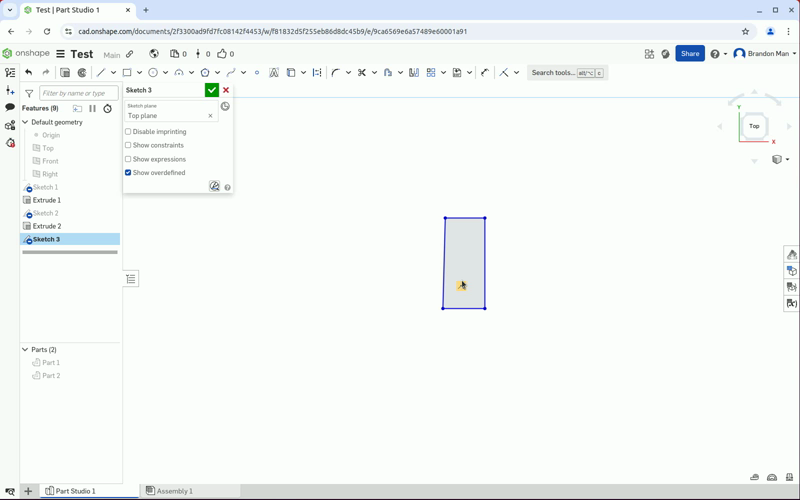
scroll(-6)
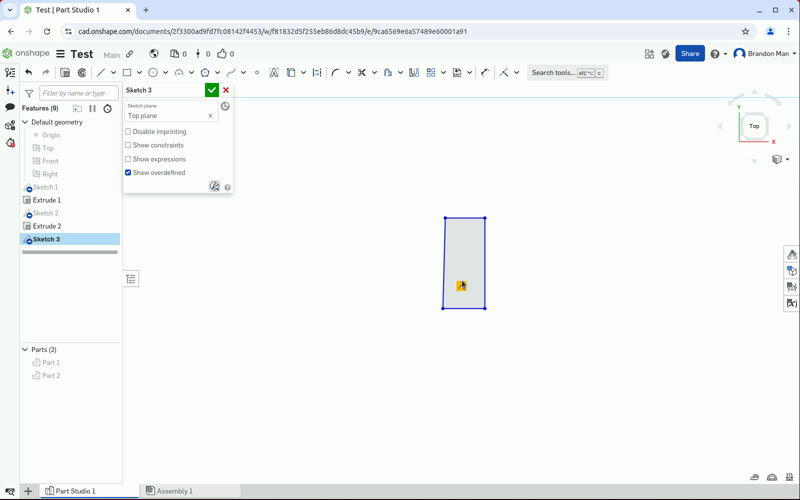
scroll(-6)
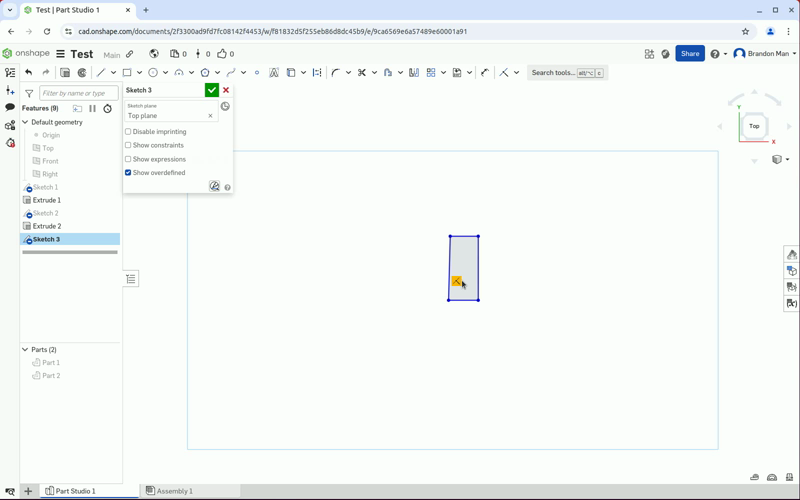
scroll(-6)
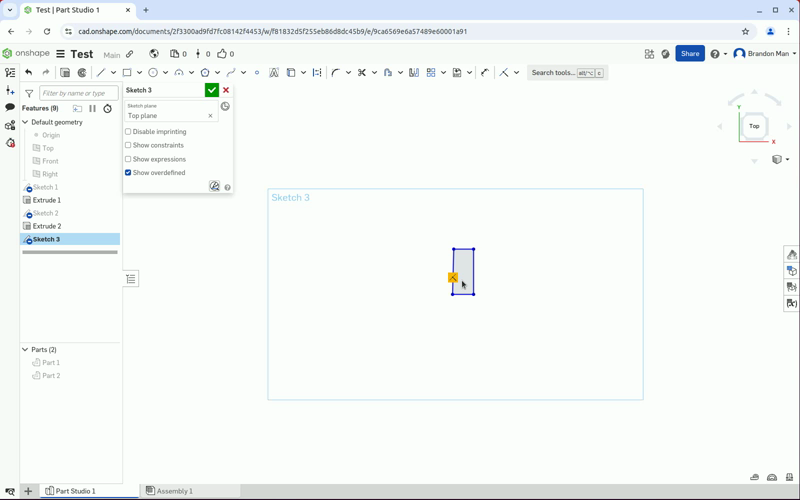
scroll(-6)
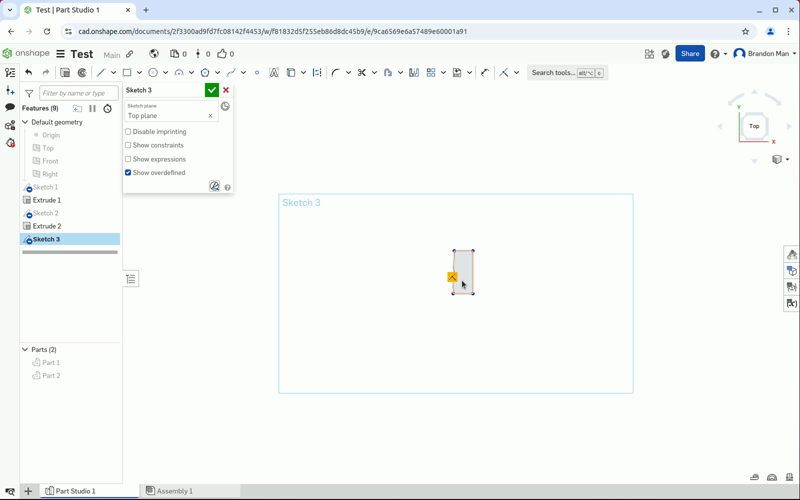
scroll(-6)
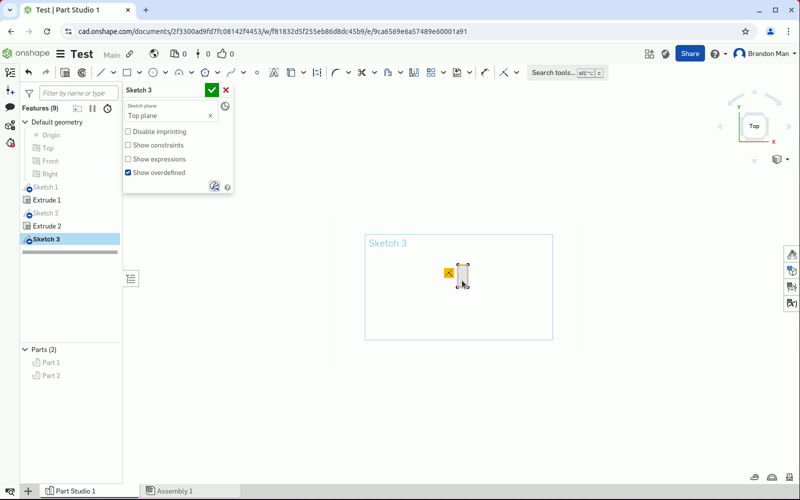
scroll(-6)
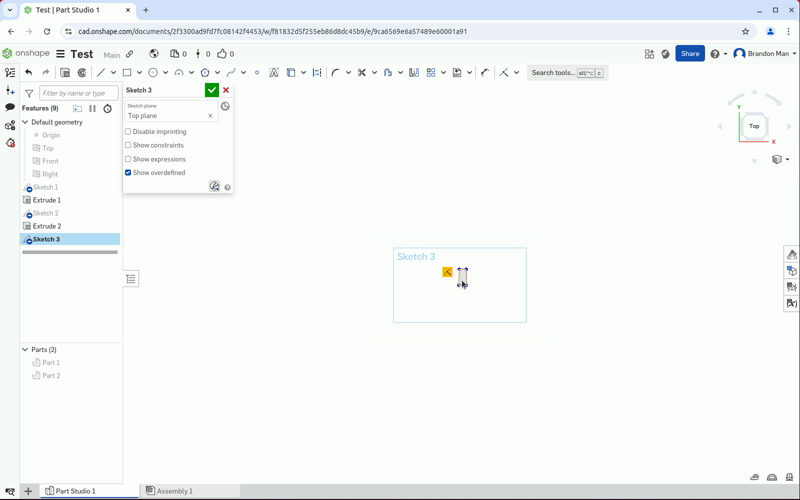
scroll(-6)
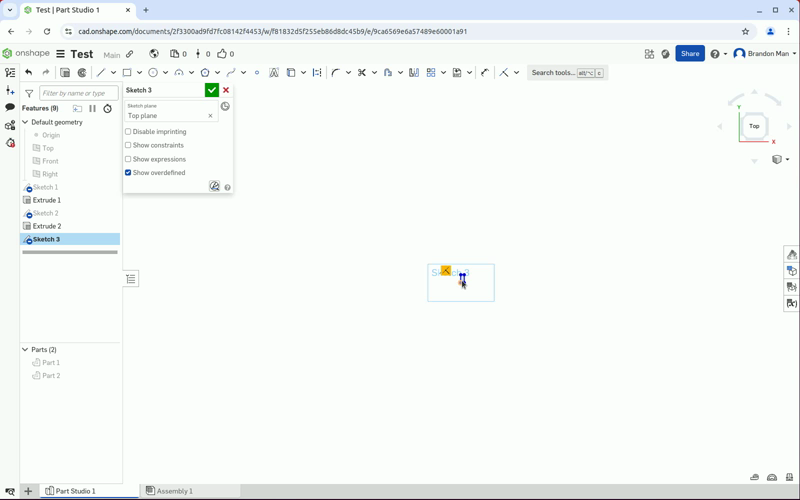
mouse_move(73, 352)
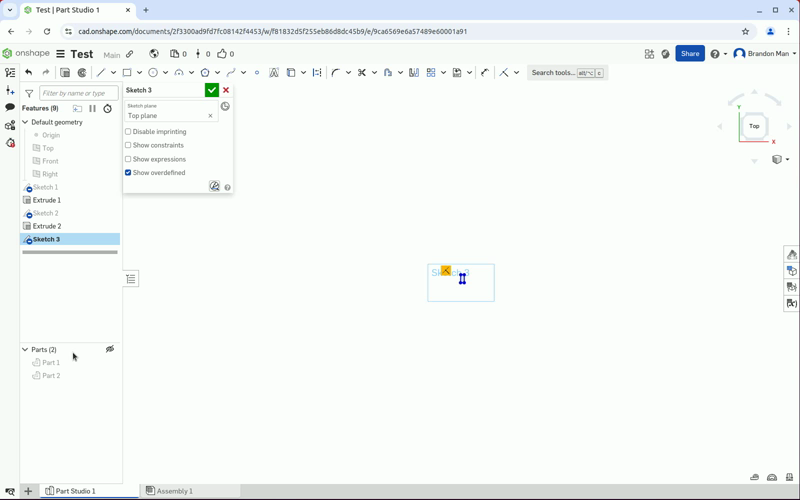
key(shift+y)
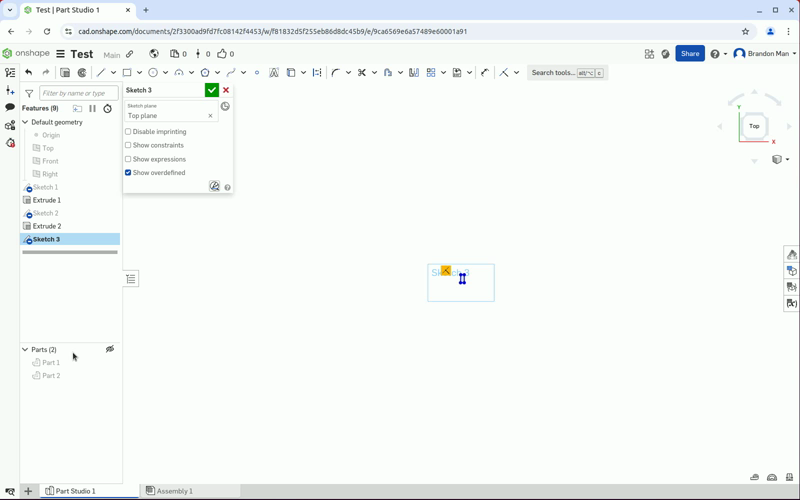
key(shift+e)
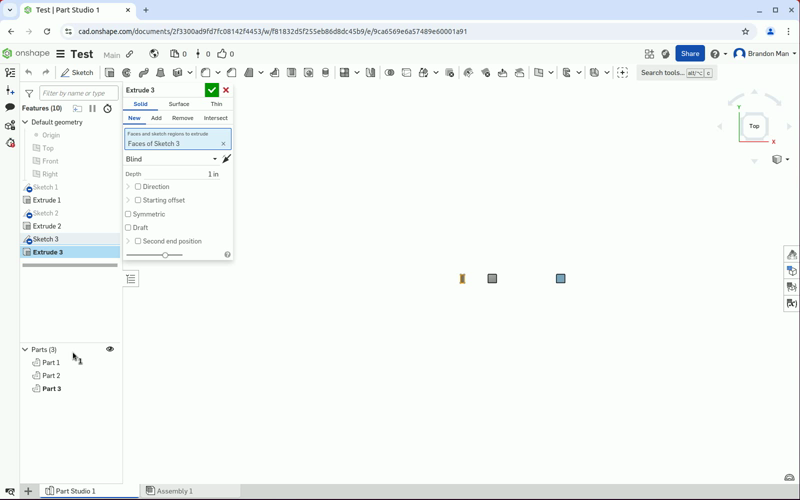
mouse_move(143, 106)
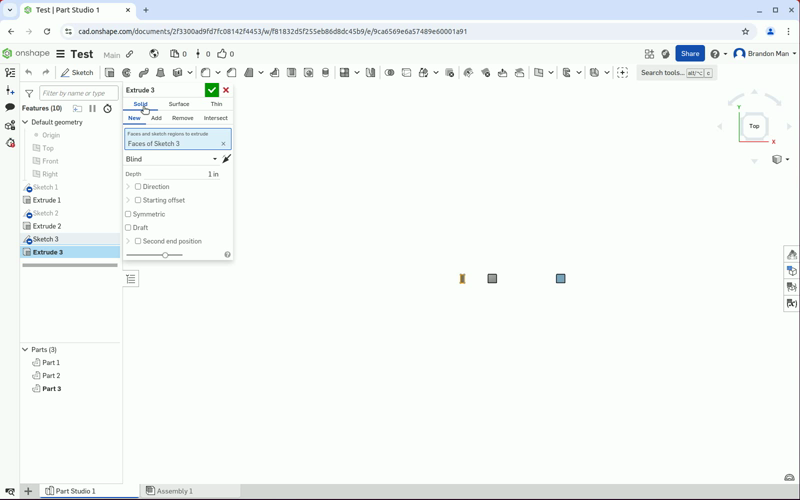
click(143, 106)
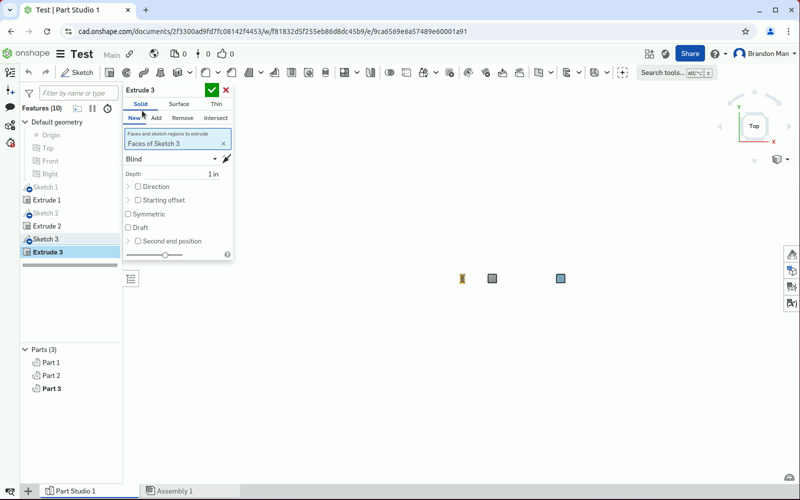
mouse_move(137, 120)
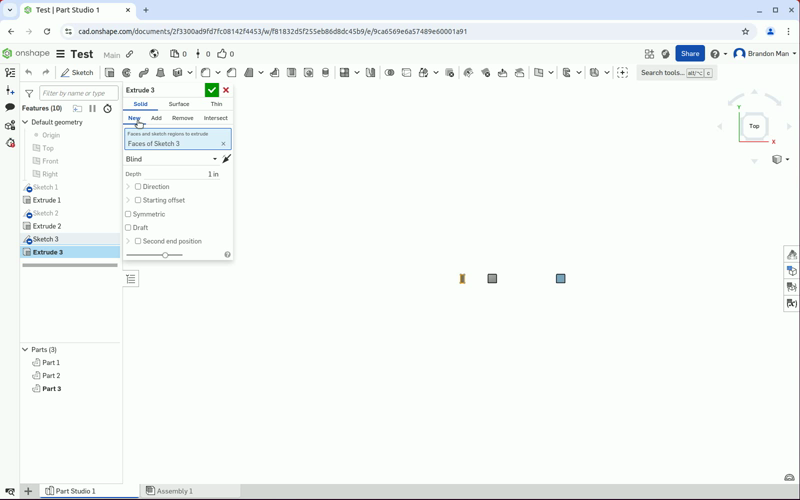
click(137, 120)
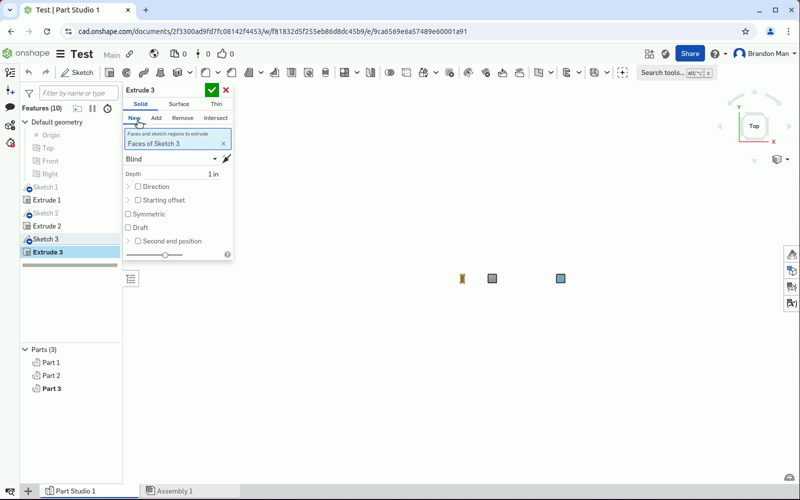
key(tab, 4)
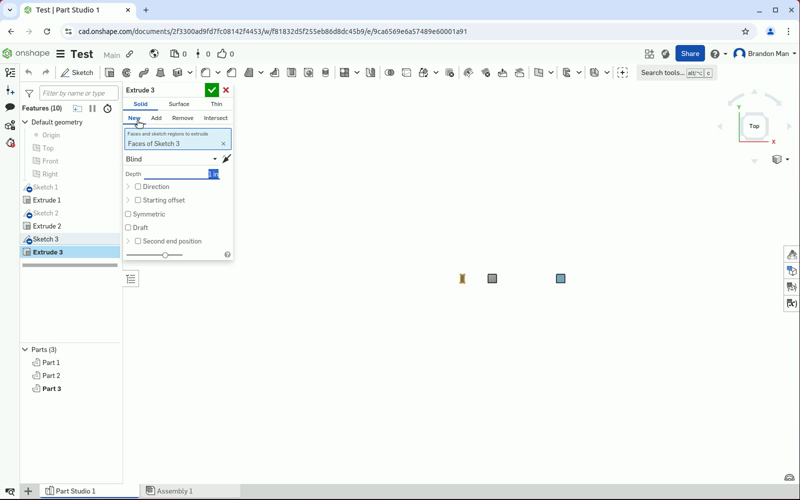
text(23.108)
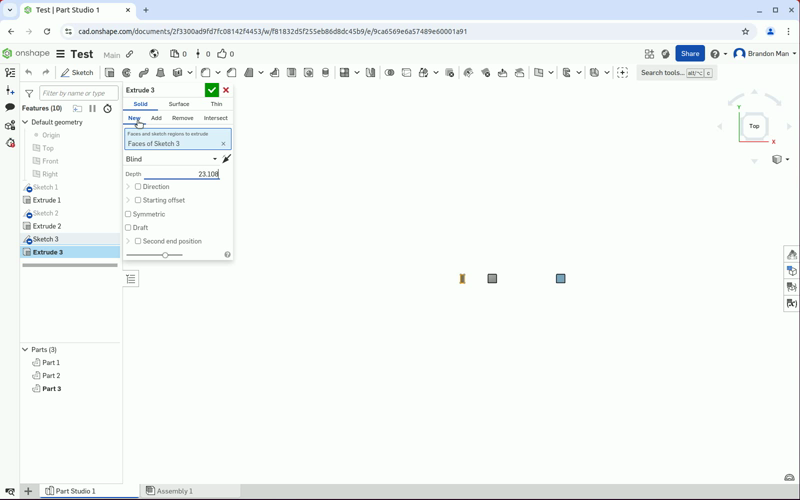
key(enter)
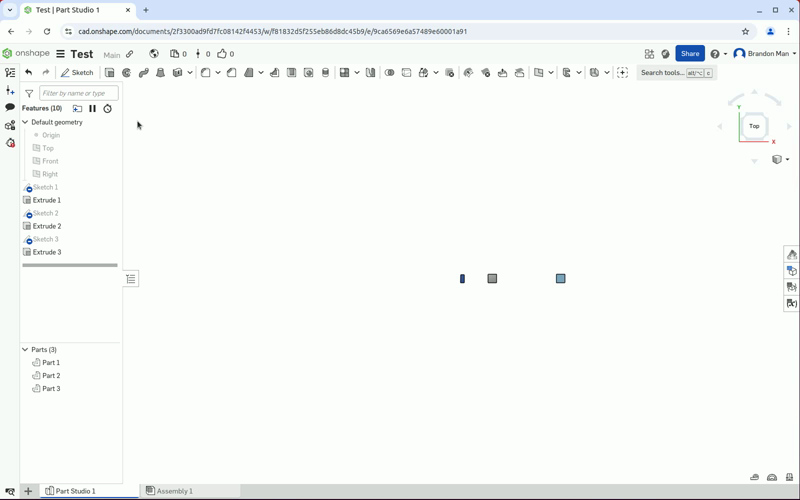
key(shift+h)
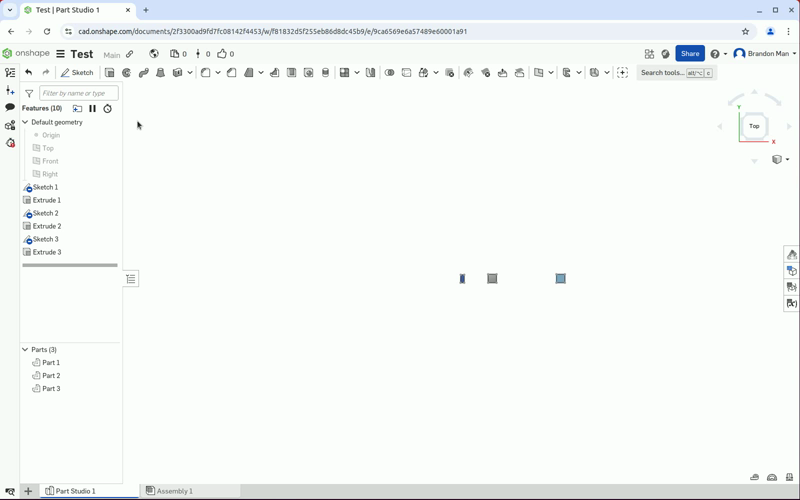
key(shift+h)
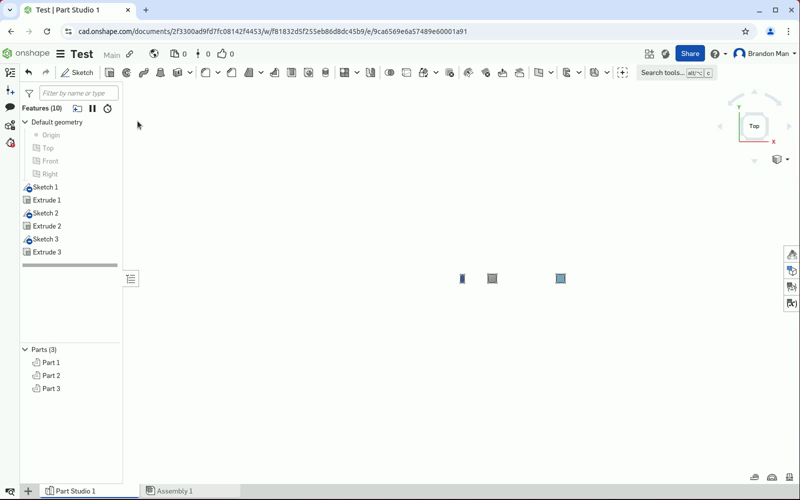
key(shift+7)
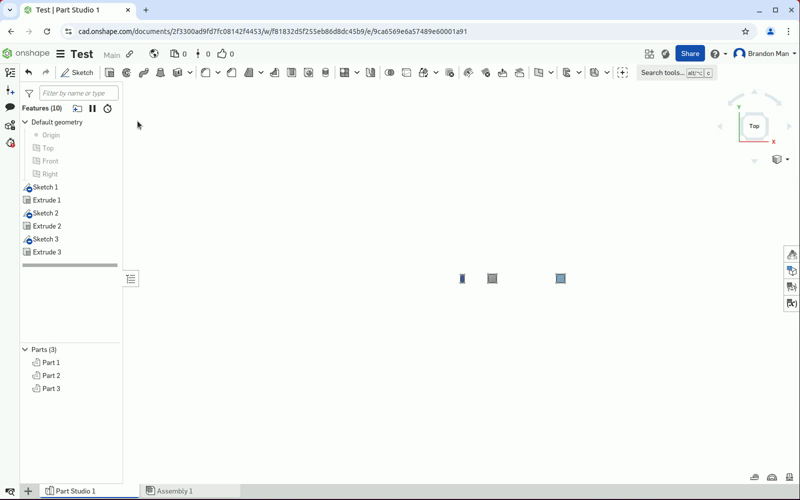
key(up, 3)
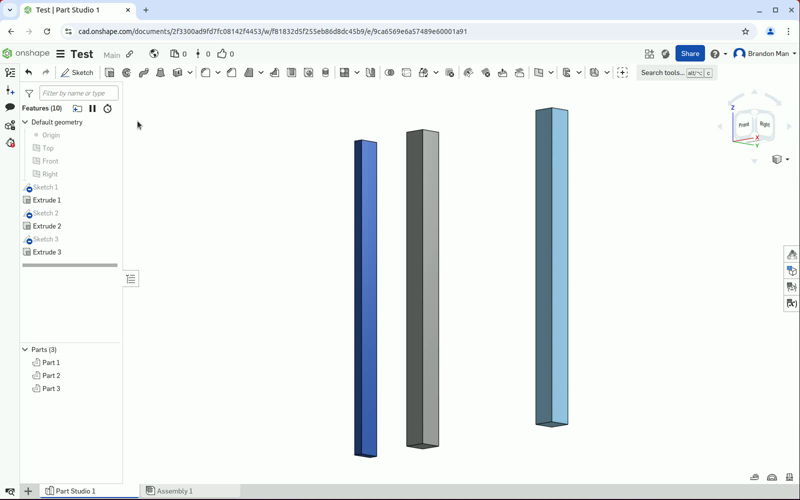
key(left, 3)
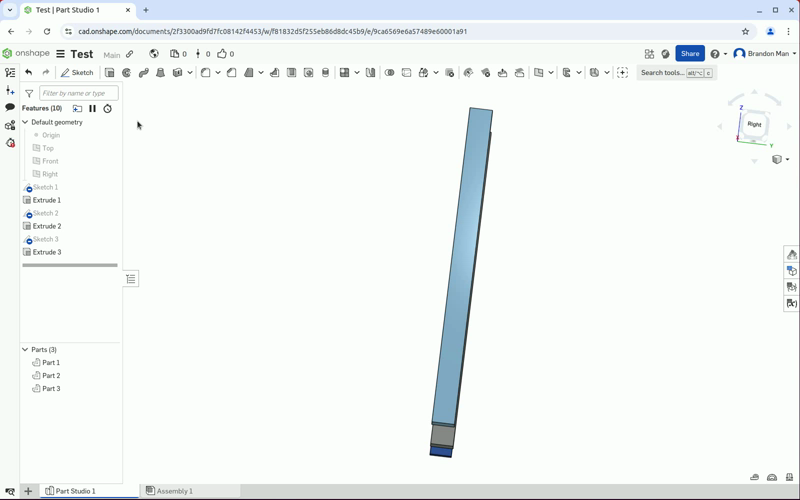
key(right, 3)
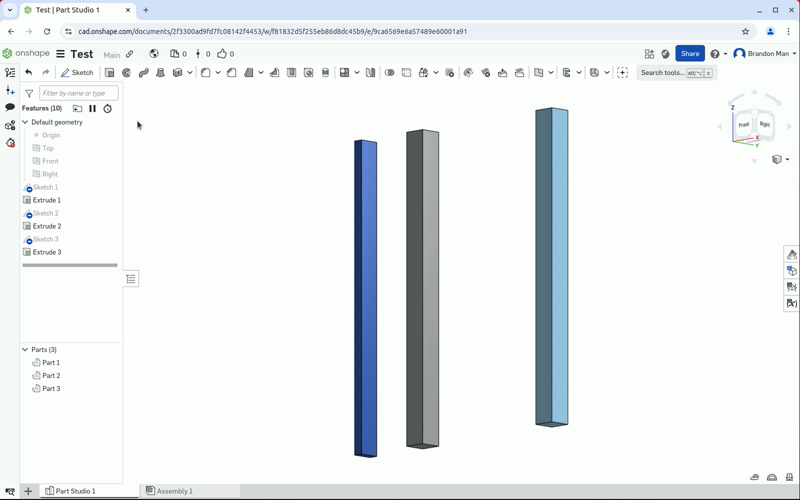
key(down, 3)
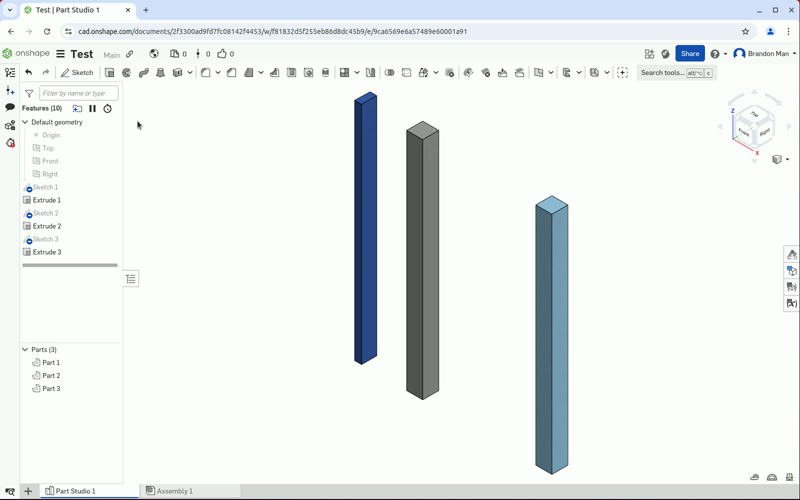
mouse_move(73, 189)
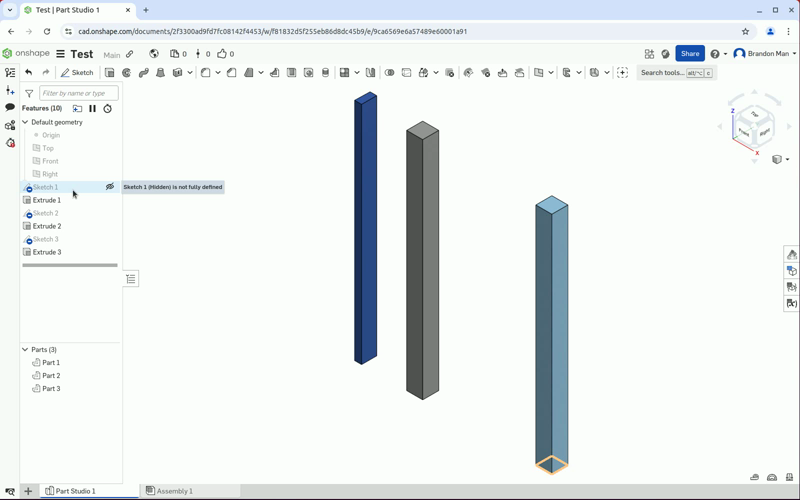
click(73, 189)